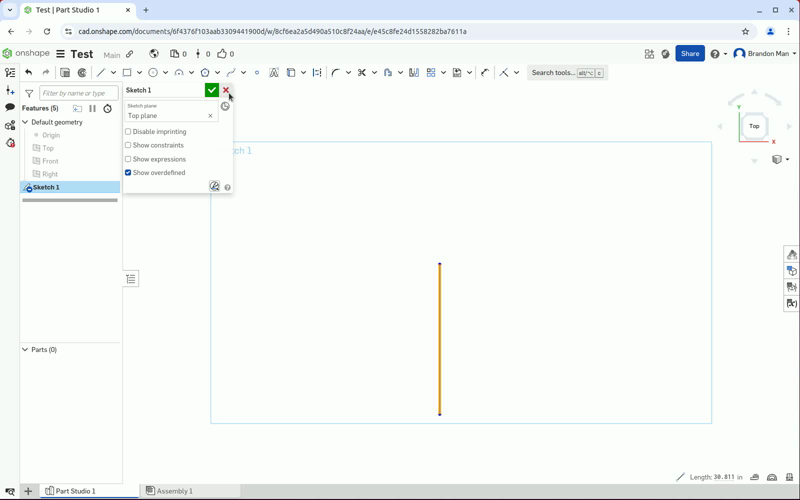
key(shift+h)
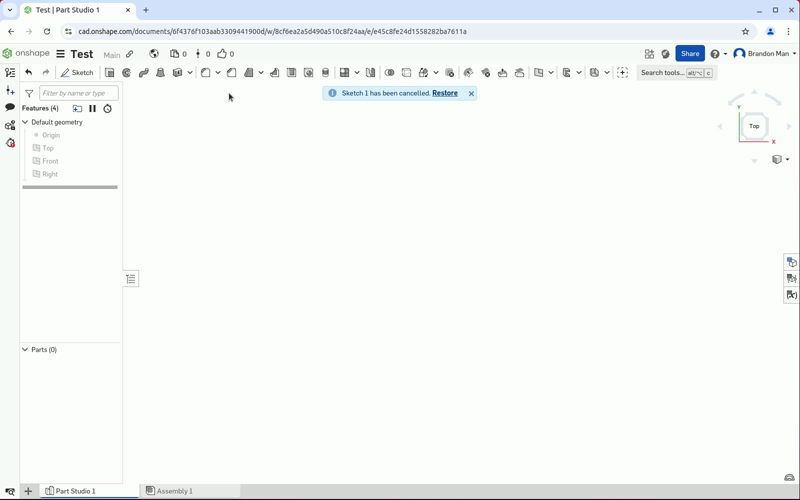
mouse_move(73, 352)
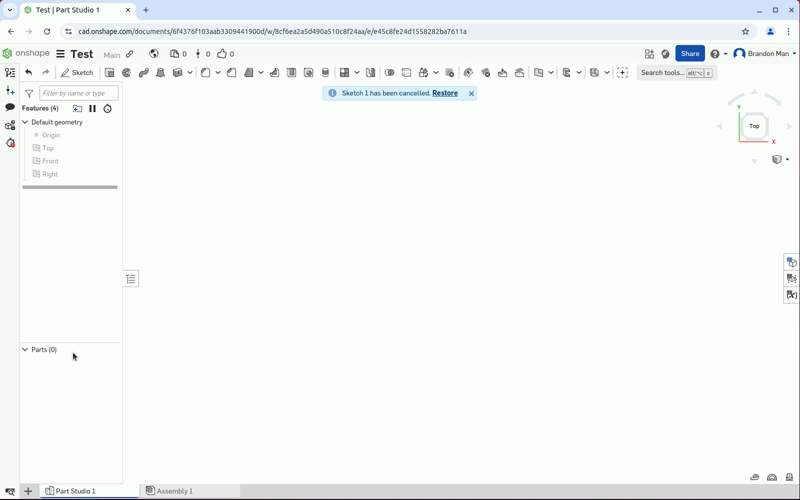
key(y)
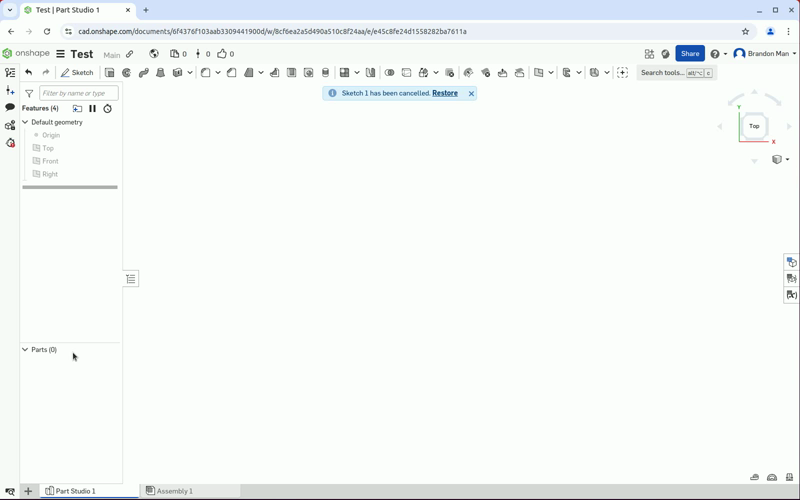
key(shift+p)
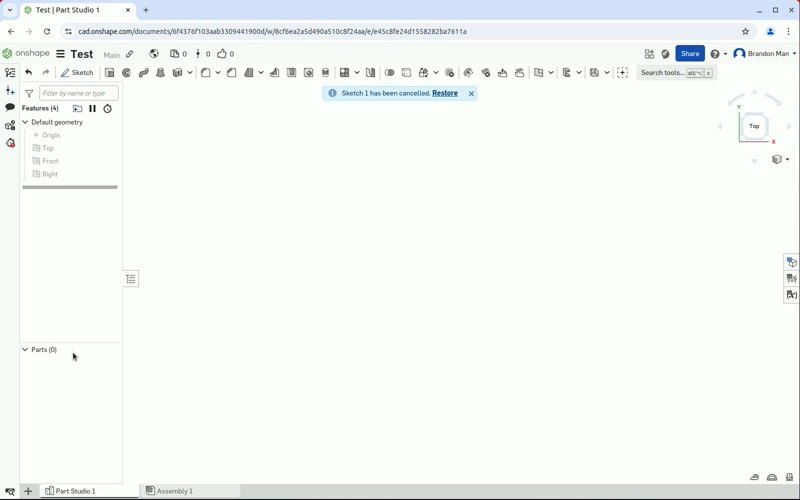
key(space)
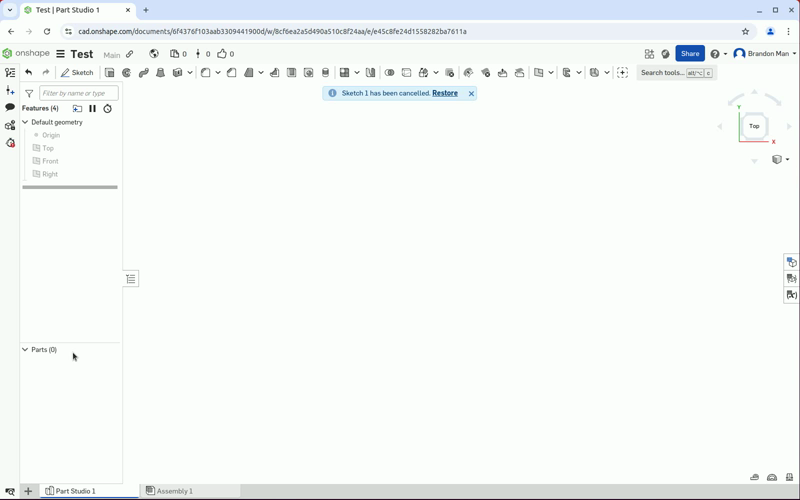
key_down(shift)
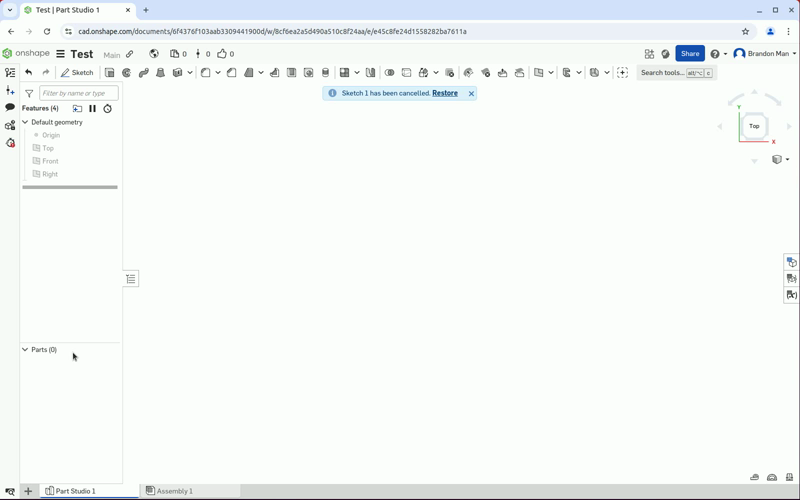
key(up)
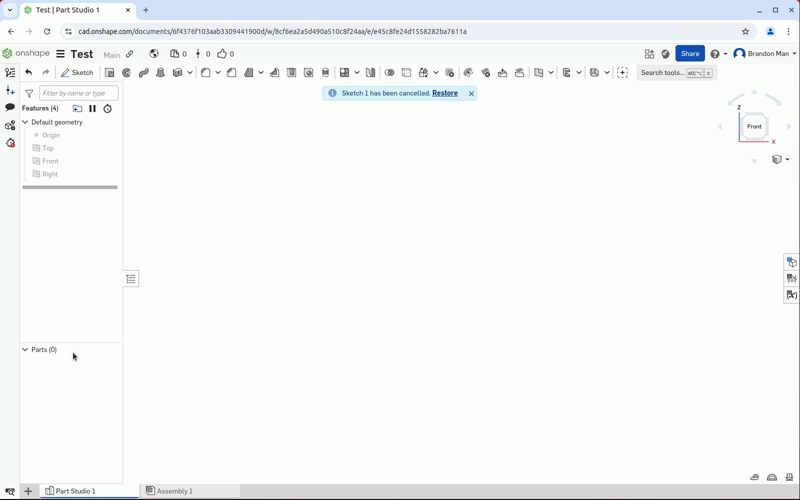
key_up(shift)
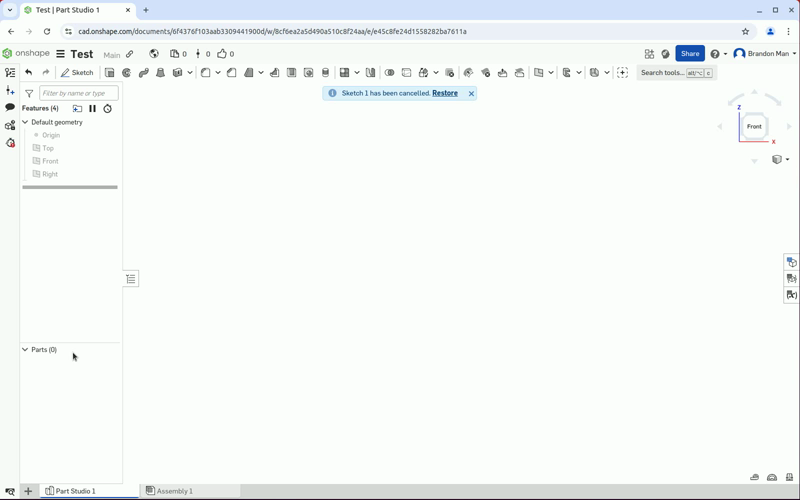
mouse_move(73, 352)
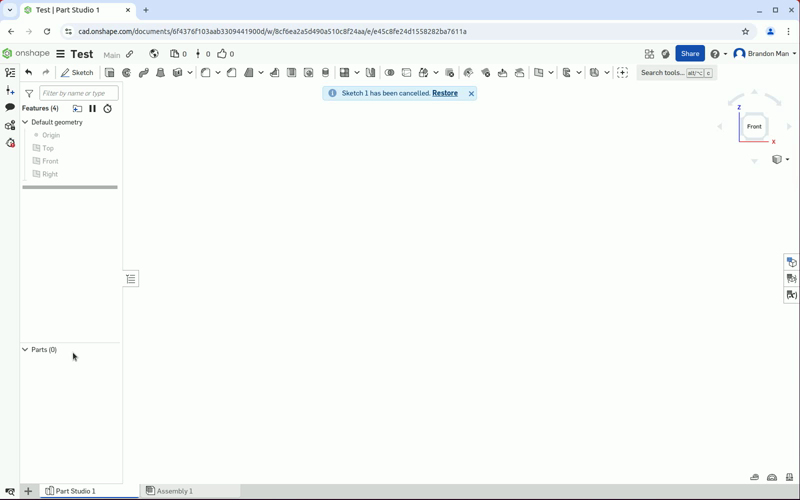
key(shift+y)
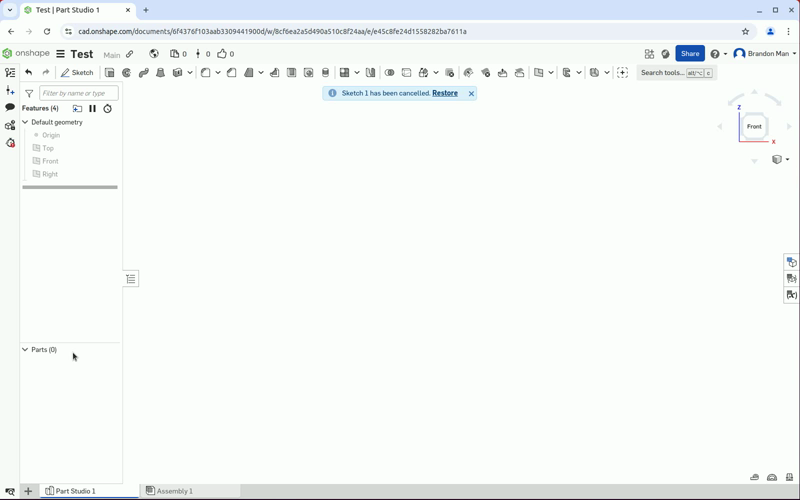
key(shift+s)
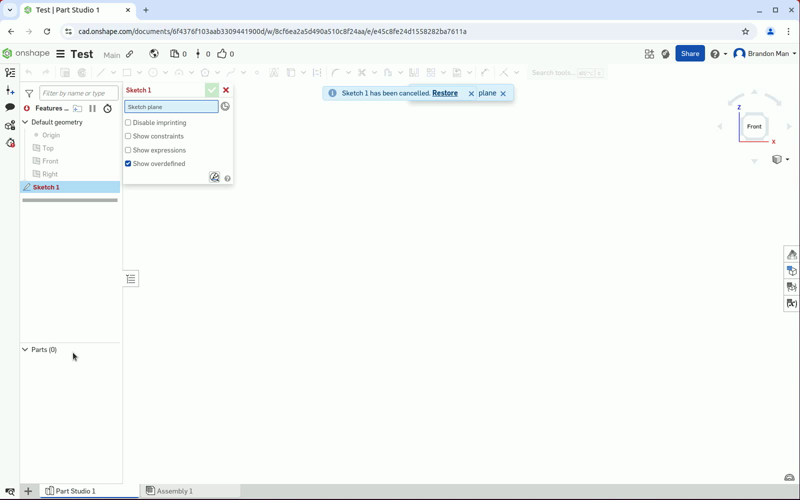
mouse_move(73, 163)
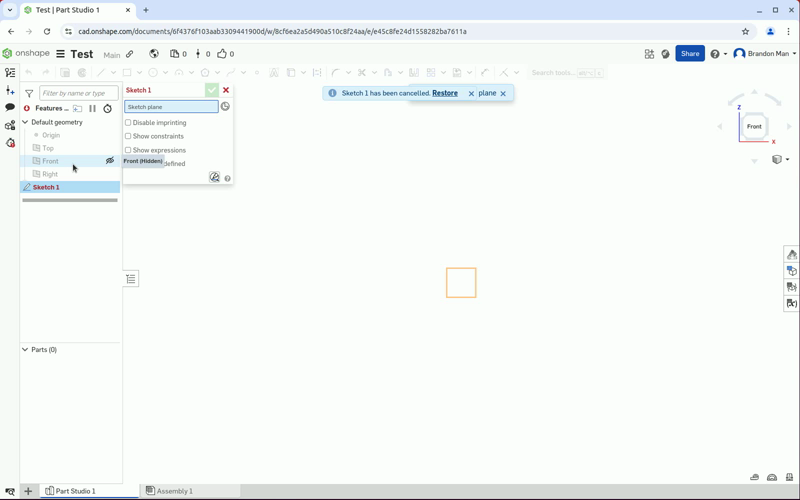
click(73, 163)
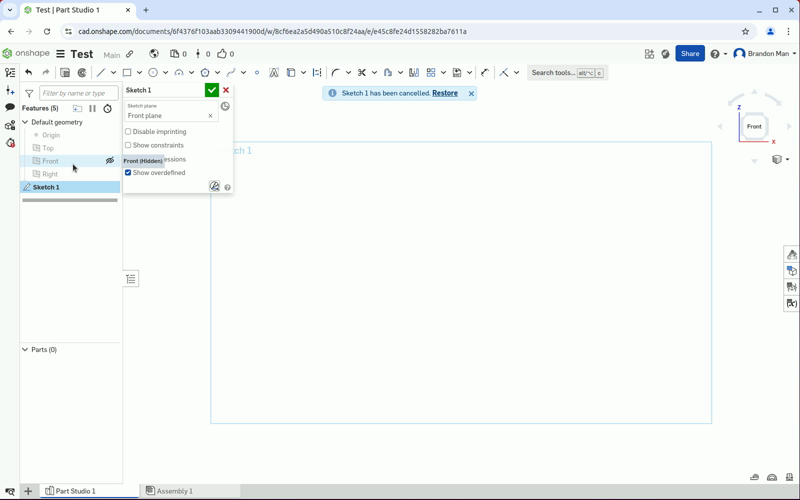
mouse_move(73, 352)
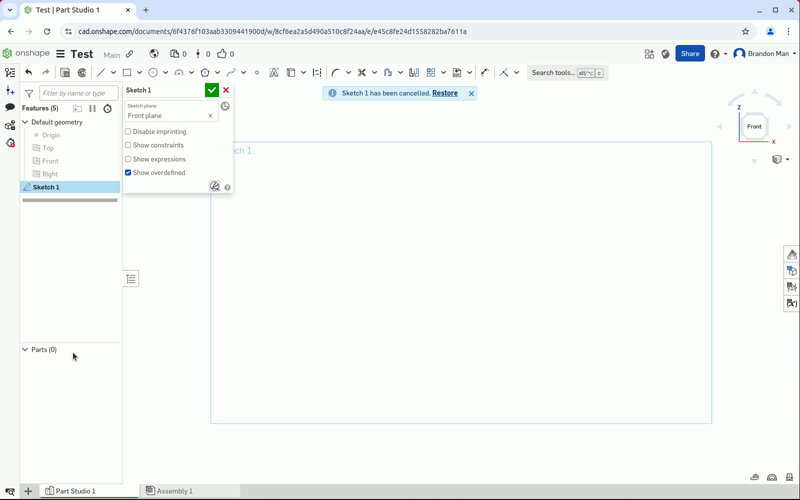
key(y)
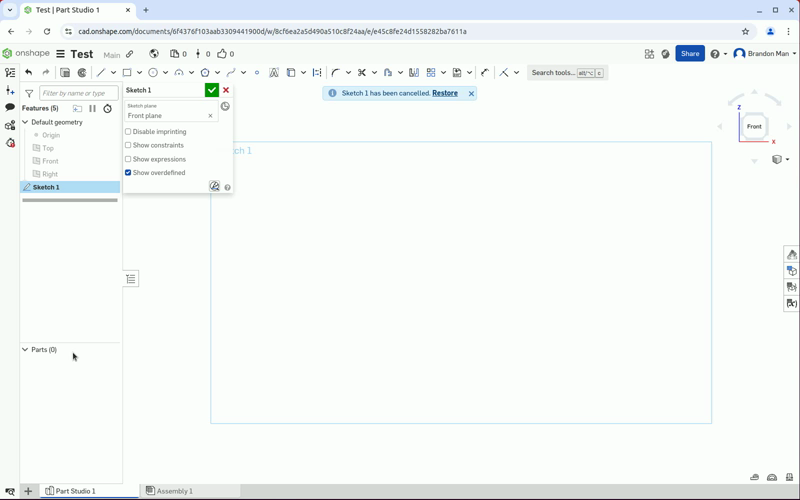
key(l)
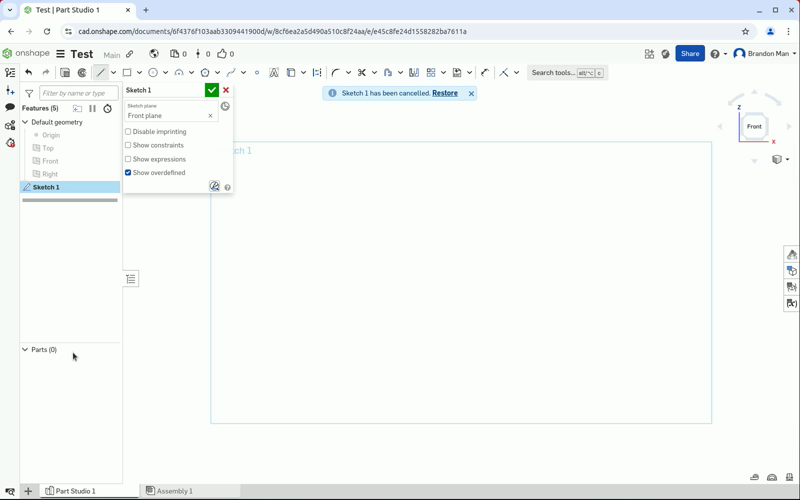
key_down(shift)
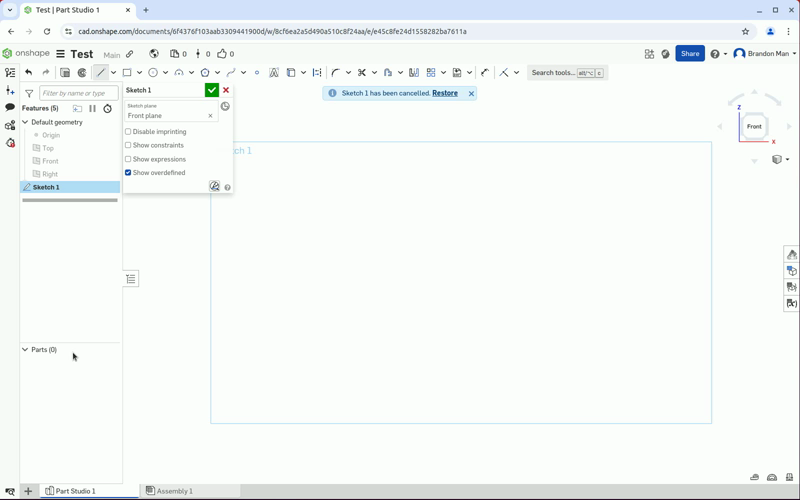
mouse_move(348, 343)
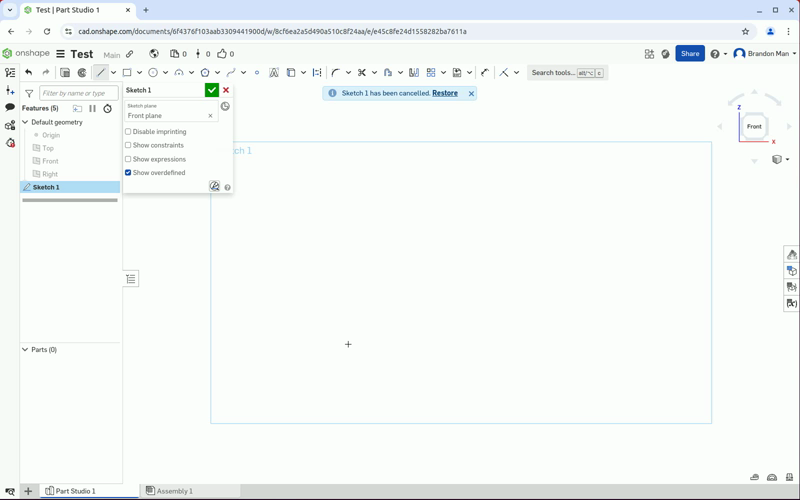
click(348, 343)
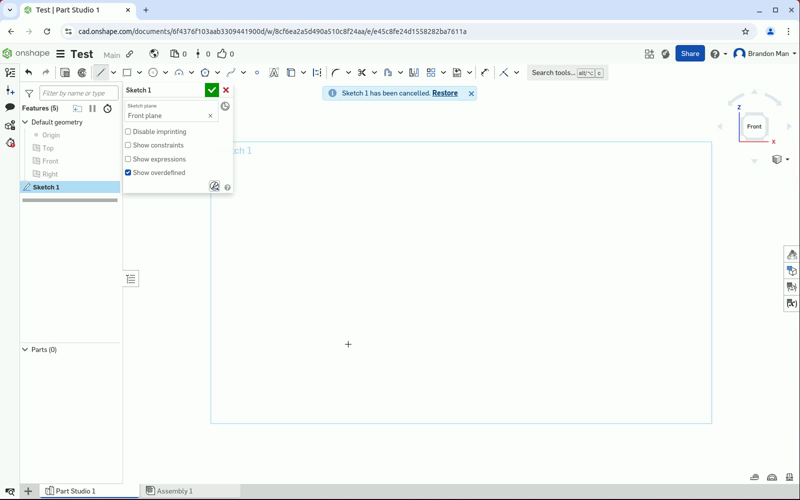
key_up(shift)
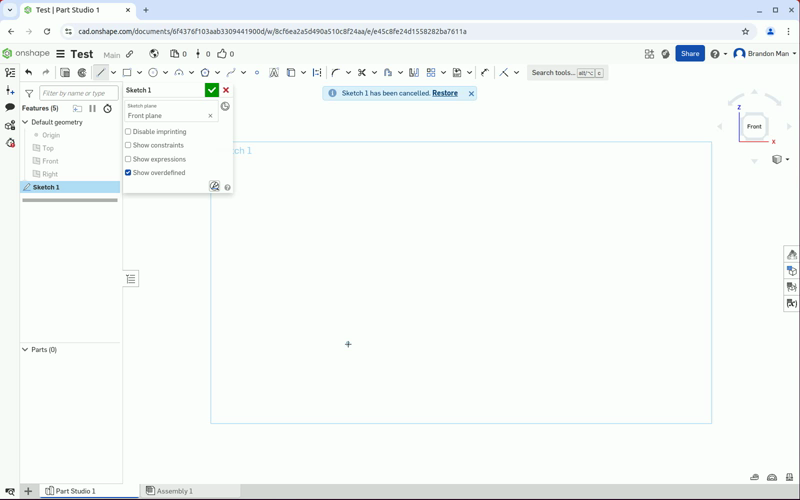
key_down(shift)
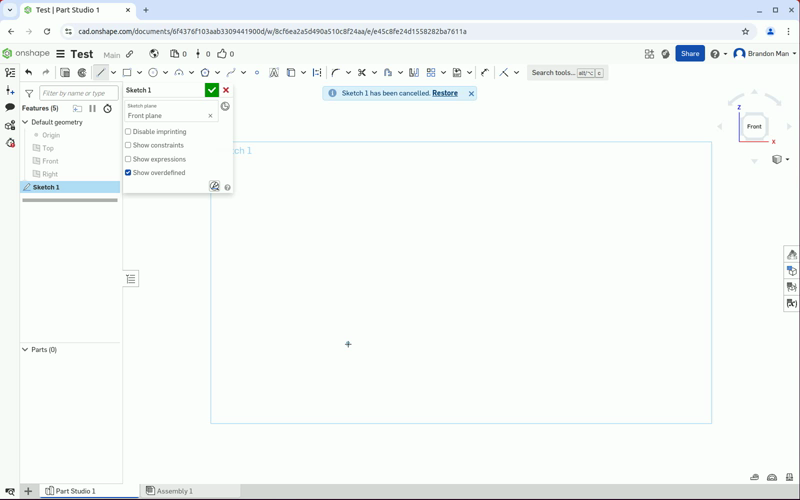
mouse_move(572, 343)
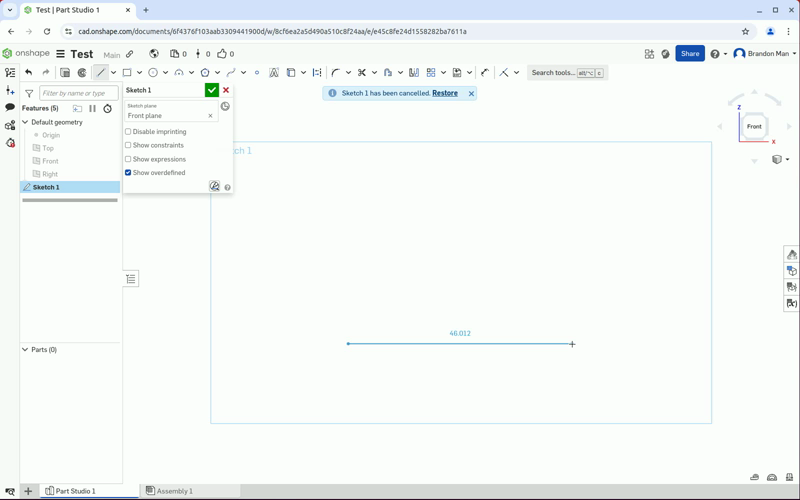
click(572, 343)
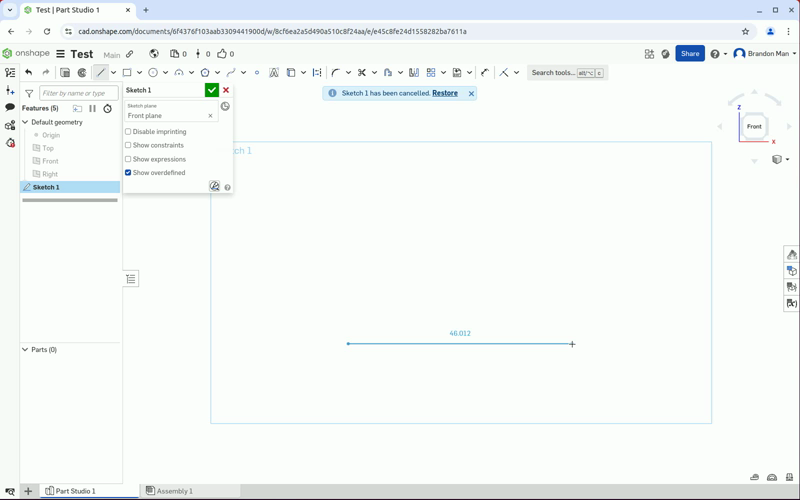
key_up(shift)
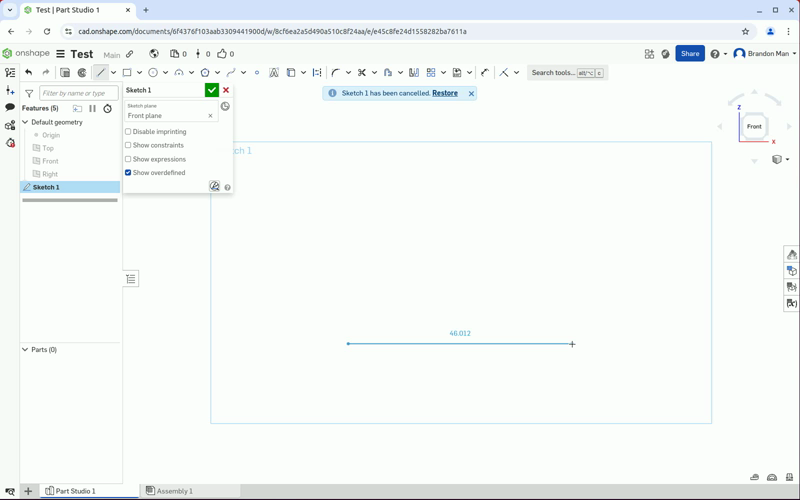
key_down(shift)
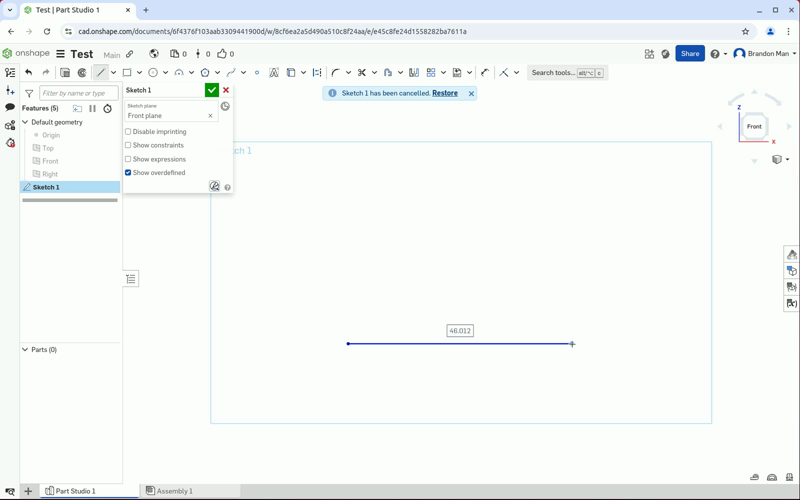
mouse_move(572, 221)
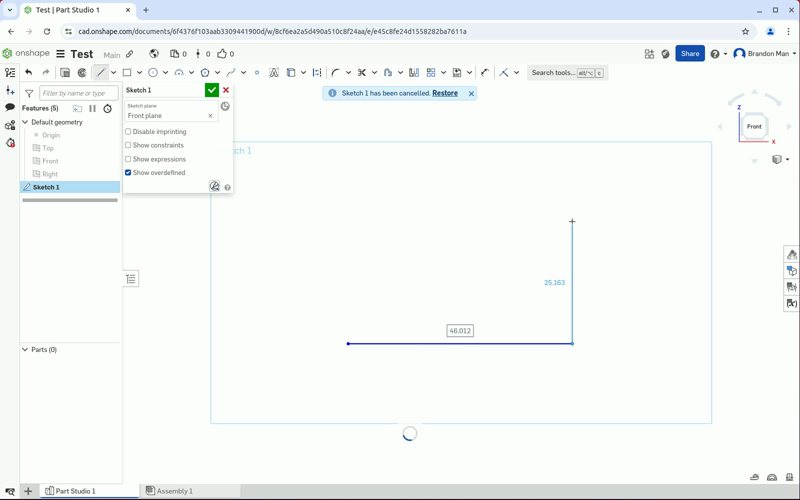
click(572, 221)
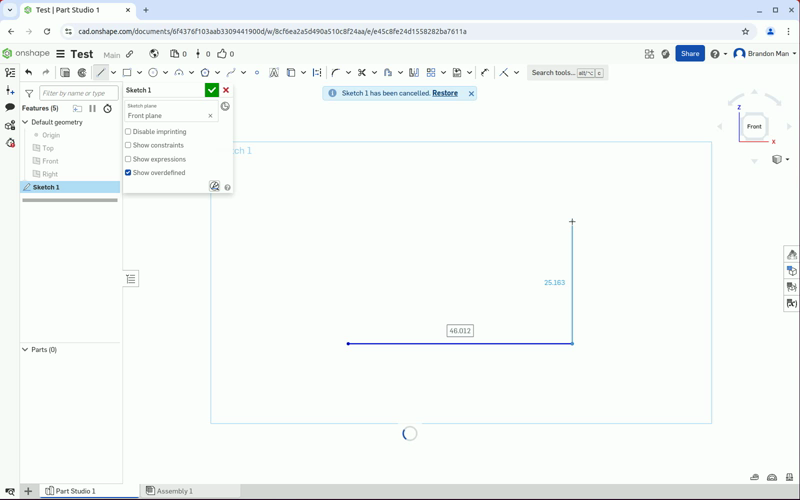
key_up(shift)
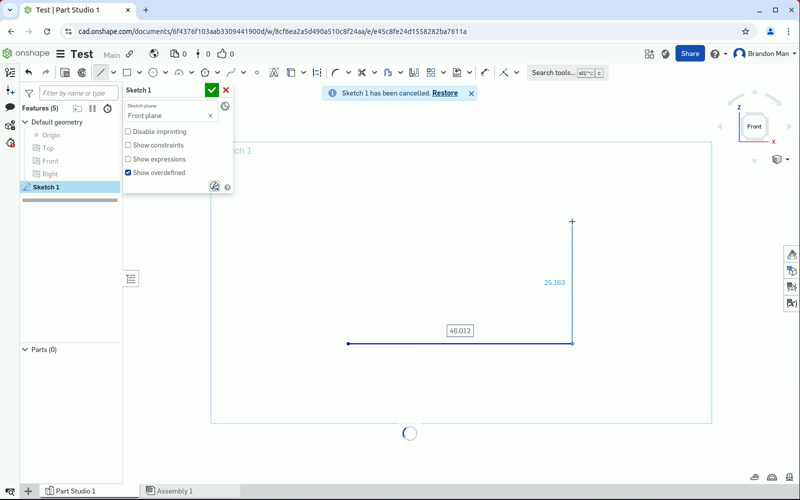
key_down(shift)
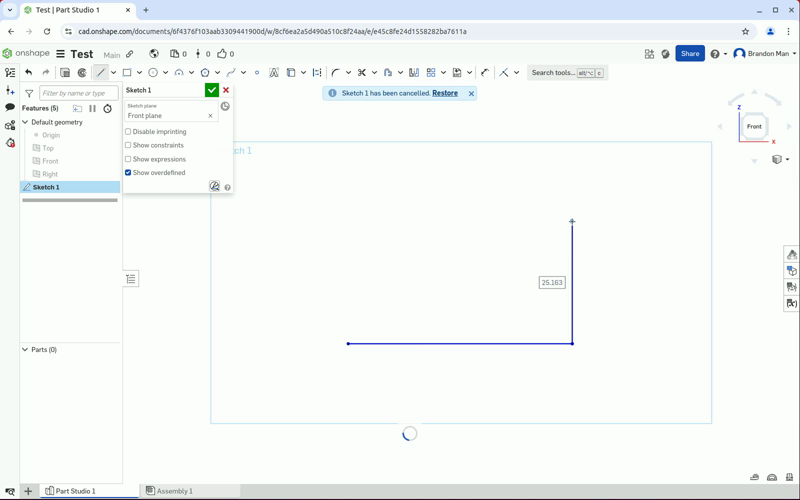
mouse_move(348, 221)
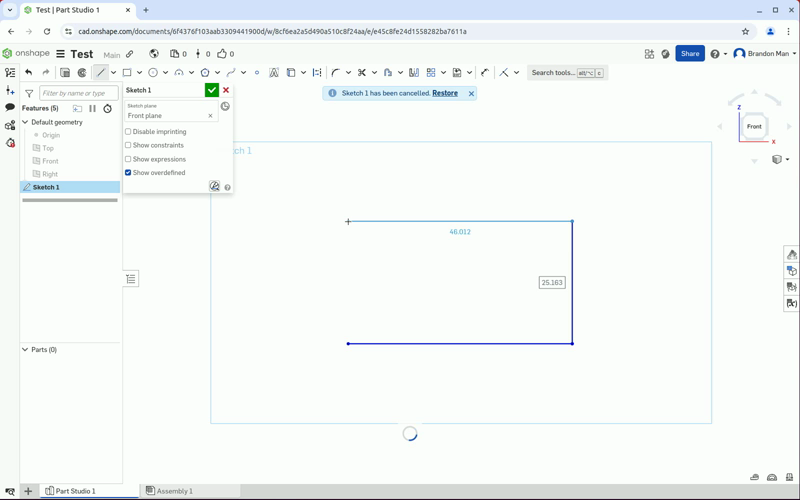
click(348, 221)
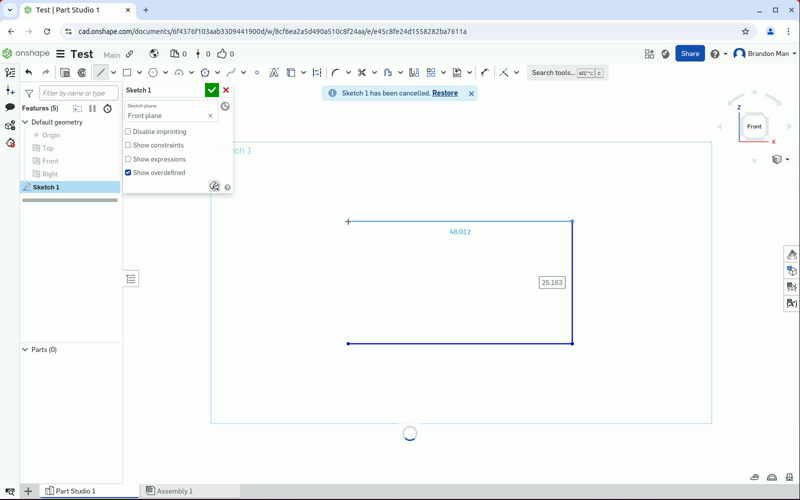
key_up(shift)
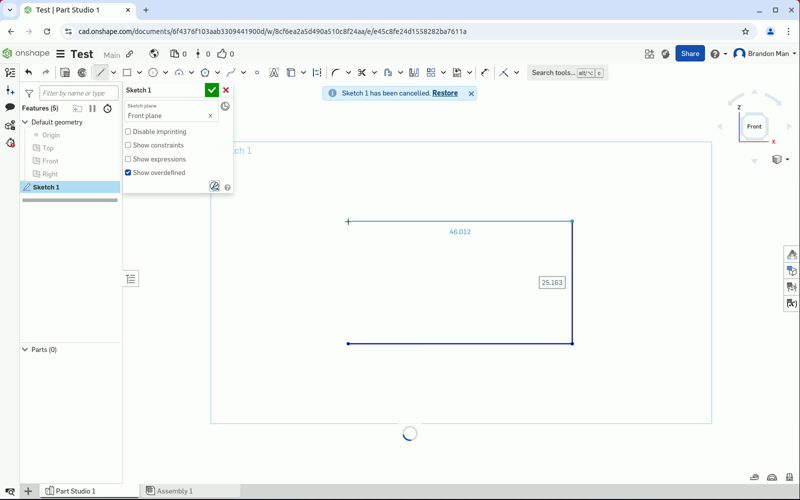
key_down(shift)
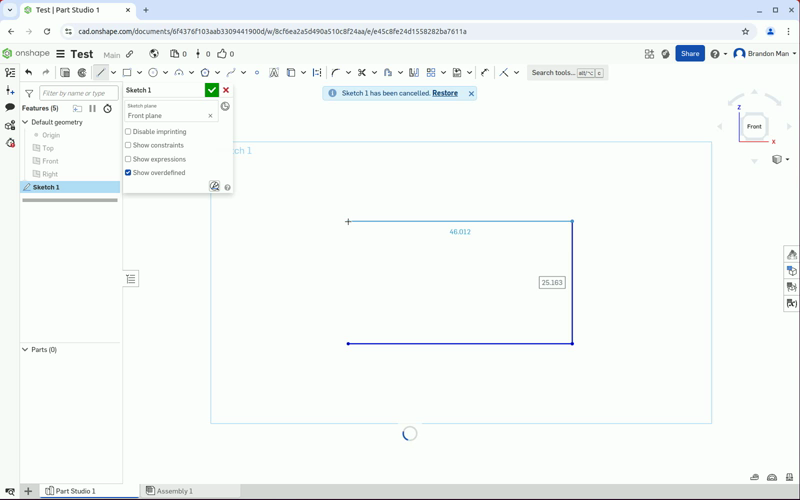
mouse_move(348, 343)
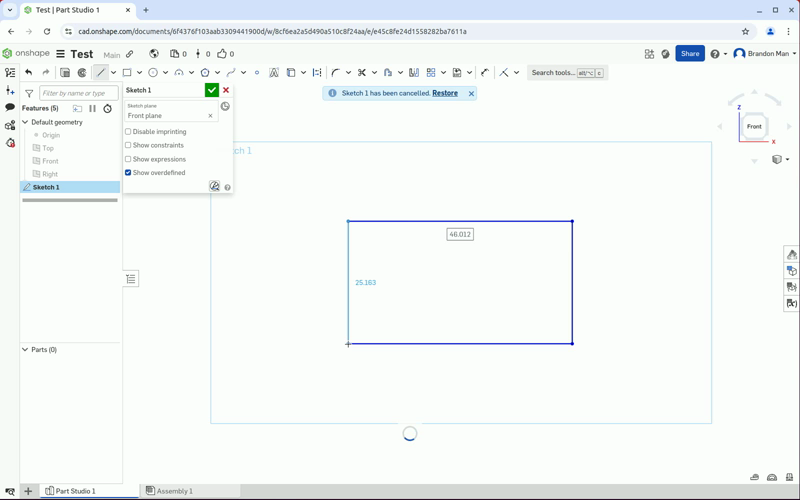
key_up(shift)
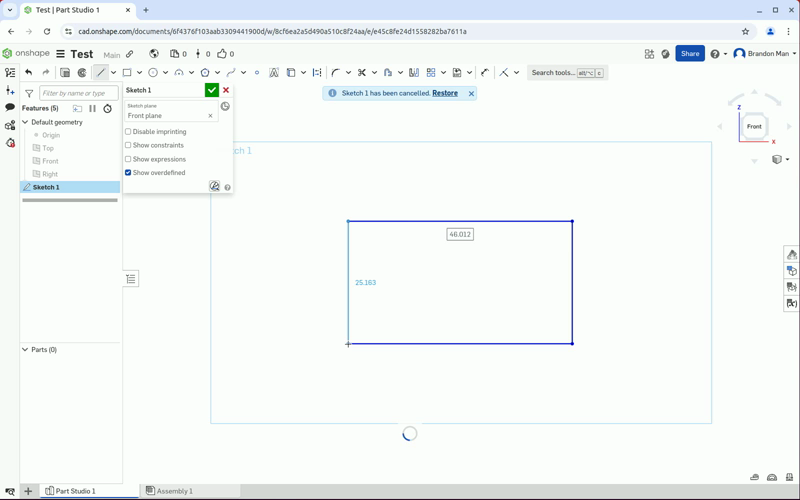
click(348, 343)
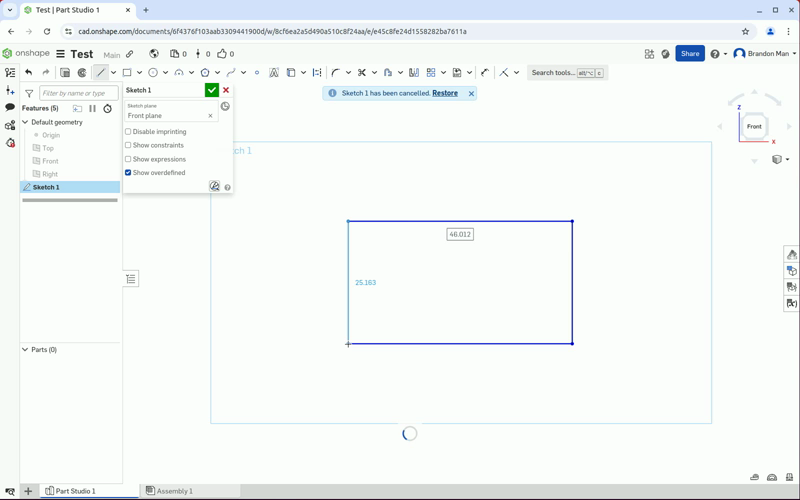
key(esc)
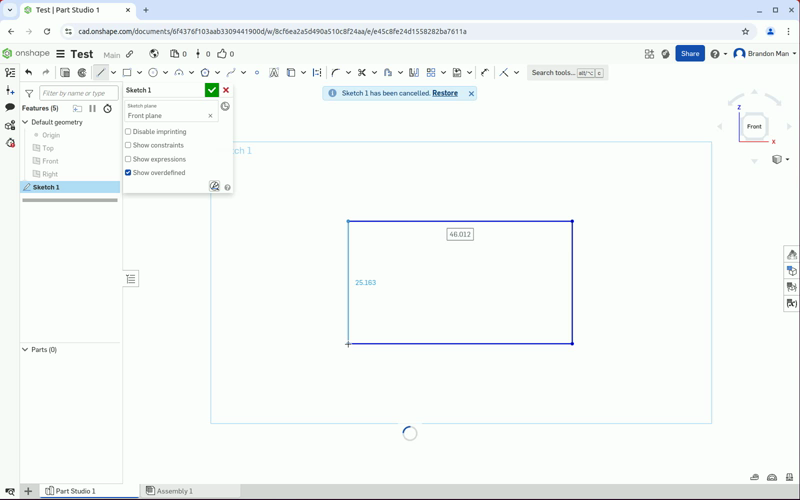
key(l)
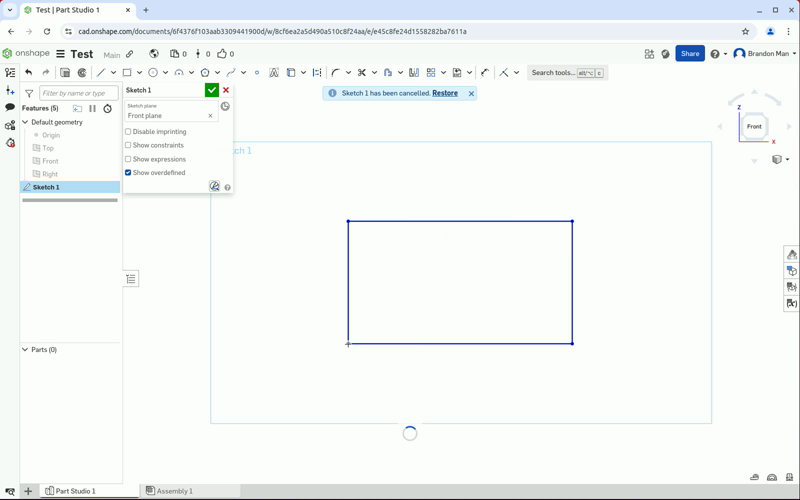
key_down(shift)
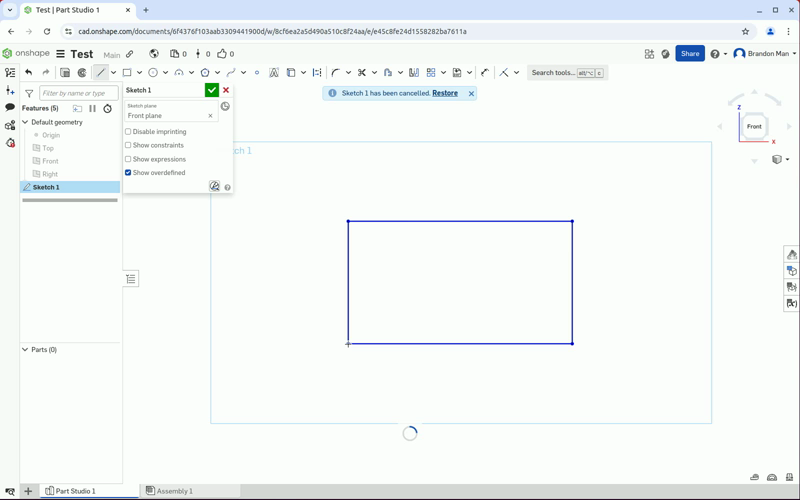
mouse_move(369, 322)
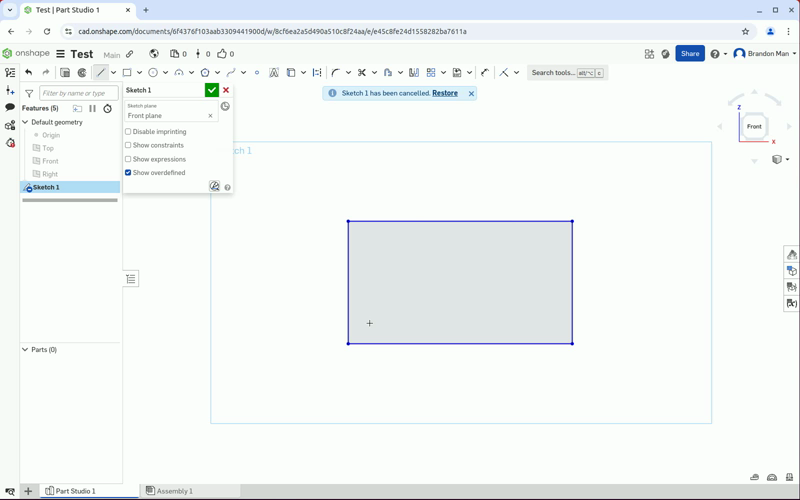
click(369, 322)
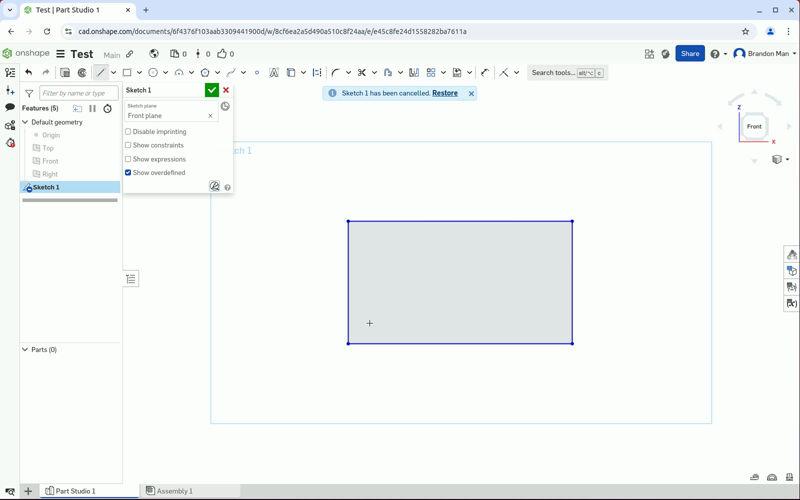
key_up(shift)
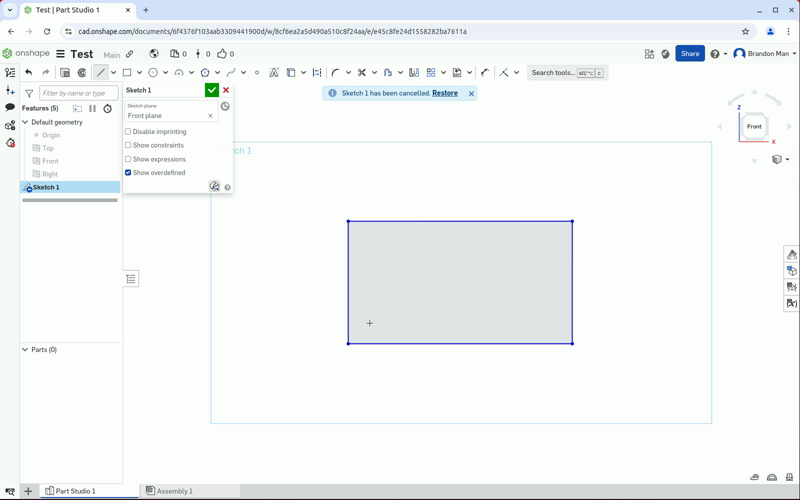
key_down(shift)
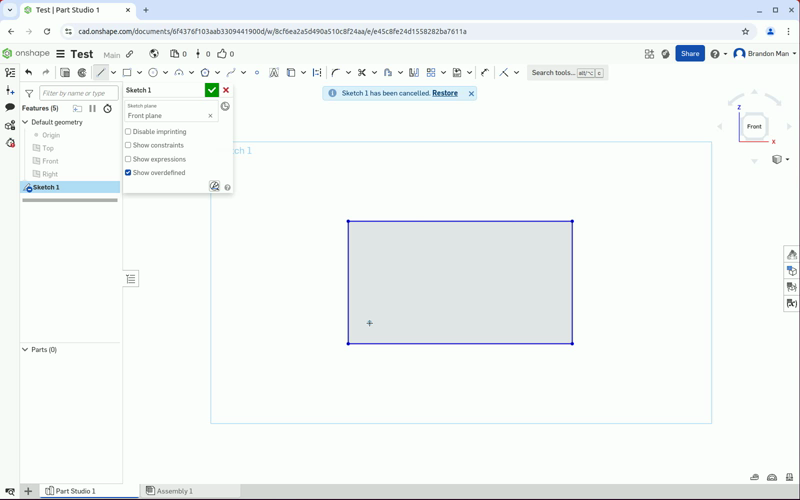
mouse_move(550, 322)
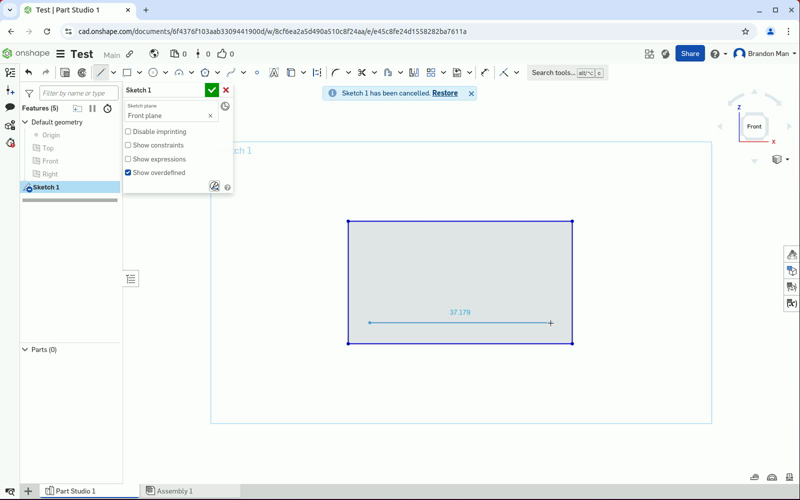
click(550, 322)
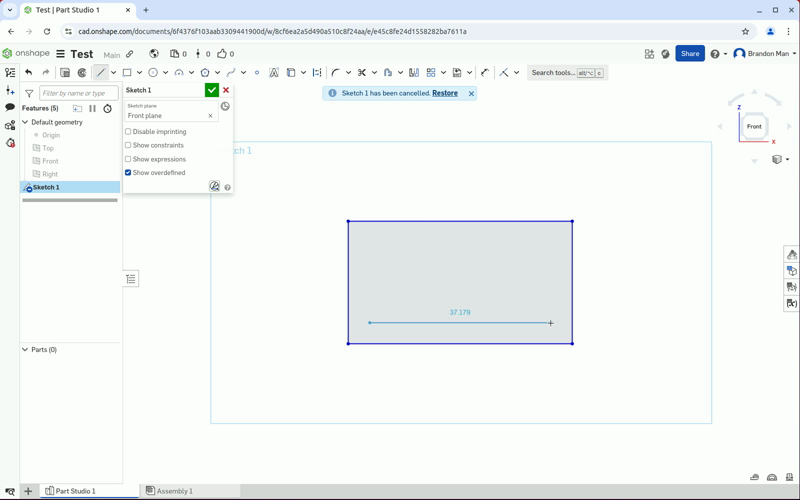
key_up(shift)
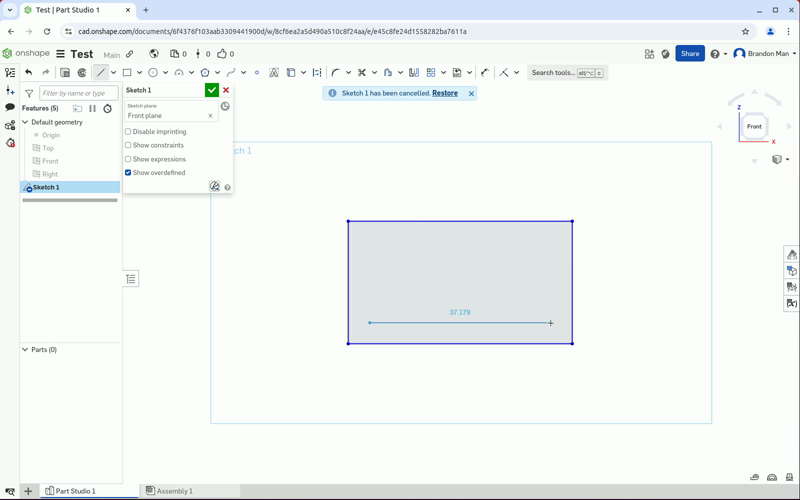
key_down(shift)
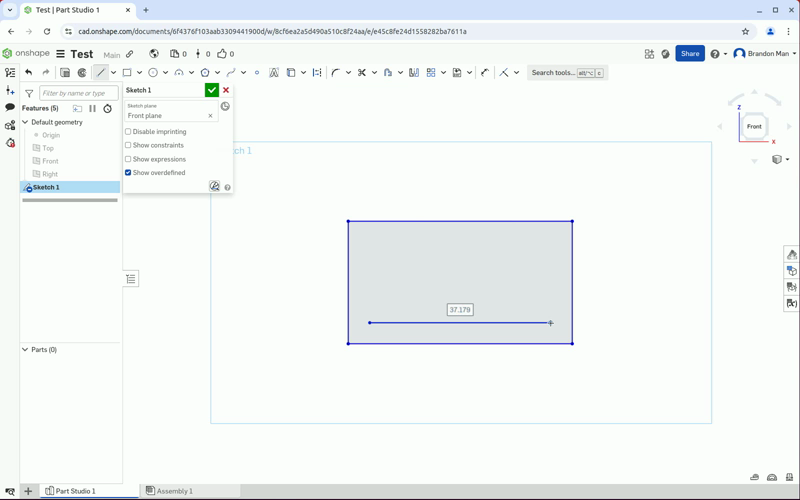
mouse_move(550, 242)
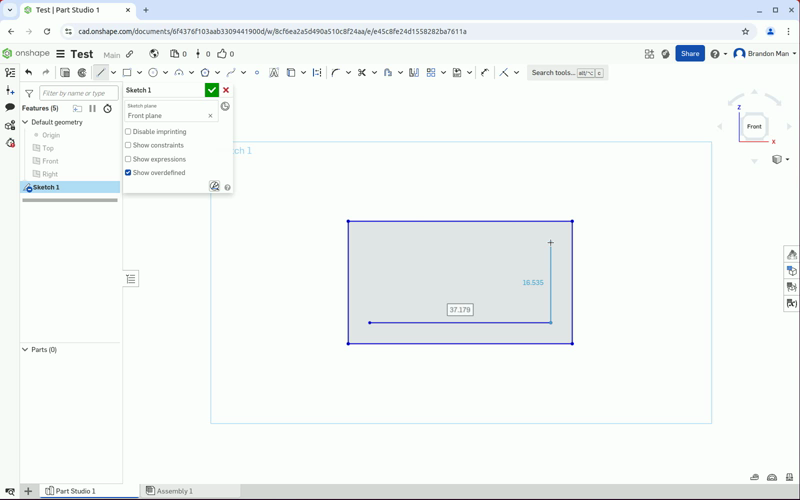
click(550, 242)
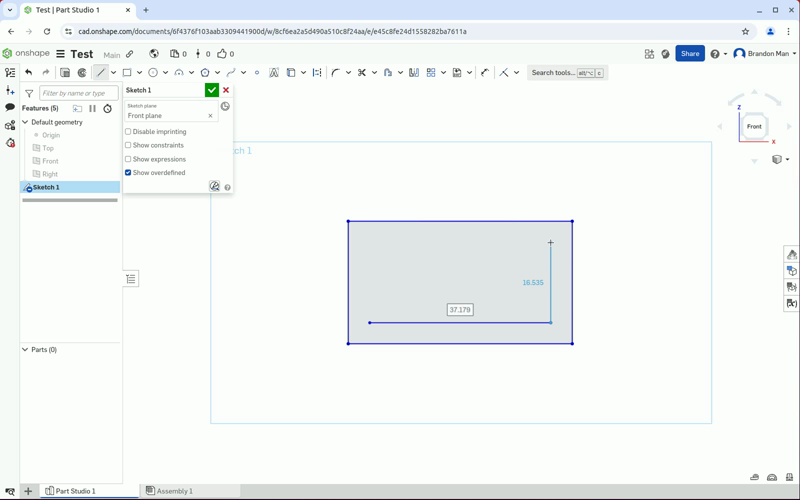
key_up(shift)
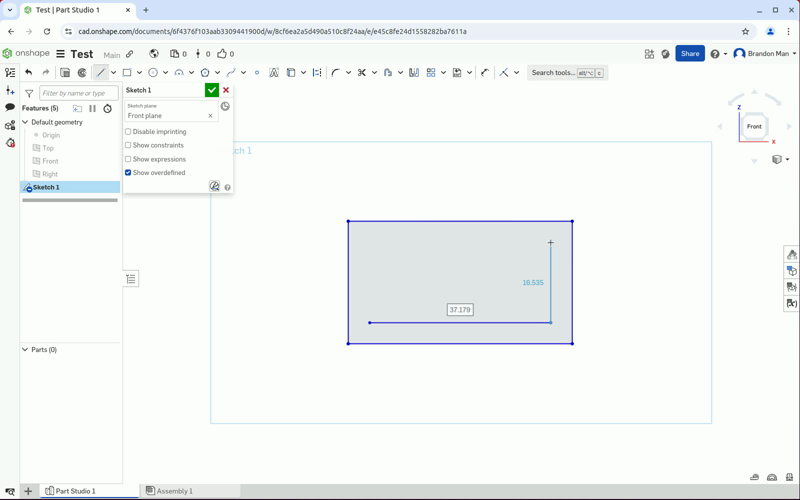
key_down(shift)
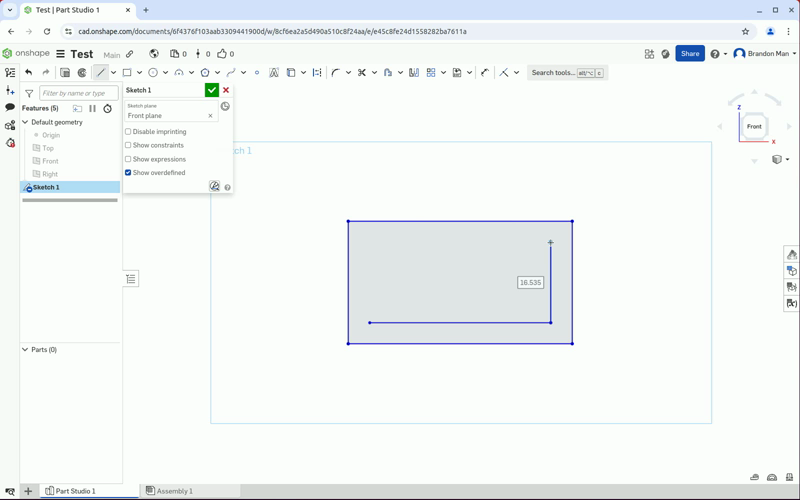
mouse_move(369, 242)
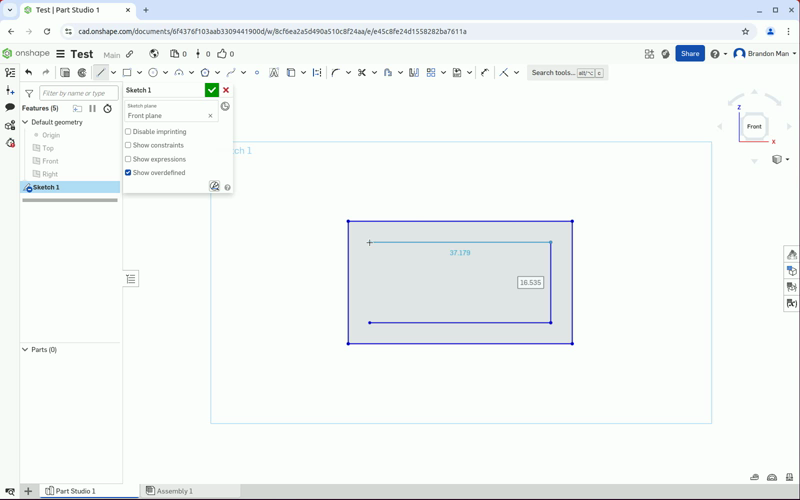
click(369, 242)
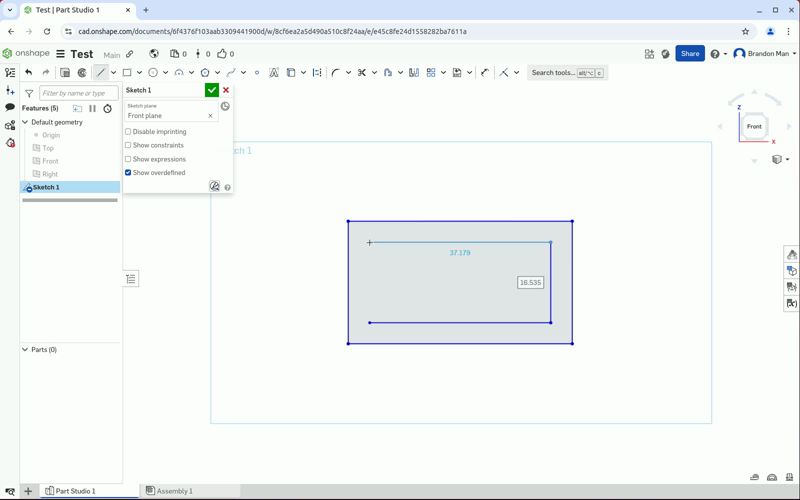
key_up(shift)
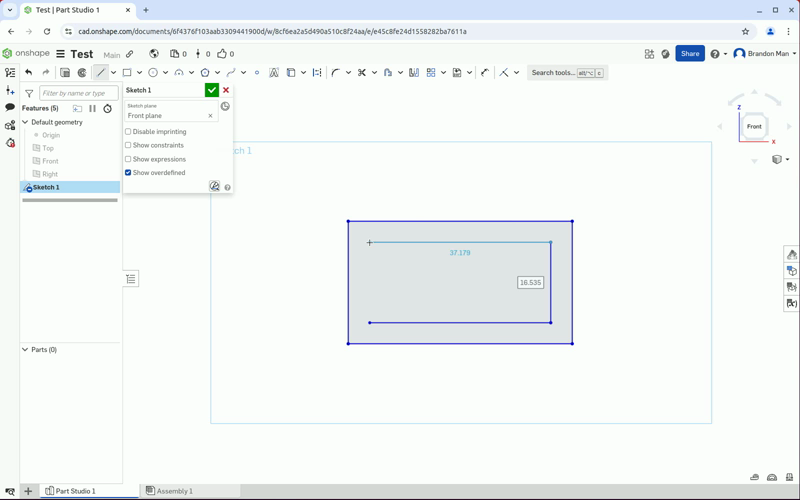
key_down(shift)
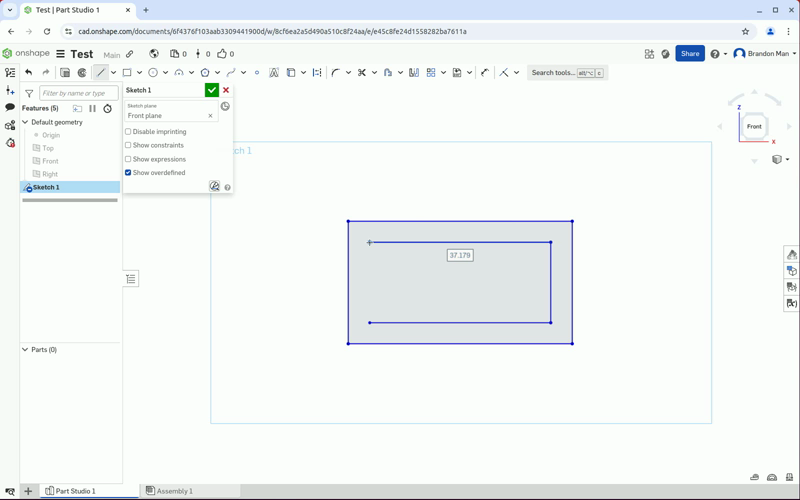
mouse_move(369, 322)
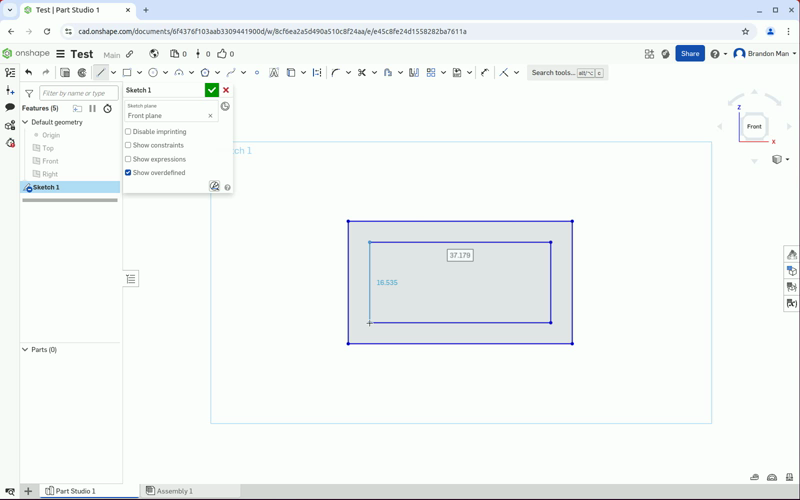
key_up(shift)
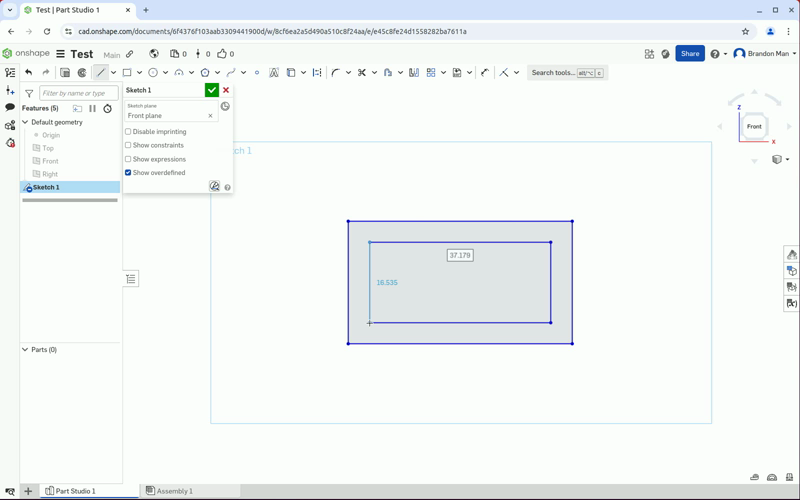
click(369, 322)
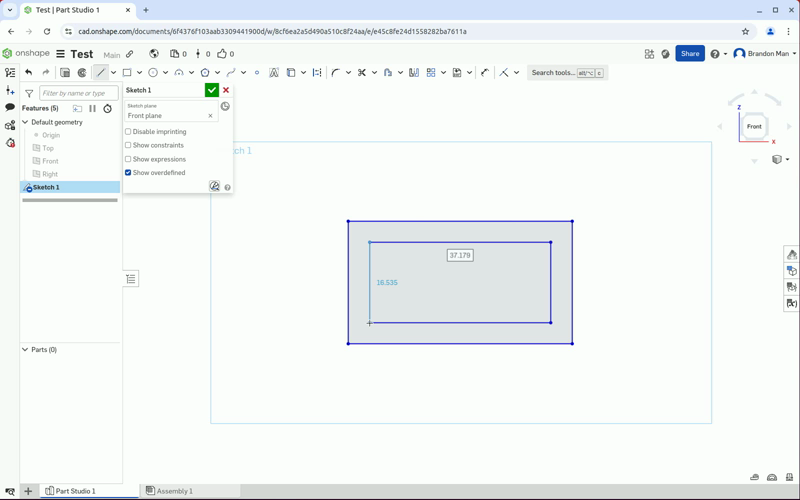
key(esc)
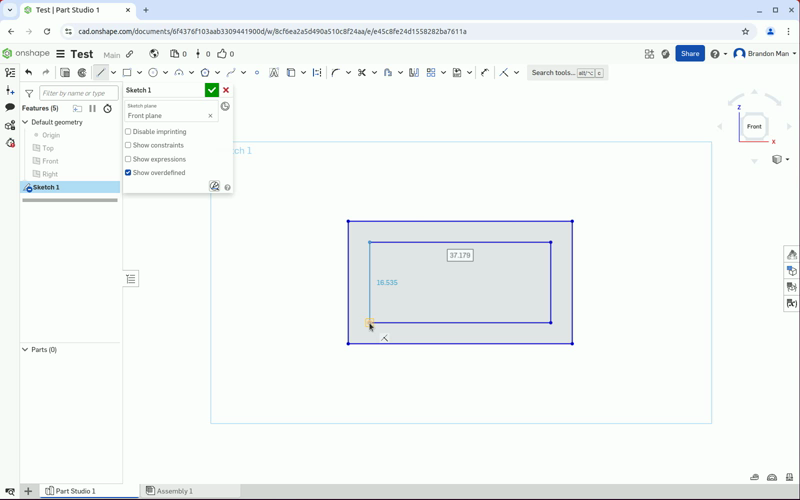
mouse_move(487, 332)
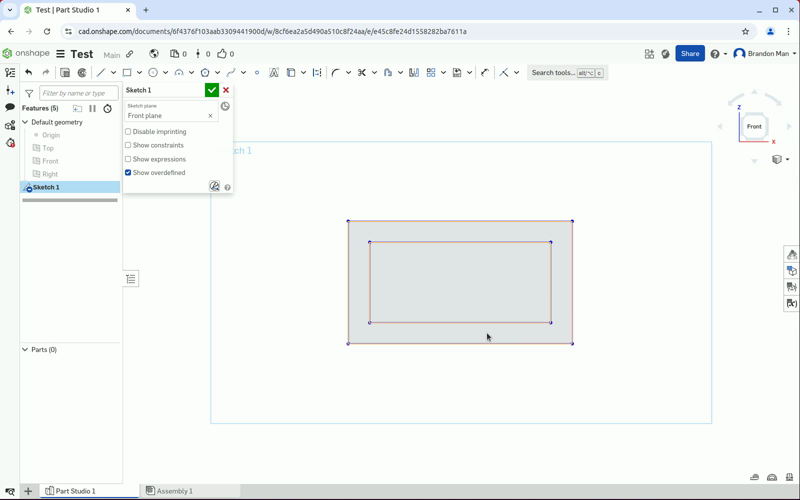
click(487, 332)
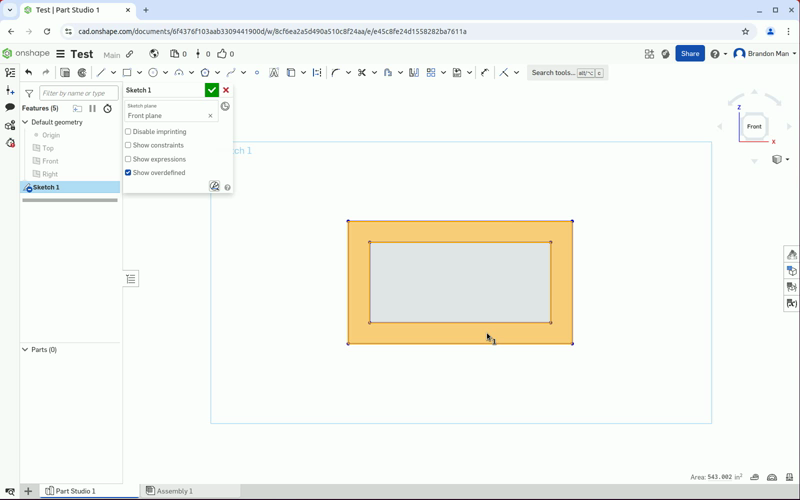
mouse_move(73, 352)
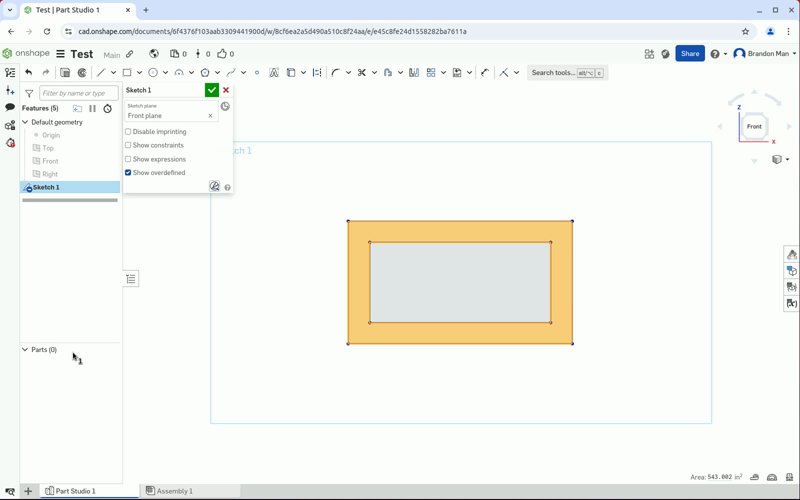
key(shift+y)
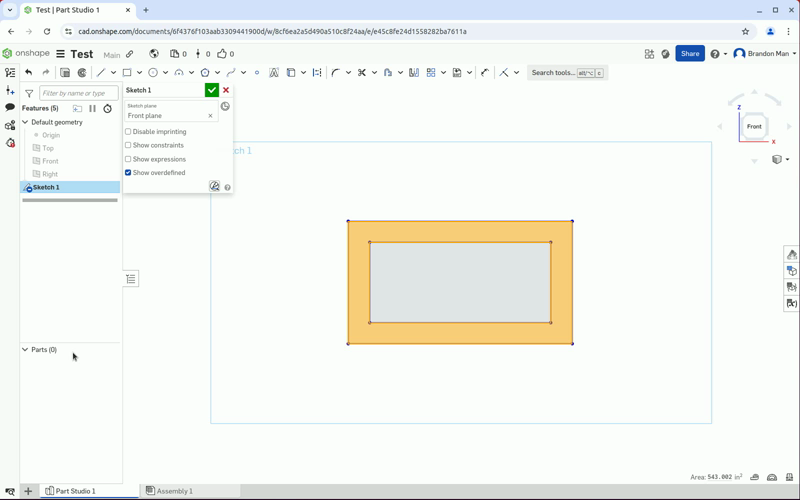
key(shift+e)
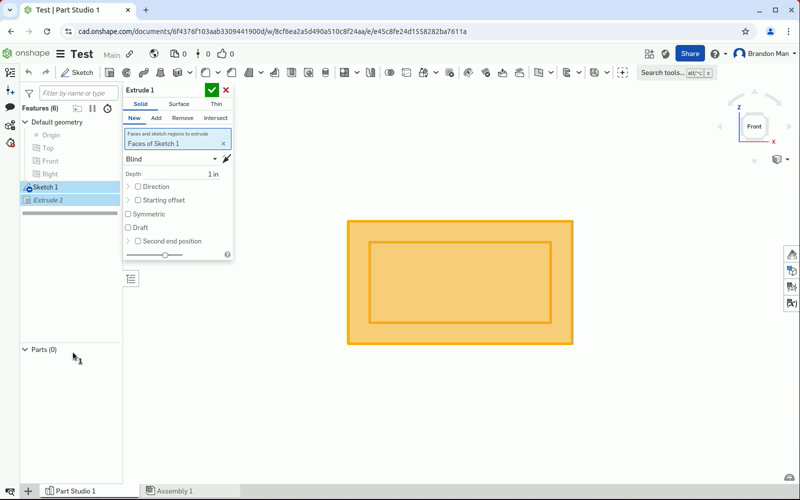
mouse_move(143, 106)
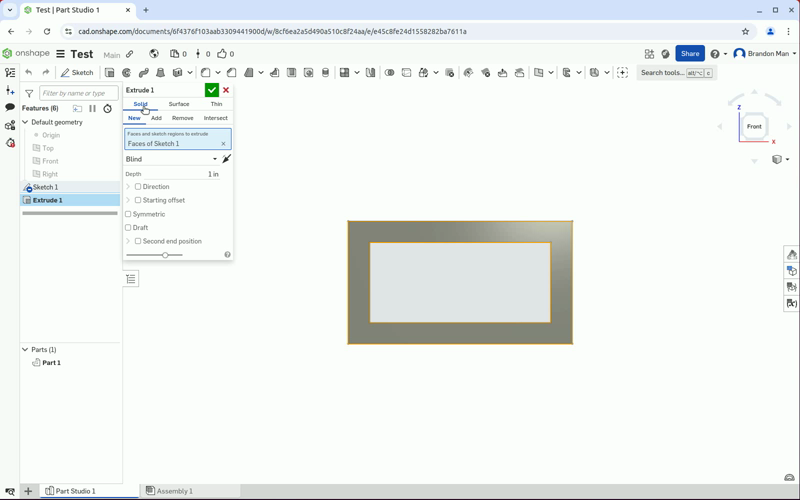
click(143, 106)
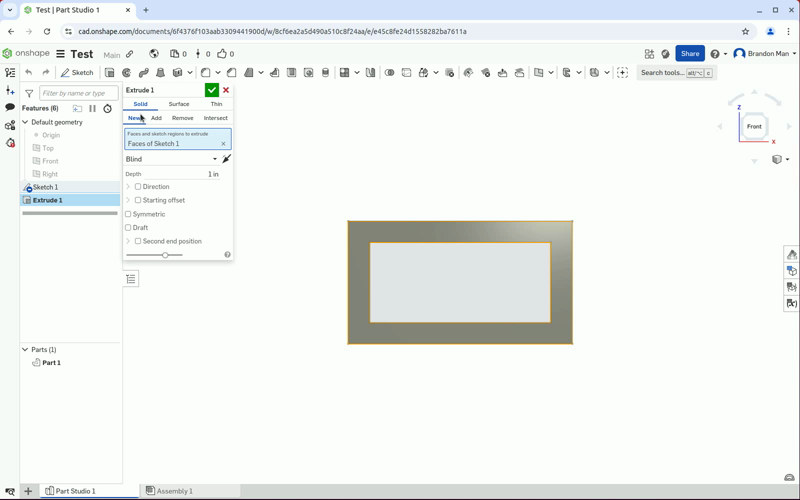
mouse_move(137, 120)
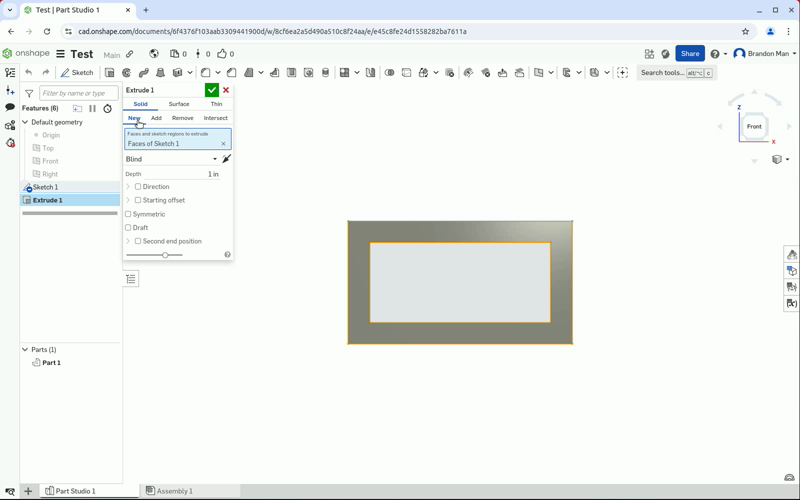
click(137, 120)
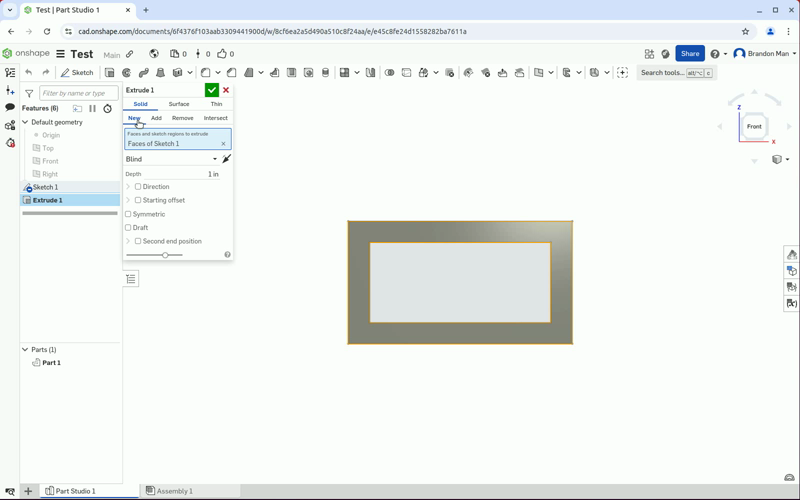
key(tab, 4)
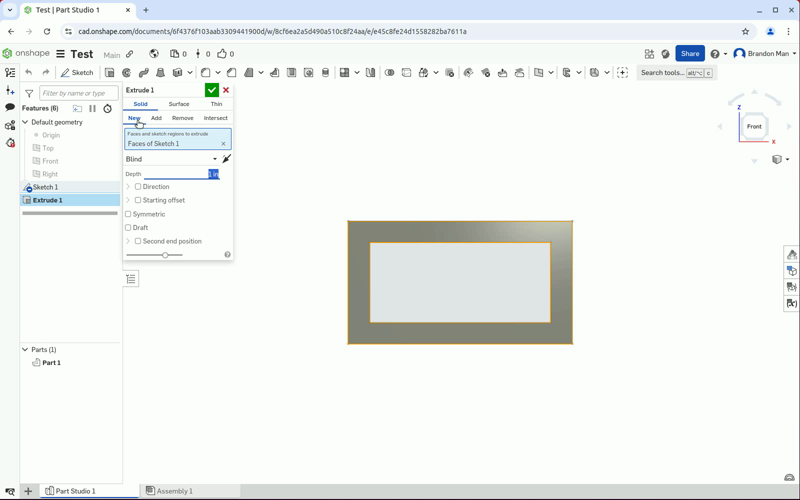
text(2.408)
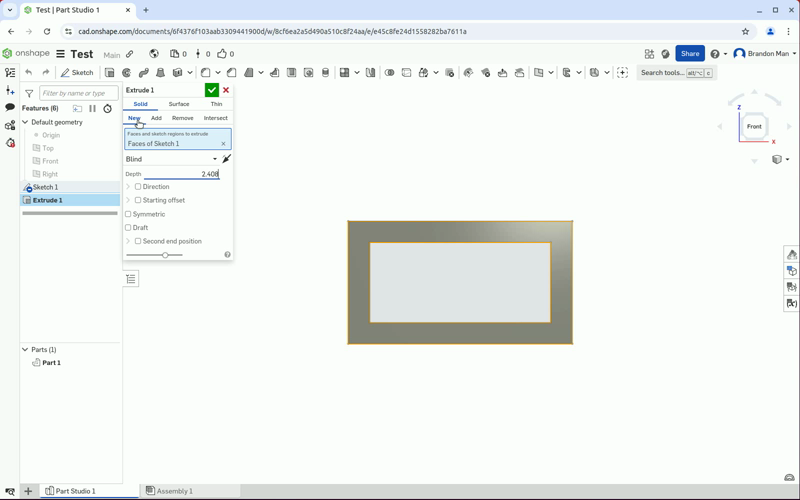
key(tab, 3)
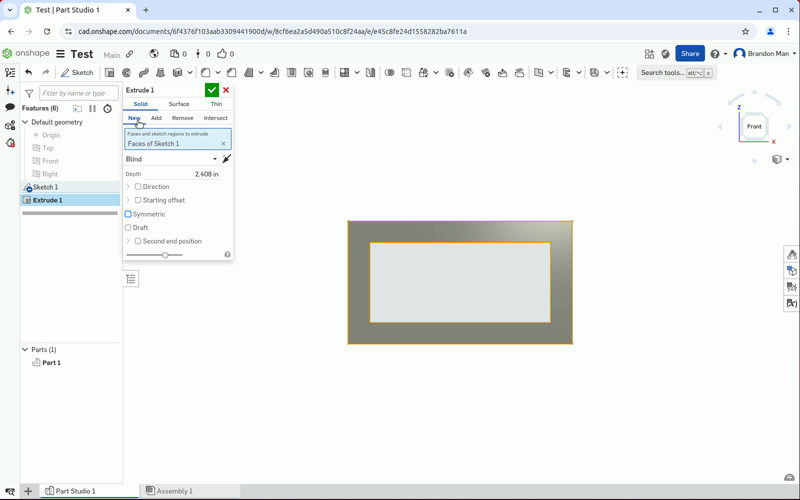
key(space)
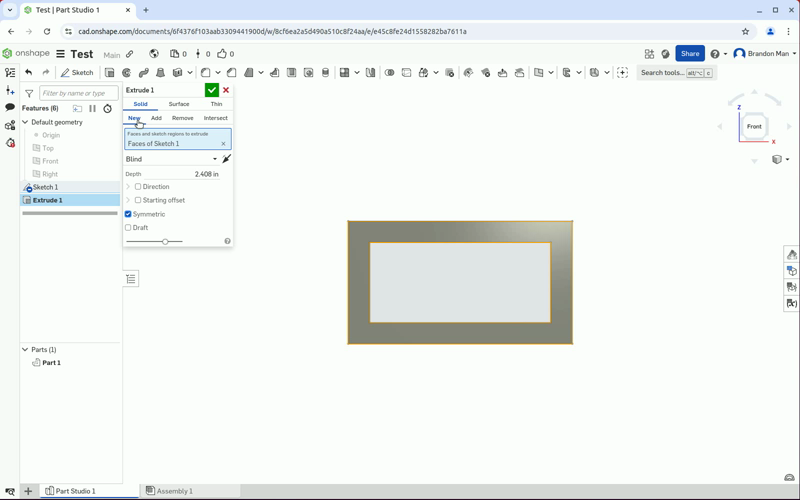
key(enter)
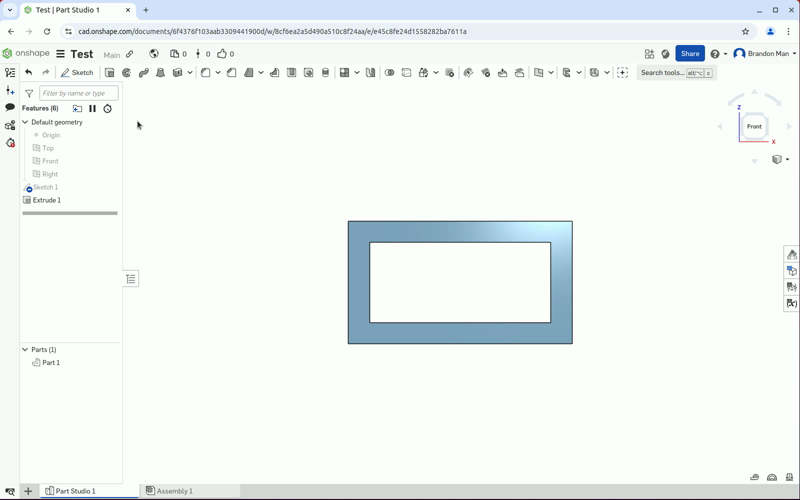
key(shift+h)
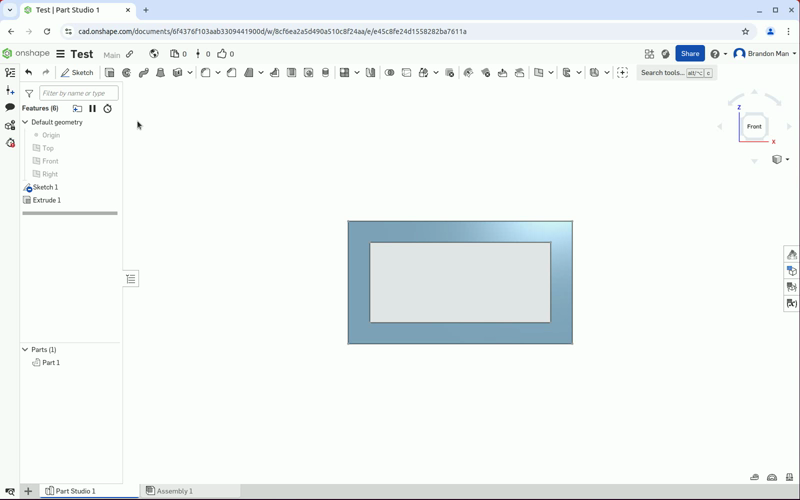
key(shift+h)
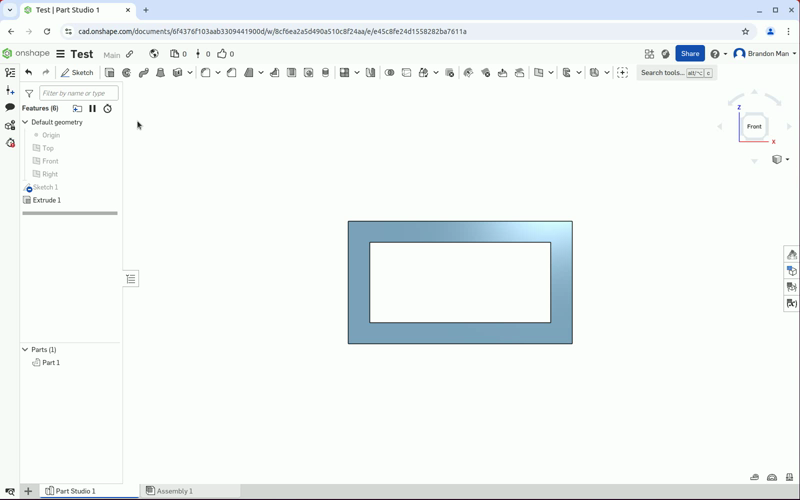
mouse_move(73, 189)
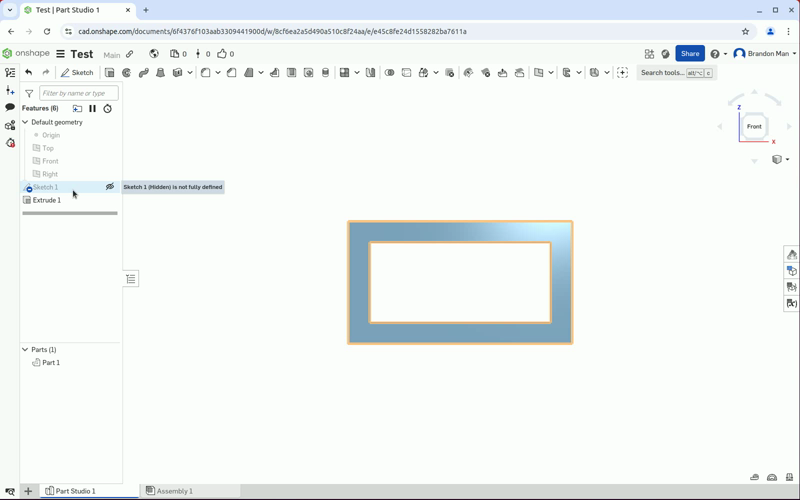
click(73, 189)
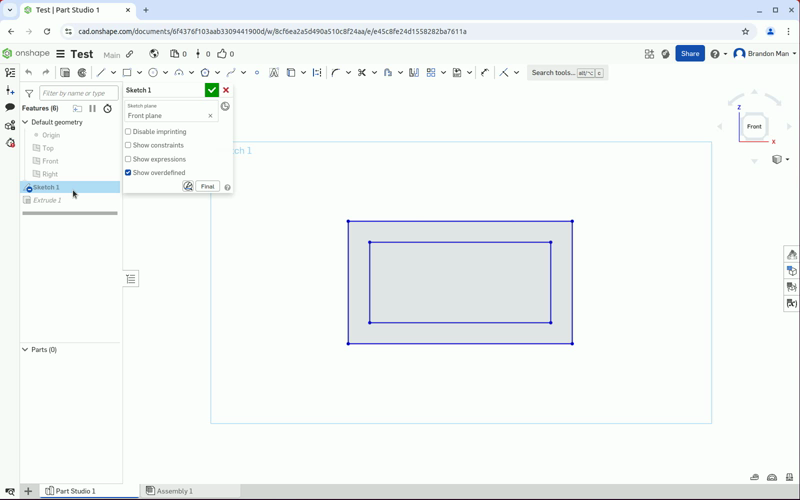
mouse_move(229, 92)
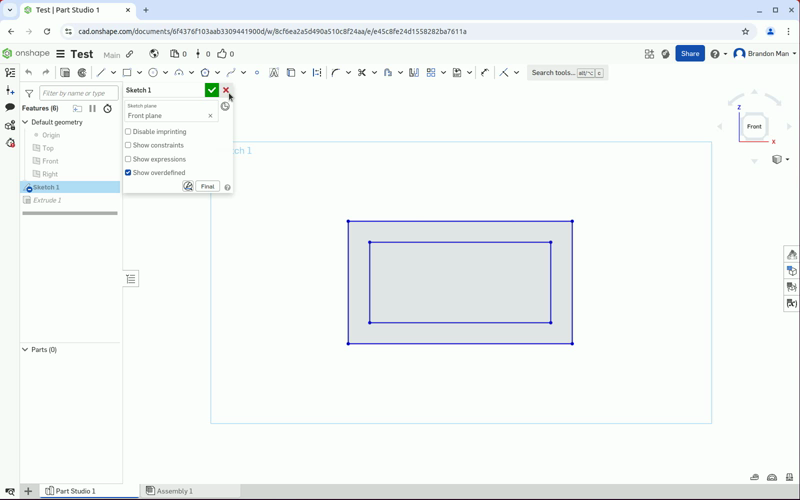
click(229, 92)
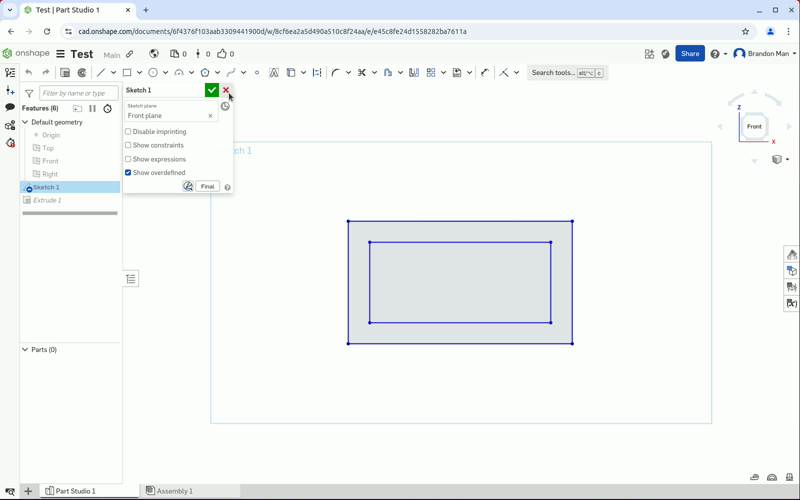
key(shift+s)
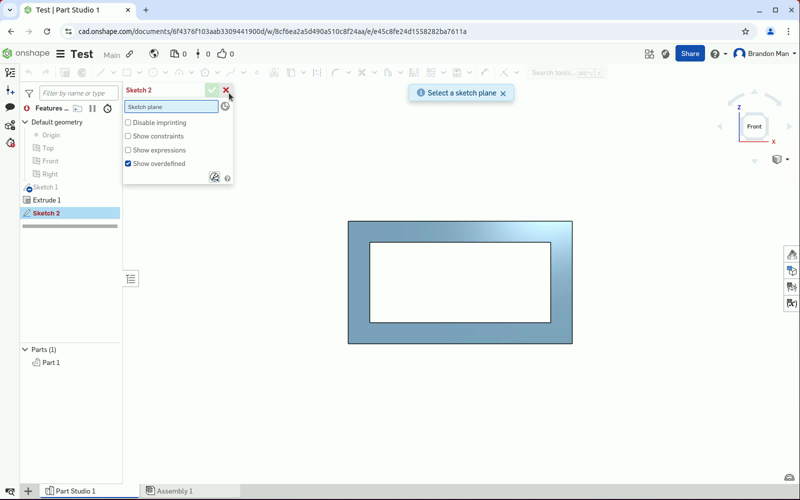
mouse_move(73, 163)
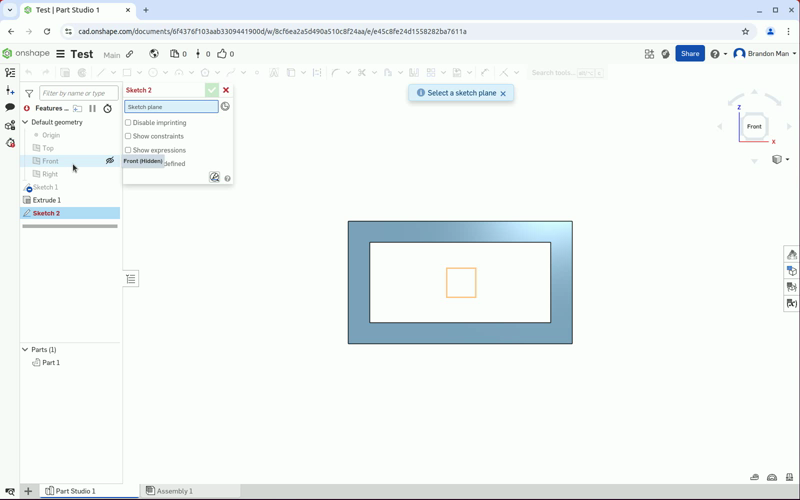
click(73, 163)
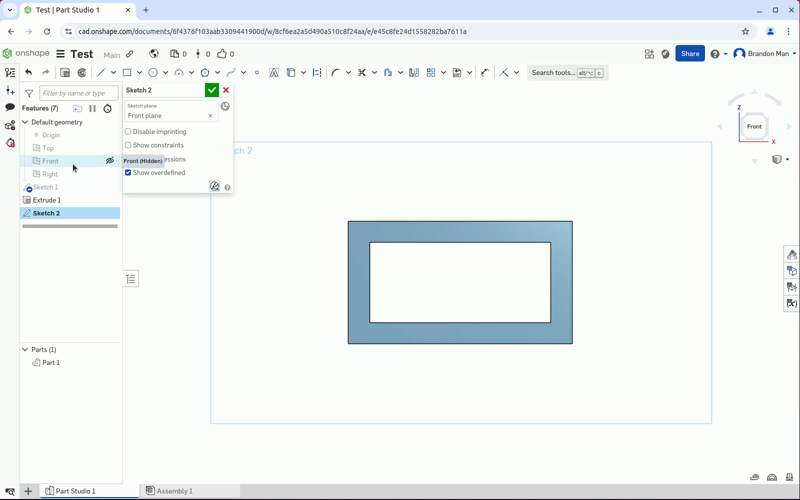
mouse_move(73, 352)
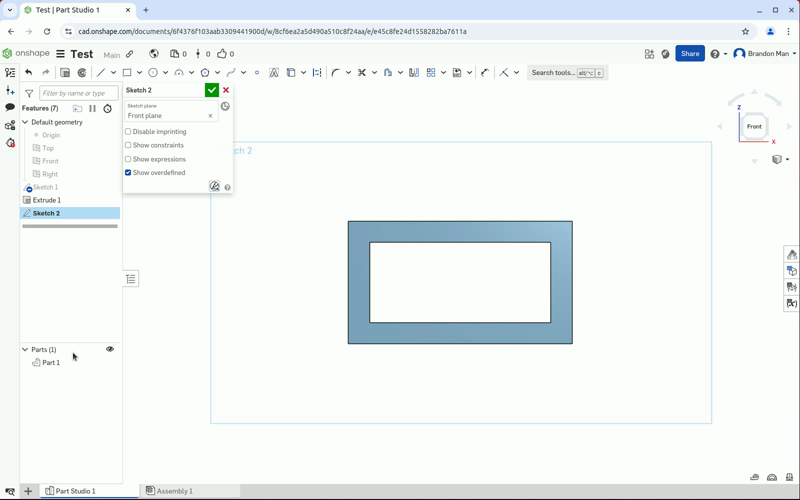
key(y)
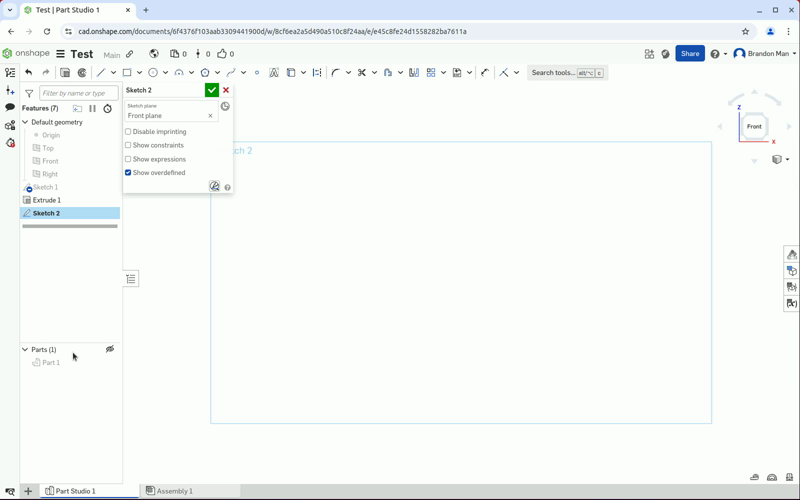
key(l)
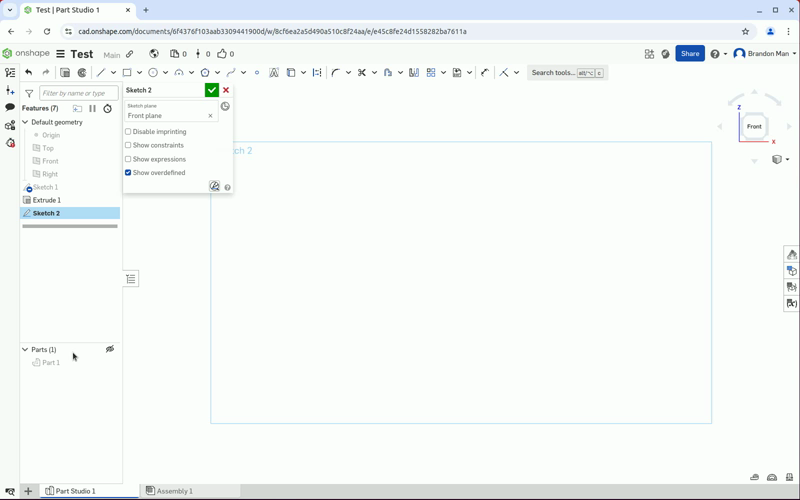
key_down(shift)
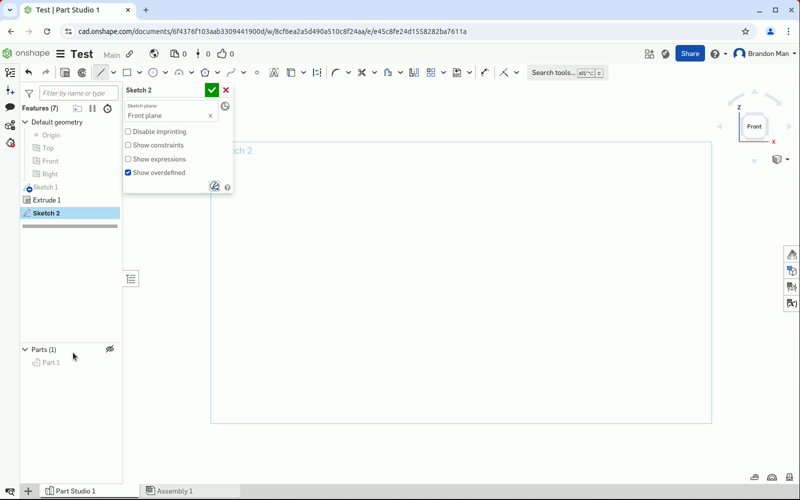
mouse_move(368, 324)
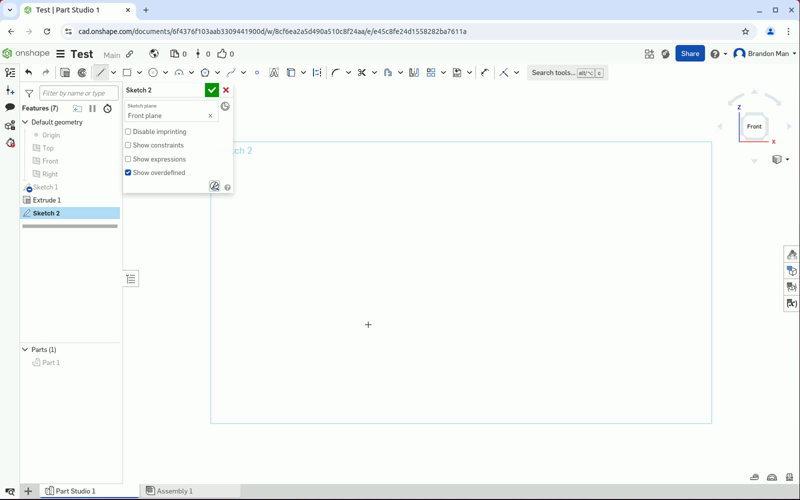
click(368, 324)
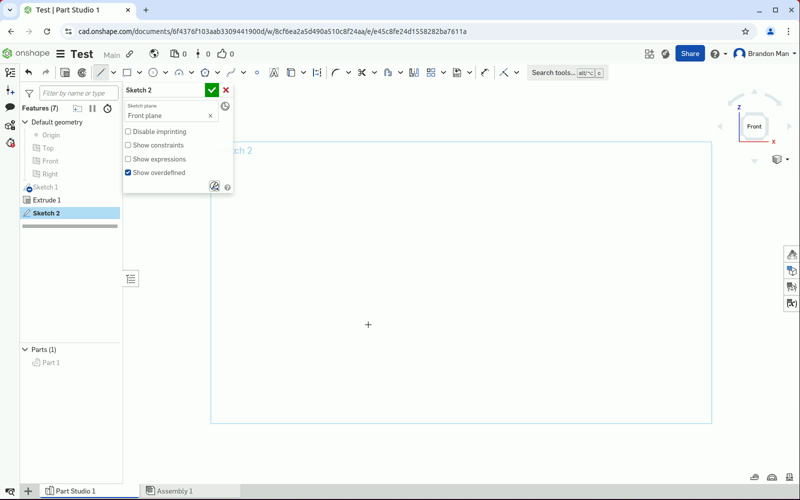
key_up(shift)
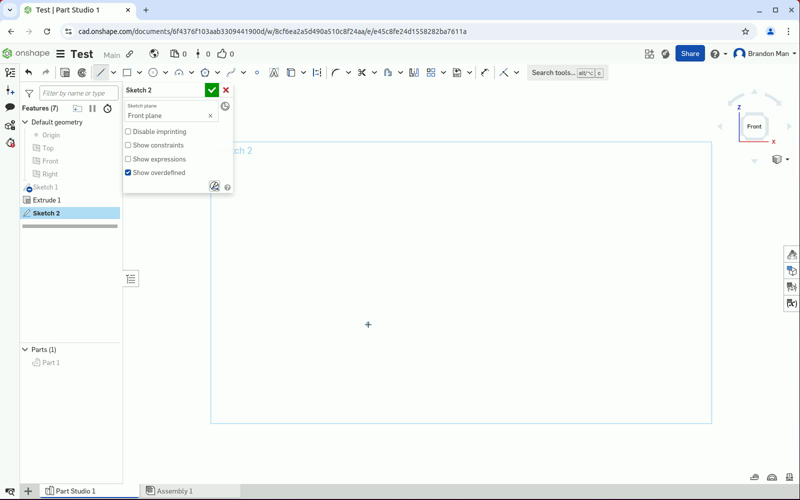
key_down(shift)
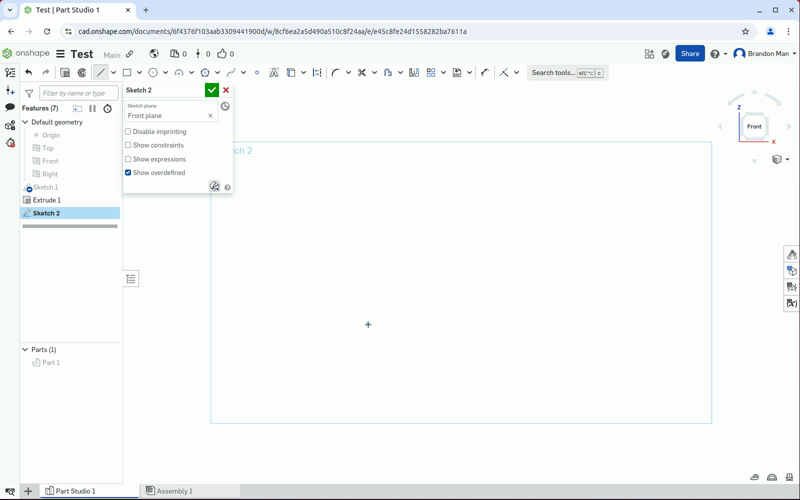
mouse_move(551, 324)
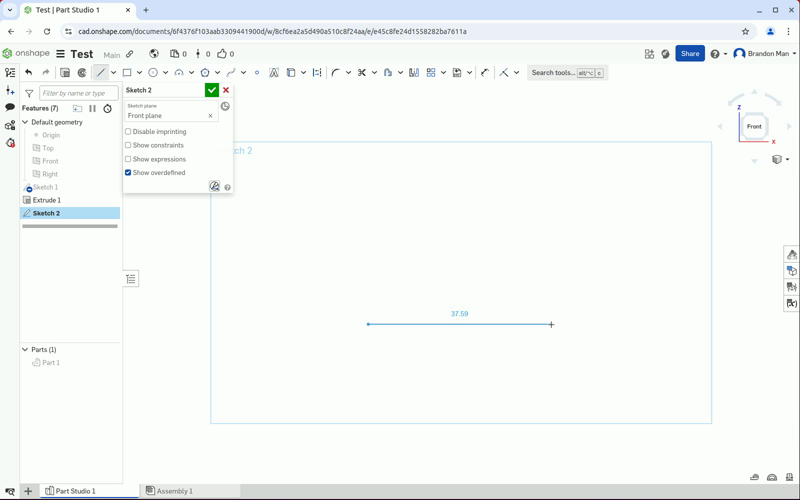
click(551, 324)
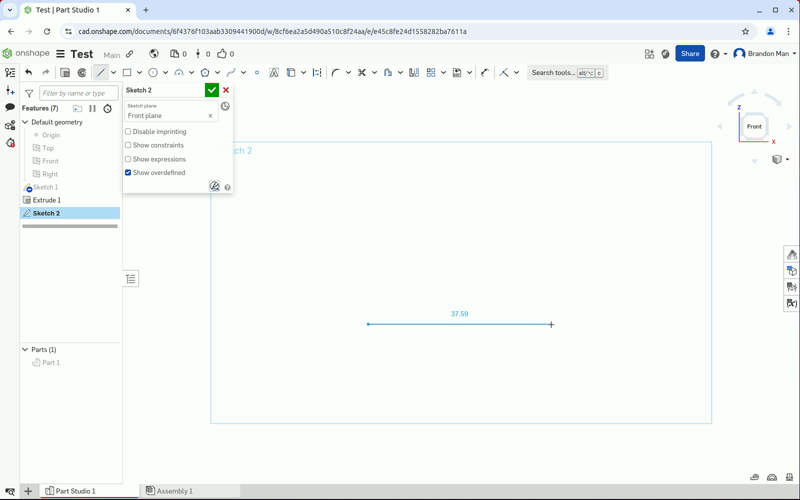
key_up(shift)
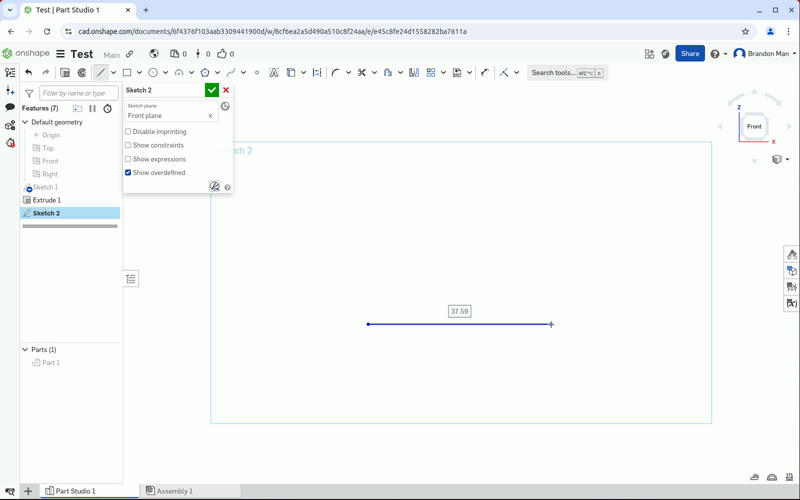
key_down(shift)
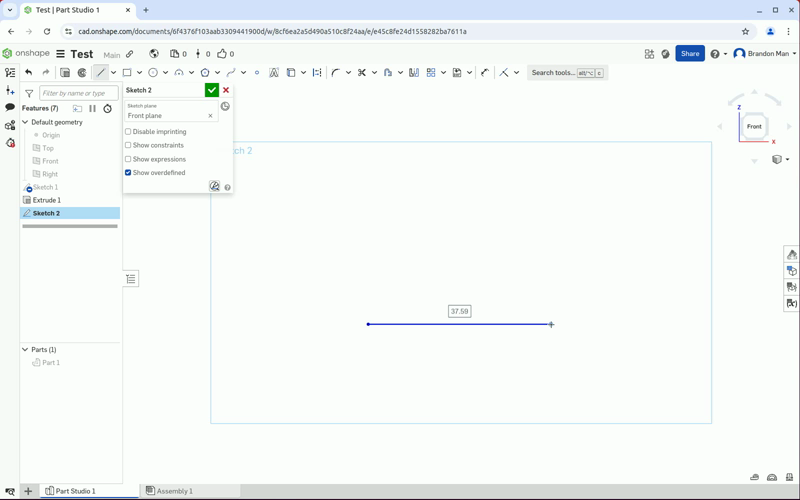
mouse_move(551, 242)
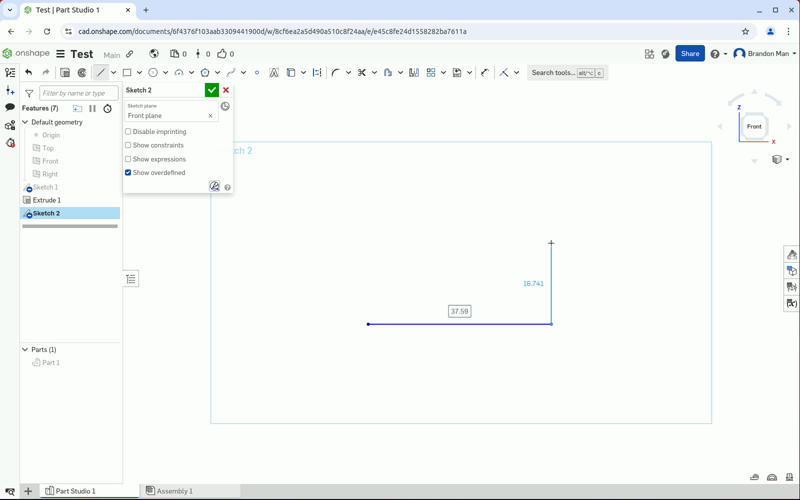
click(551, 242)
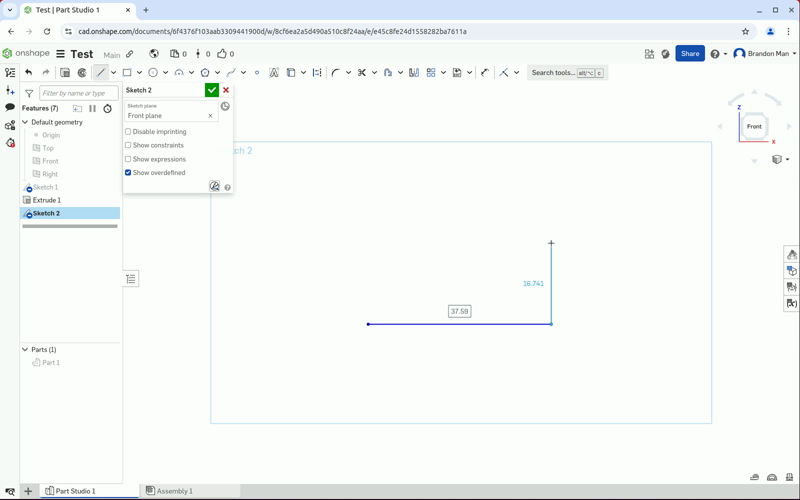
key_up(shift)
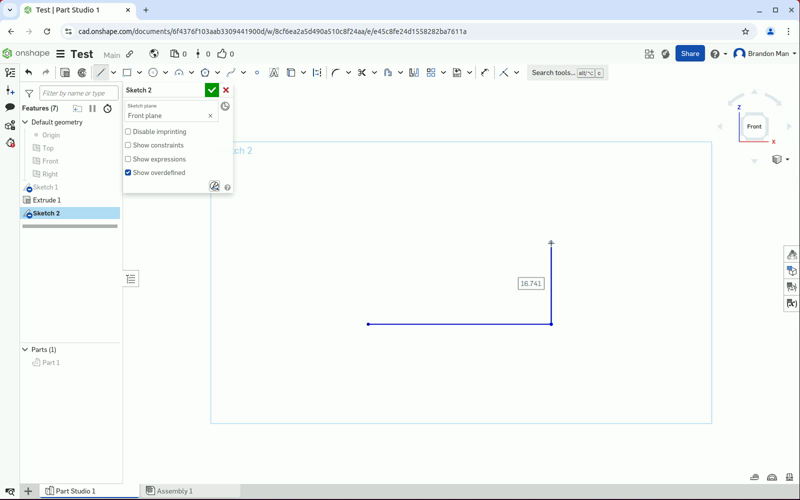
key_down(shift)
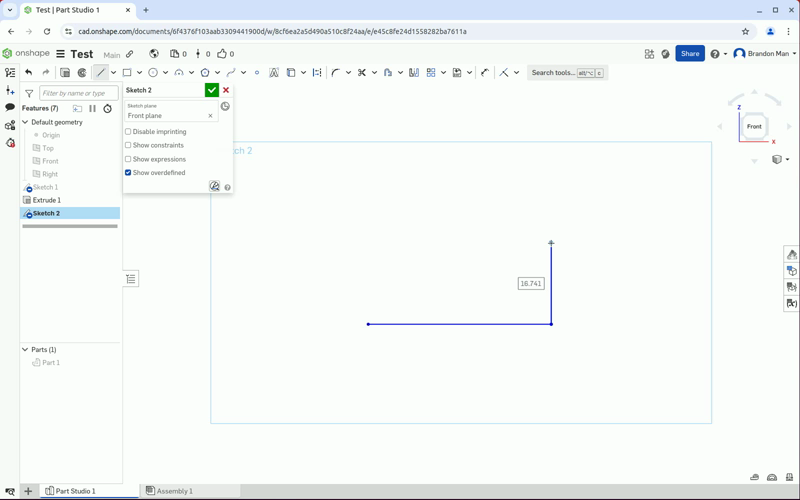
mouse_move(368, 242)
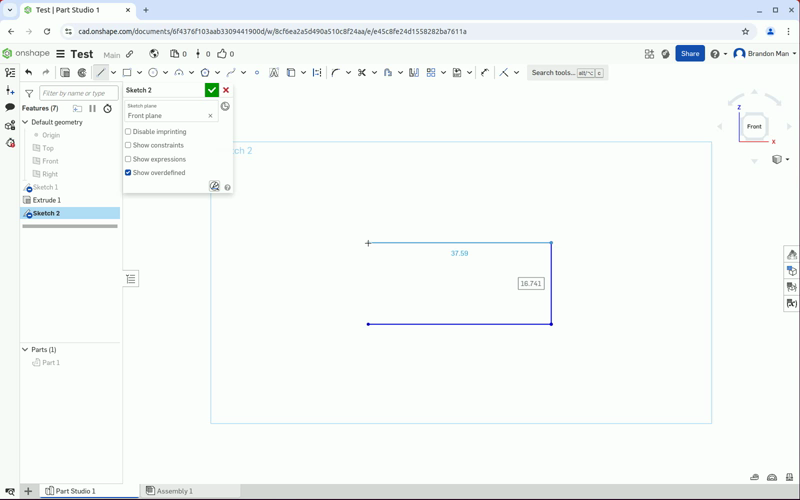
click(368, 242)
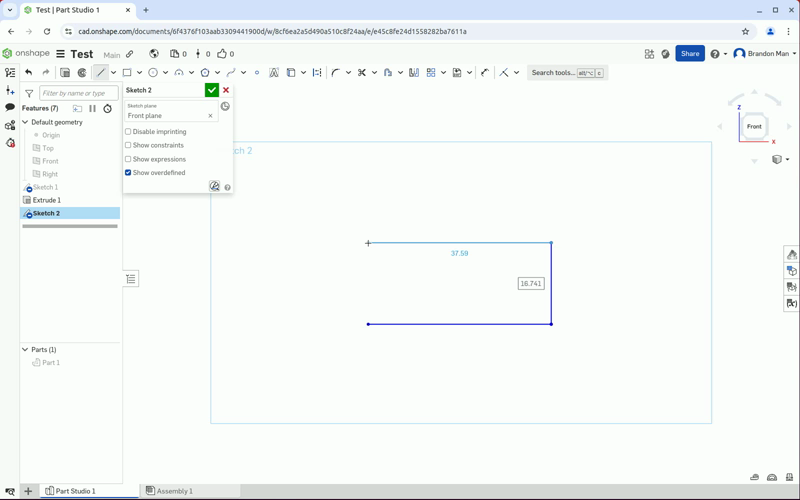
key_up(shift)
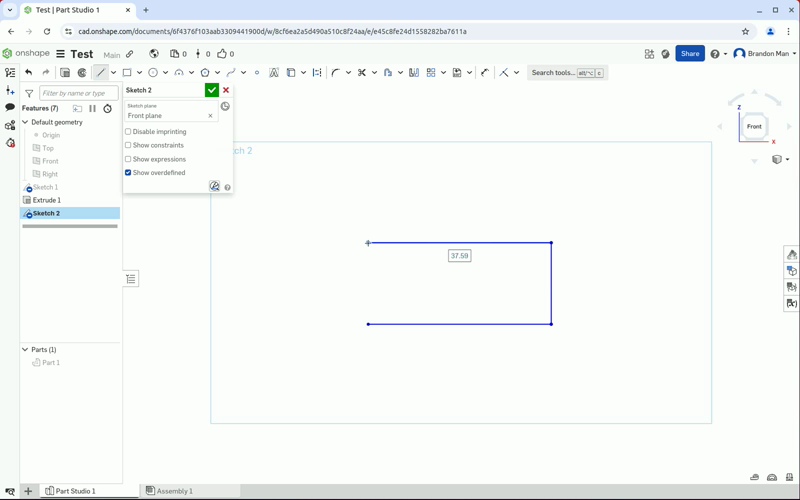
key_down(shift)
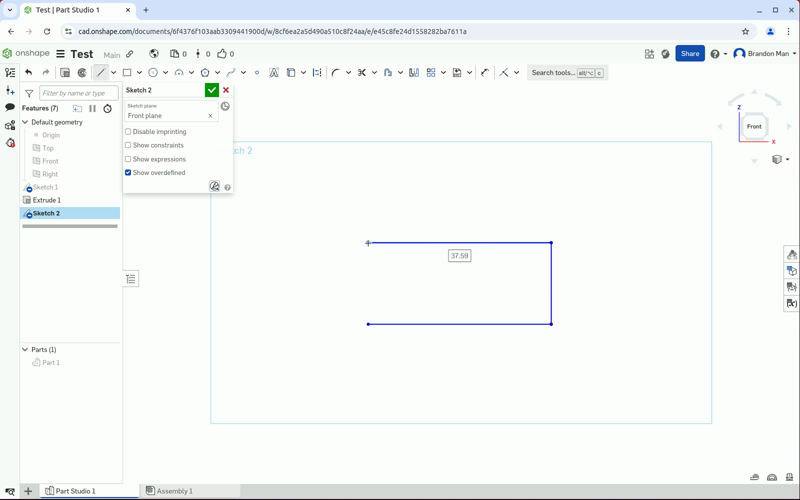
mouse_move(368, 324)
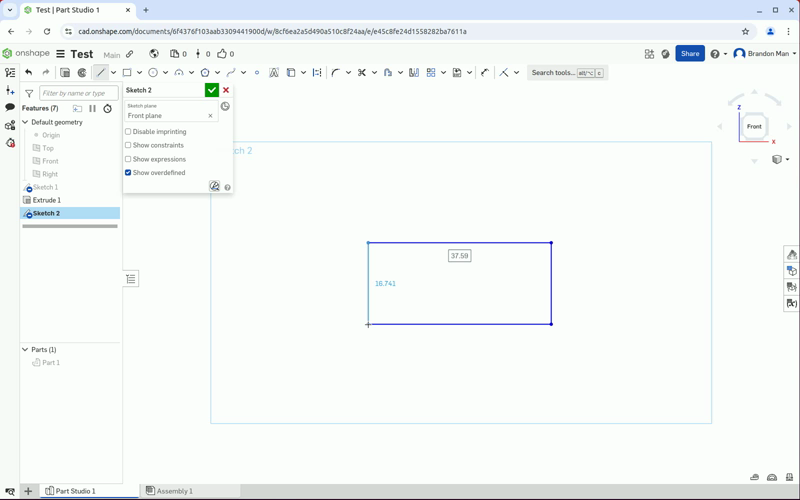
key_up(shift)
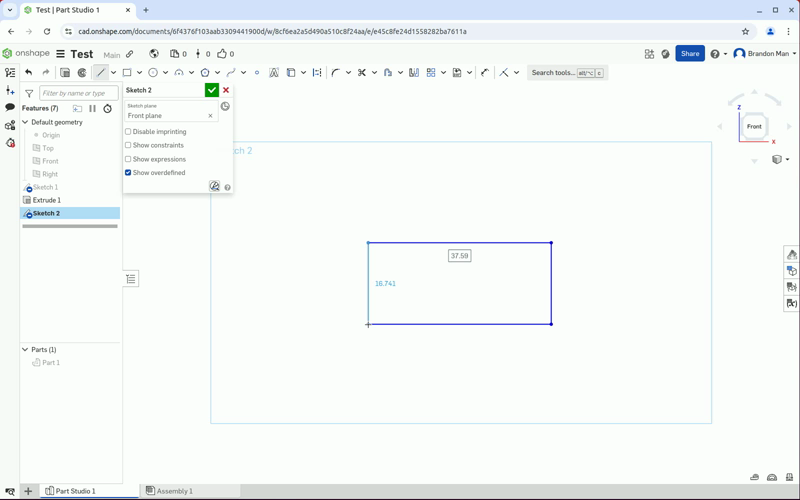
click(368, 324)
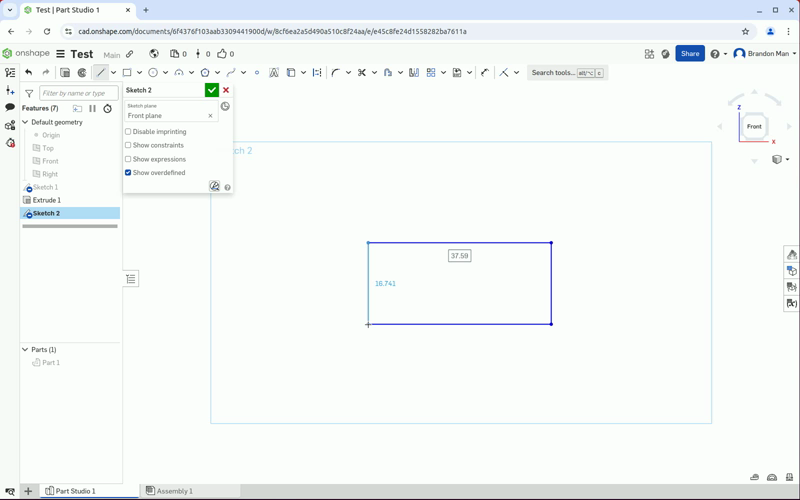
key(esc)
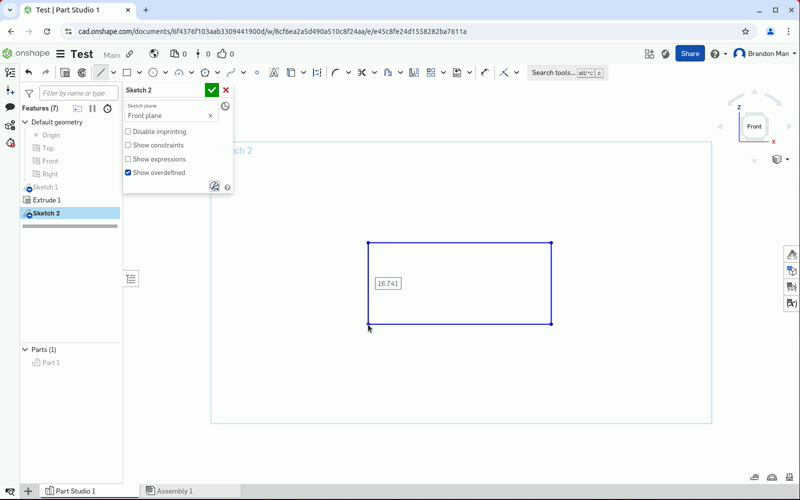
mouse_move(457, 285)
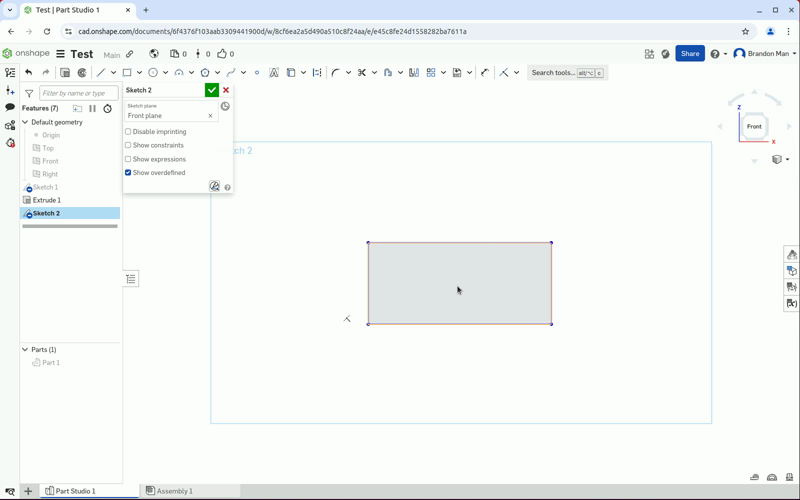
click(457, 285)
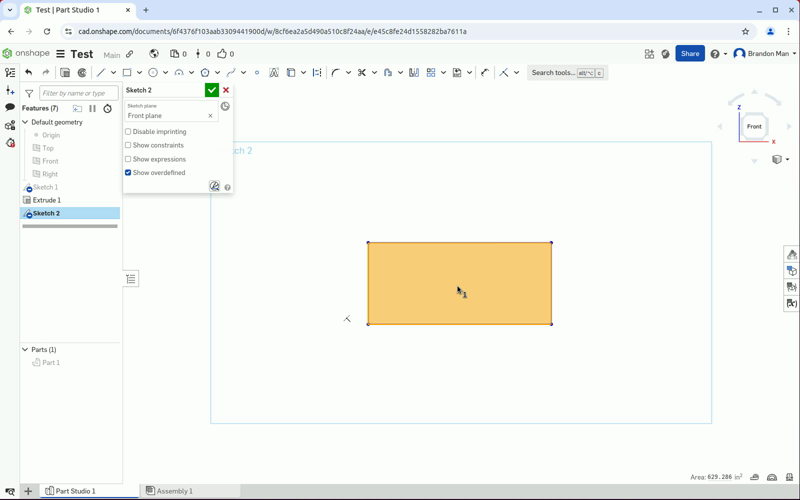
mouse_move(73, 352)
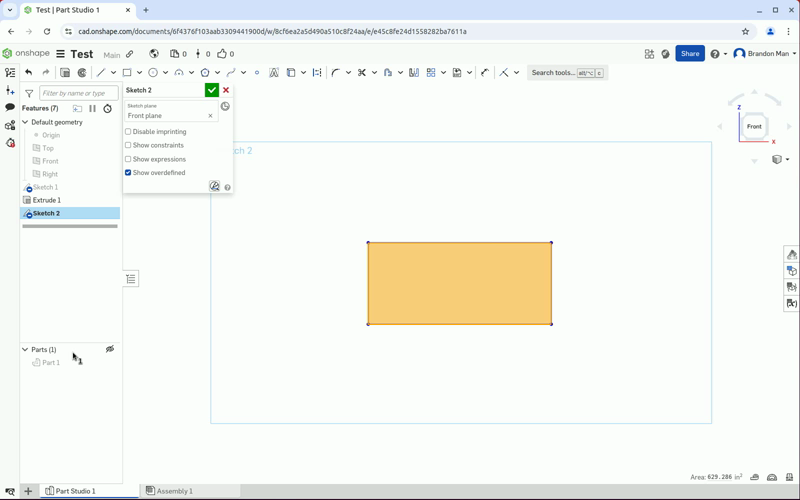
key(shift+y)
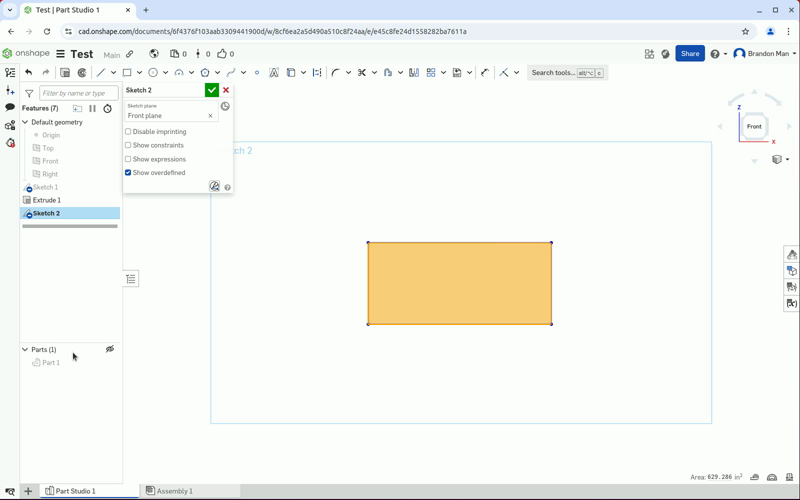
key(shift+e)
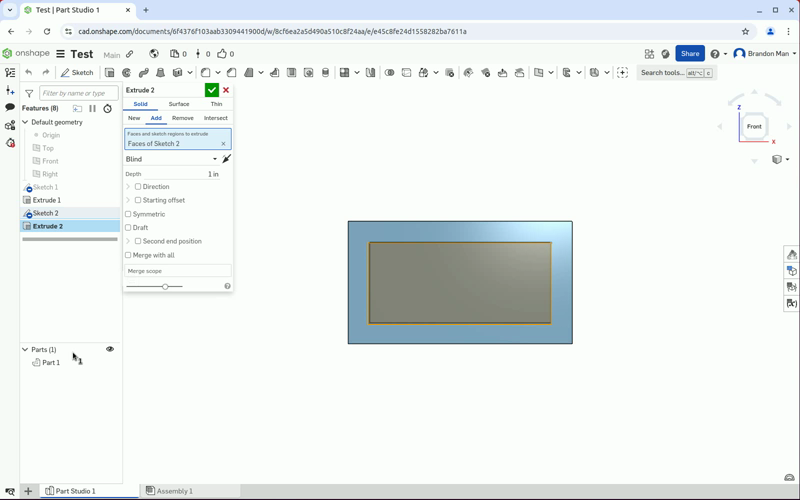
mouse_move(143, 106)
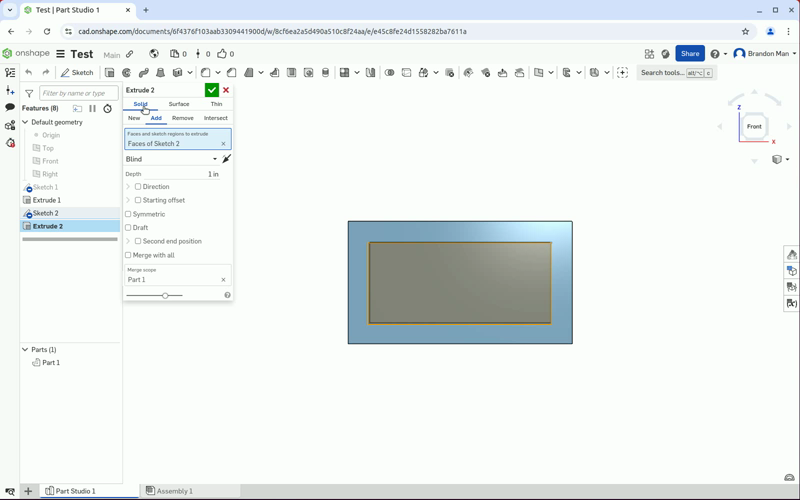
click(143, 106)
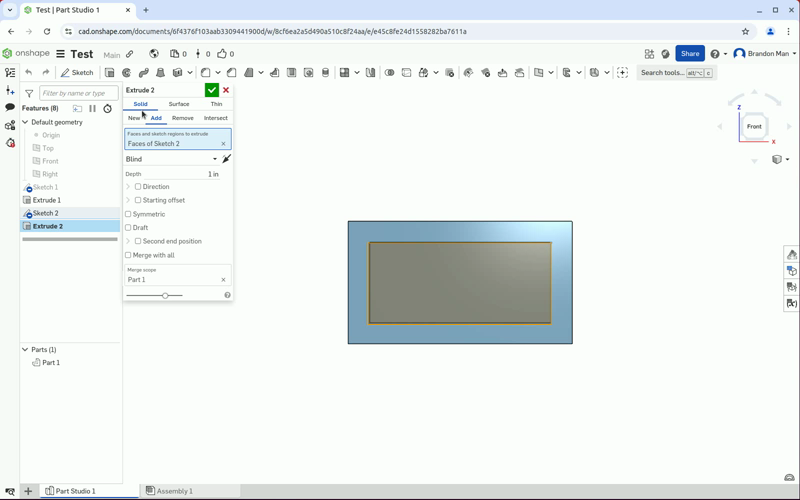
mouse_move(137, 120)
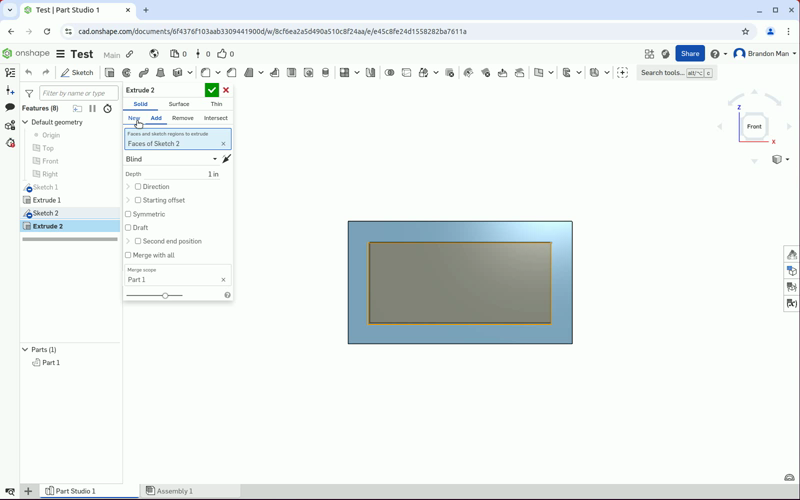
click(137, 120)
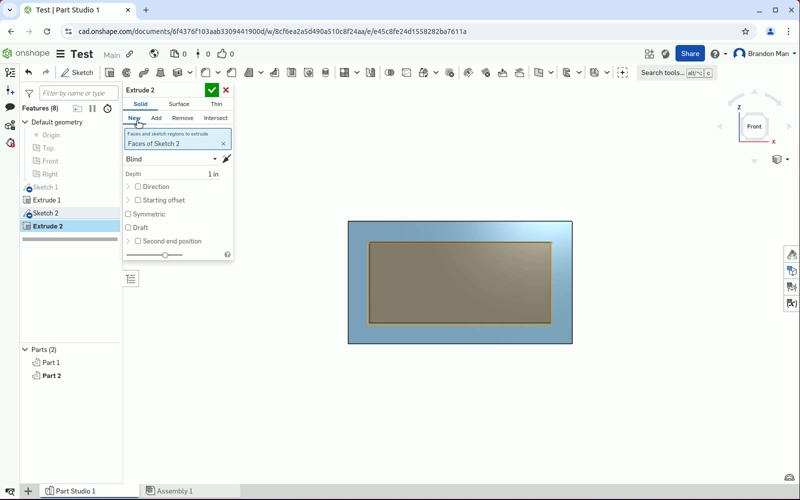
key(tab, 4)
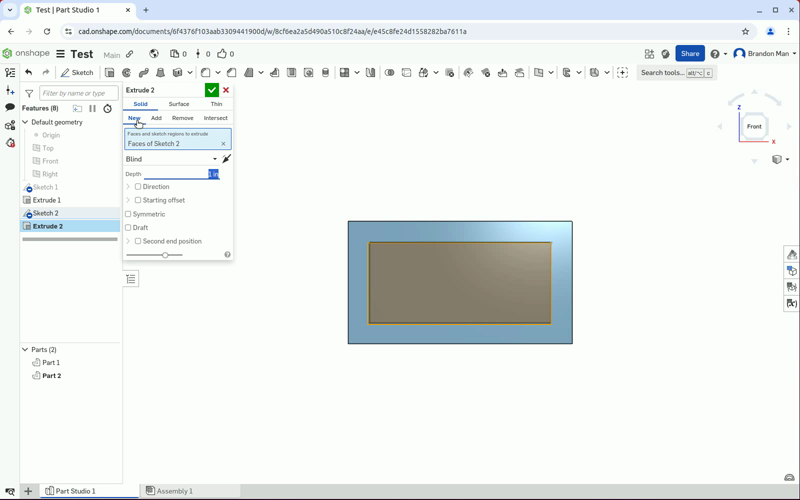
text(0.962)
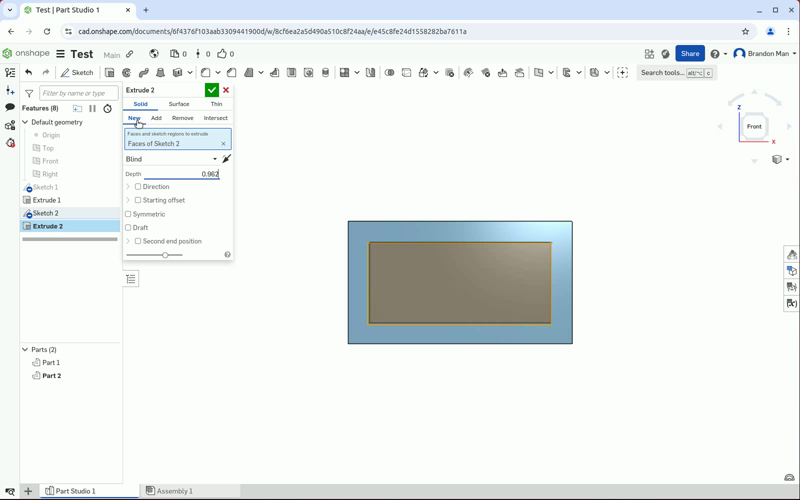
key(tab, 3)
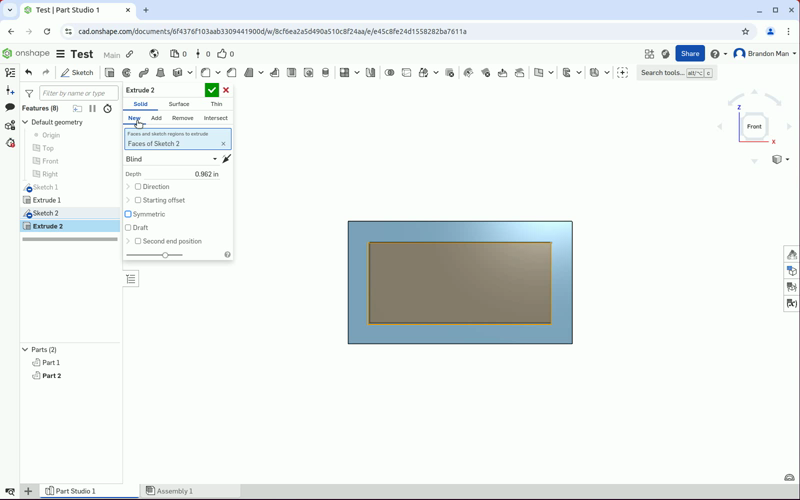
key(space)
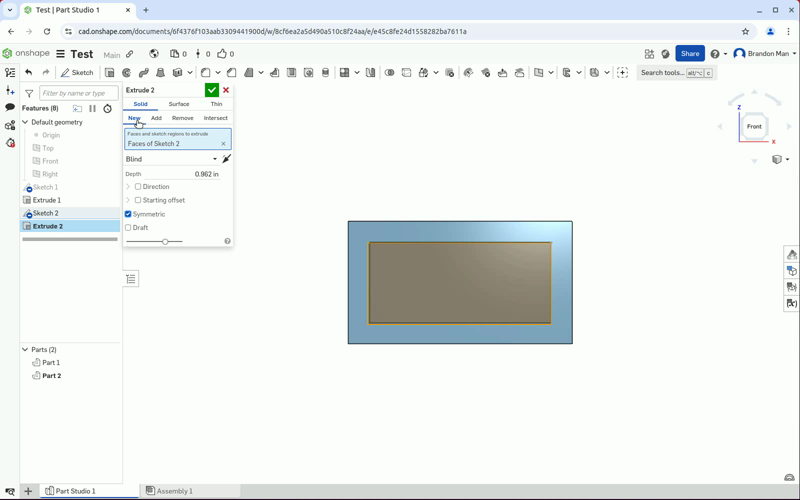
key(enter)
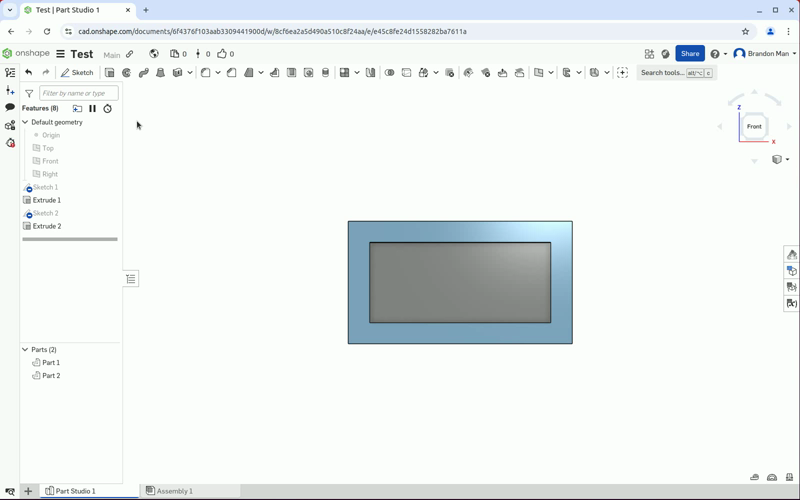
key(shift+h)
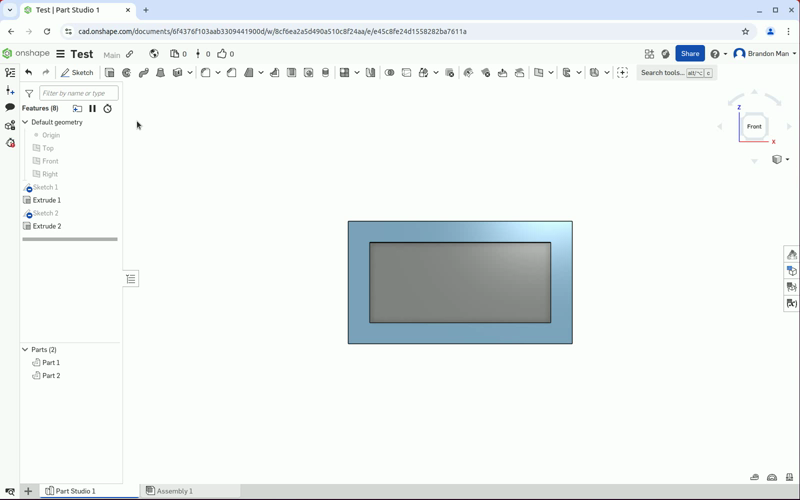
key(shift+h)
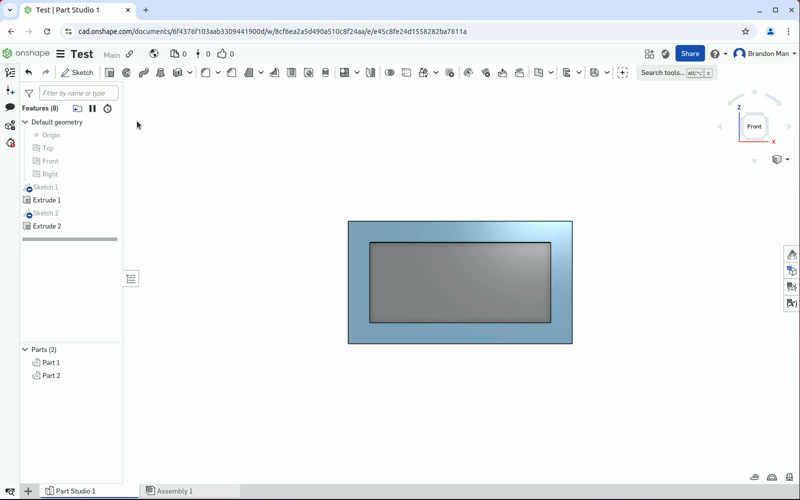
mouse_move(73, 189)
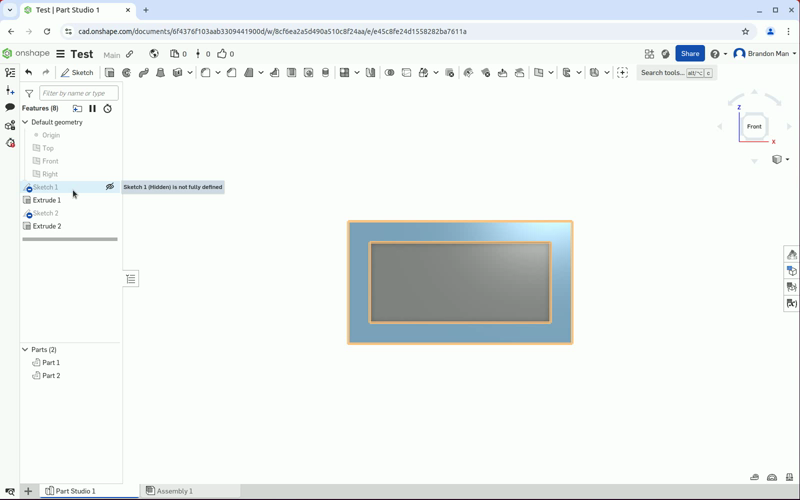
click(73, 189)
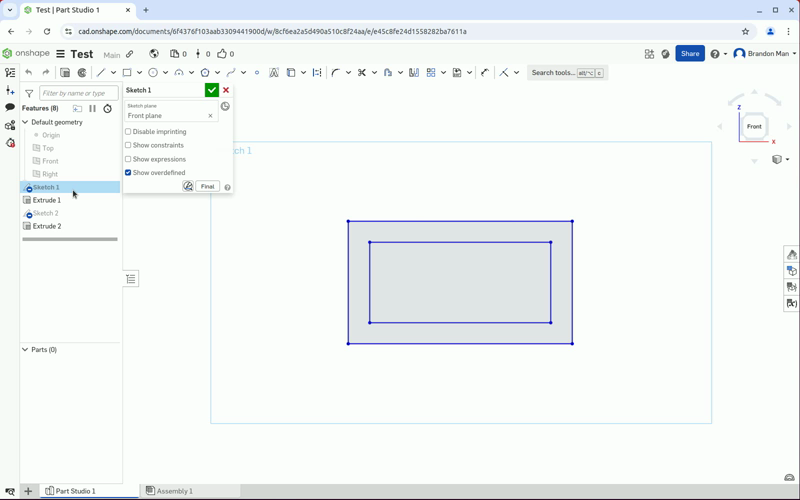
mouse_move(229, 92)
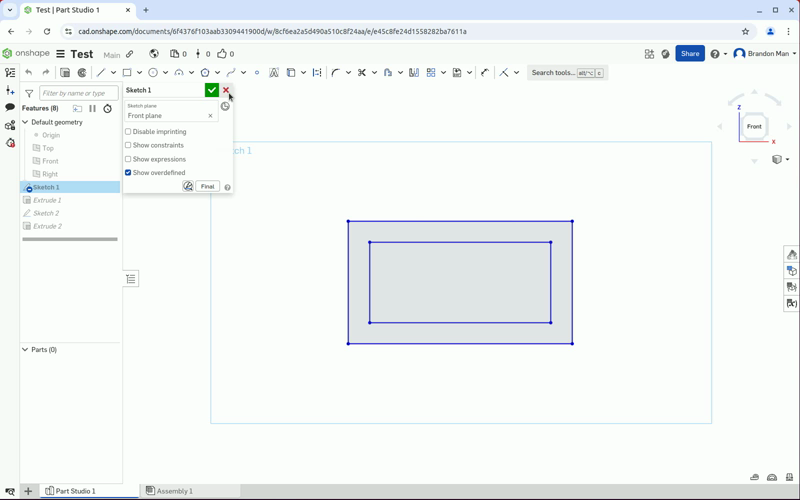
click(229, 92)
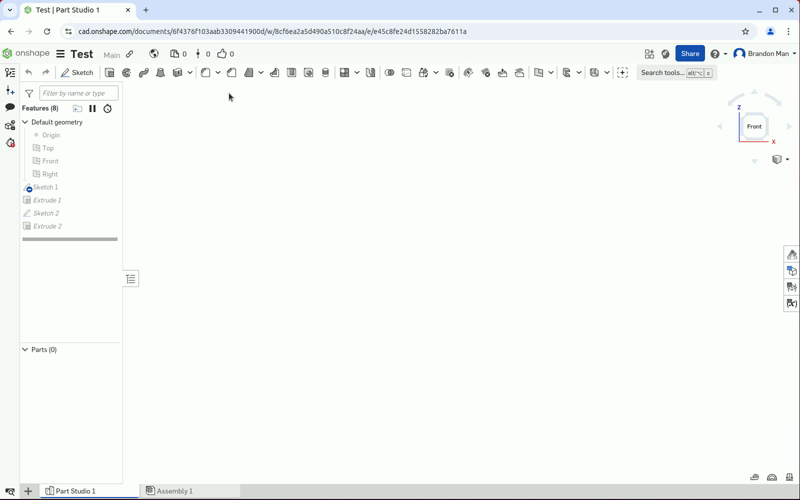
mouse_move(541, 75)
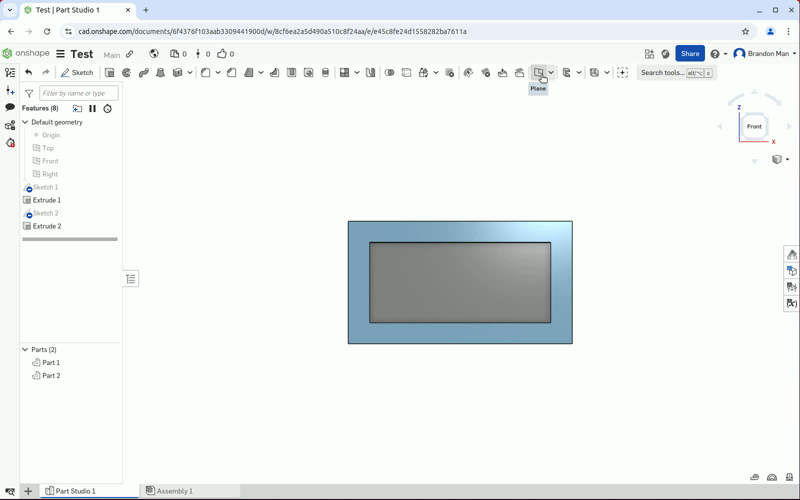
click(541, 75)
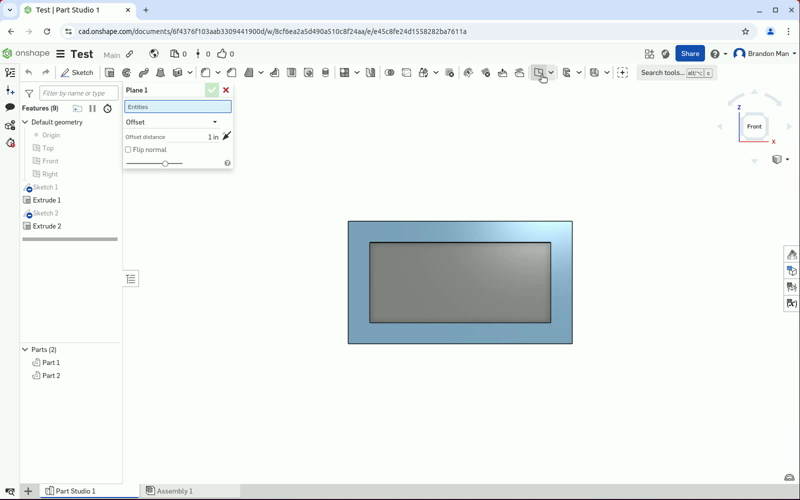
mouse_move(73, 163)
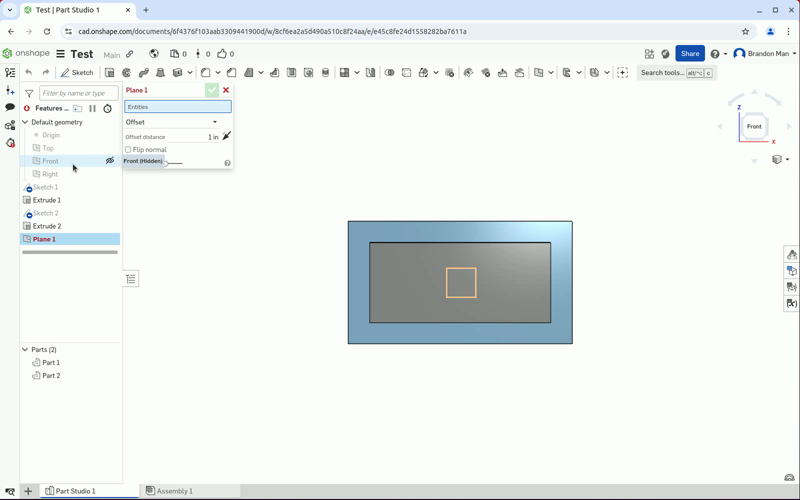
click(73, 163)
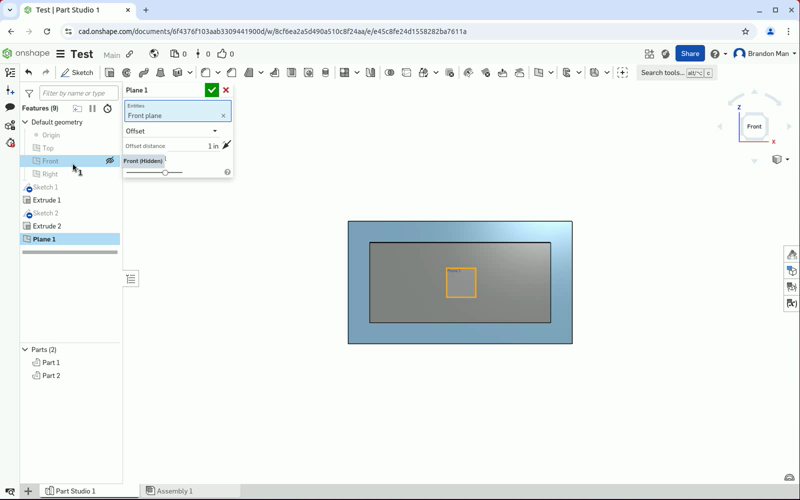
key(tab, 2)
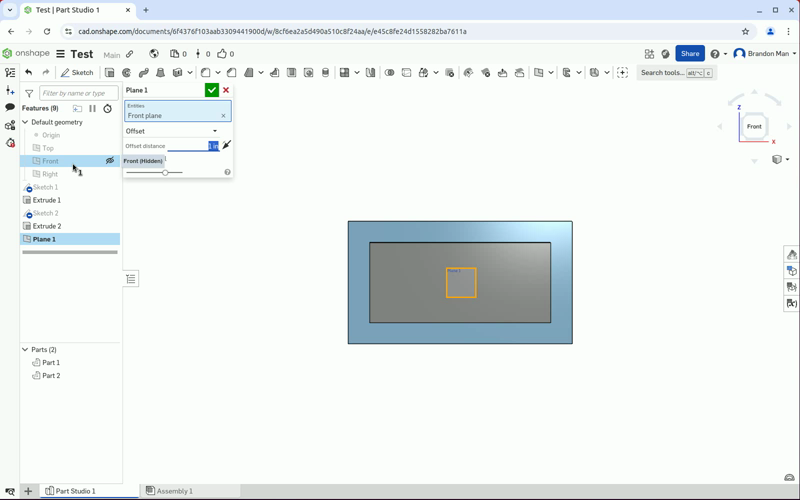
text(0.493)
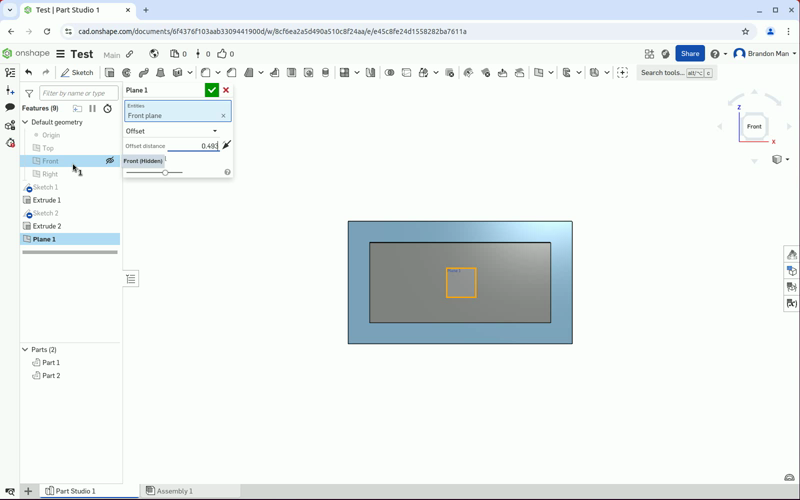
key(enter, 2)
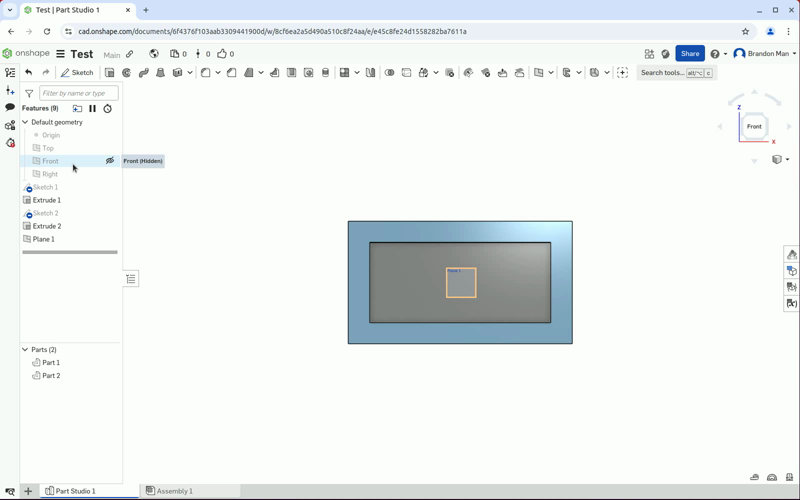
key(shift+s)
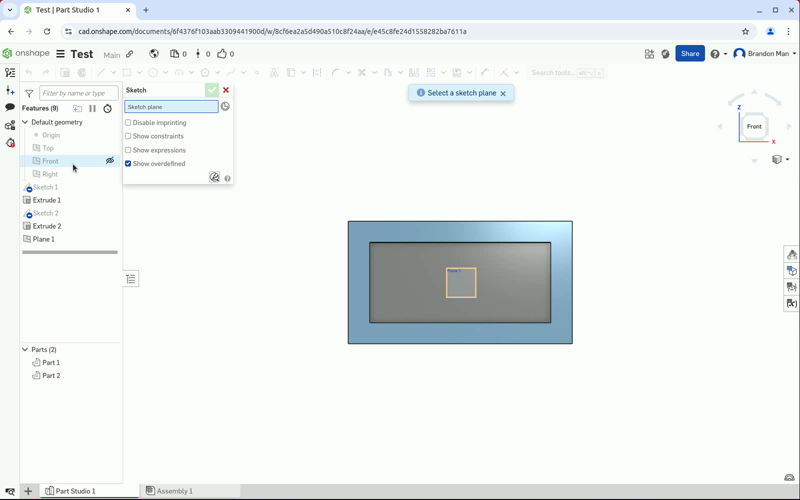
mouse_move(73, 241)
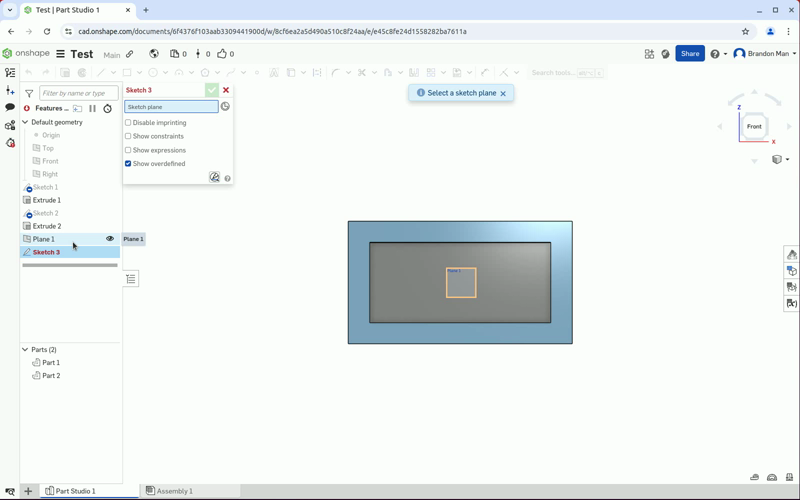
click(73, 241)
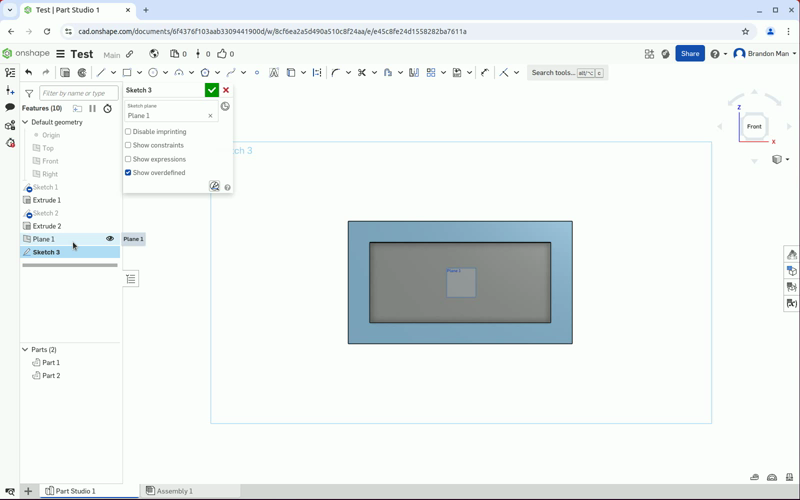
mouse_move(73, 352)
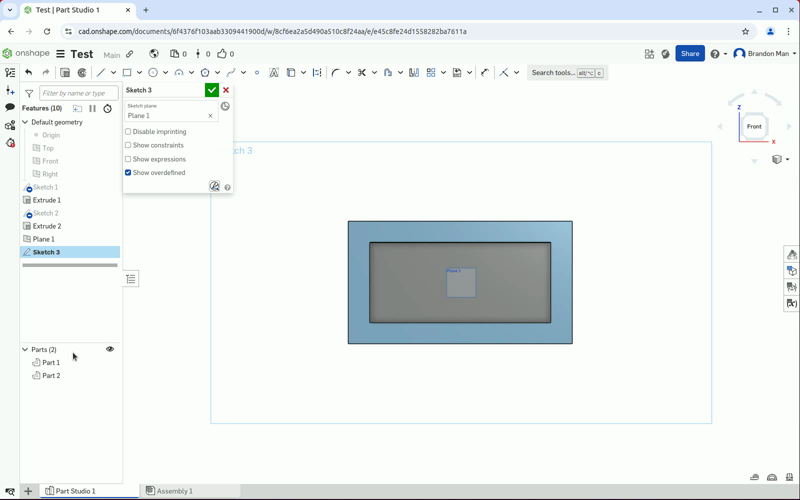
key(y)
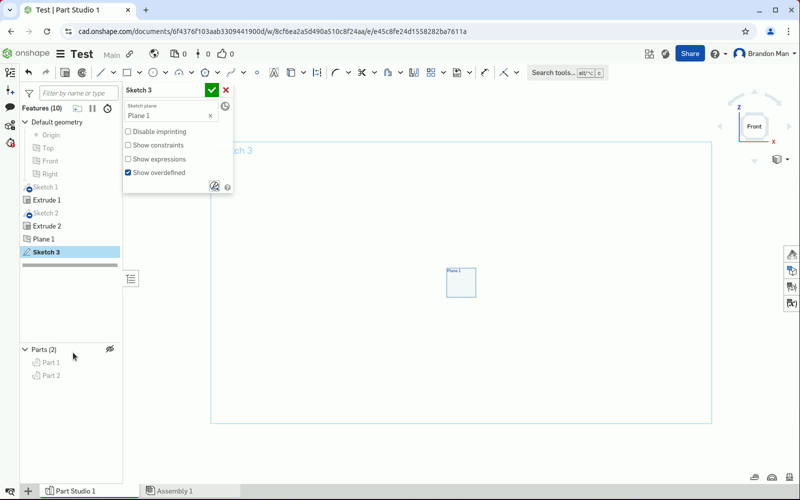
key(l)
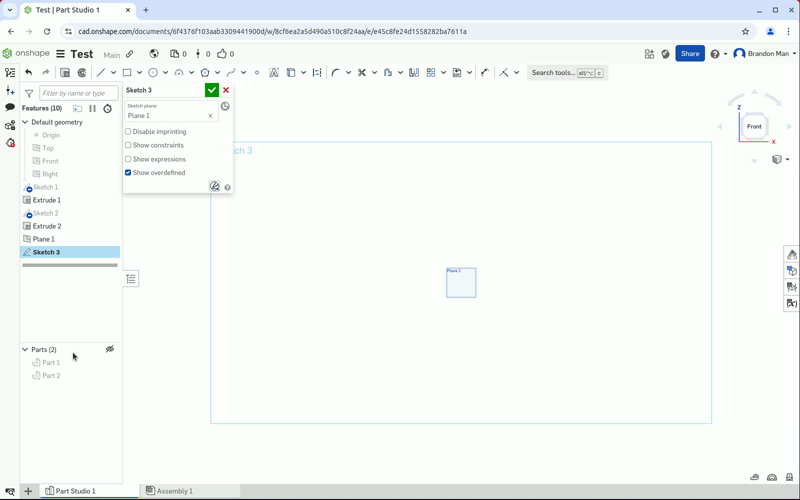
key_down(shift)
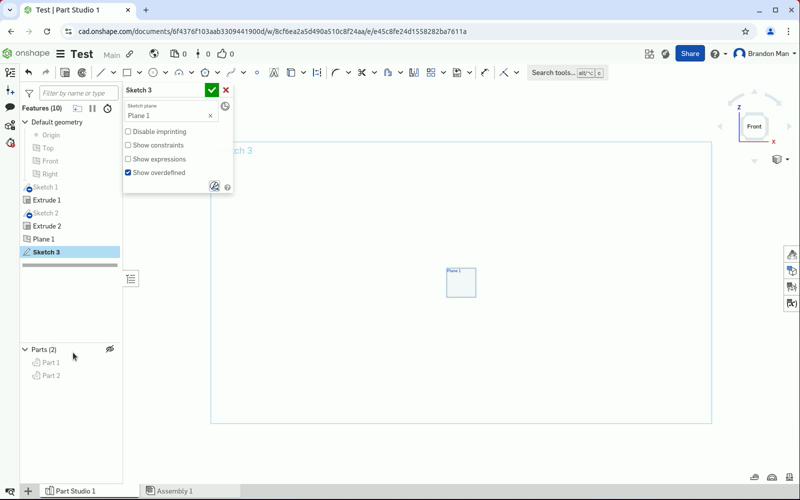
mouse_move(368, 241)
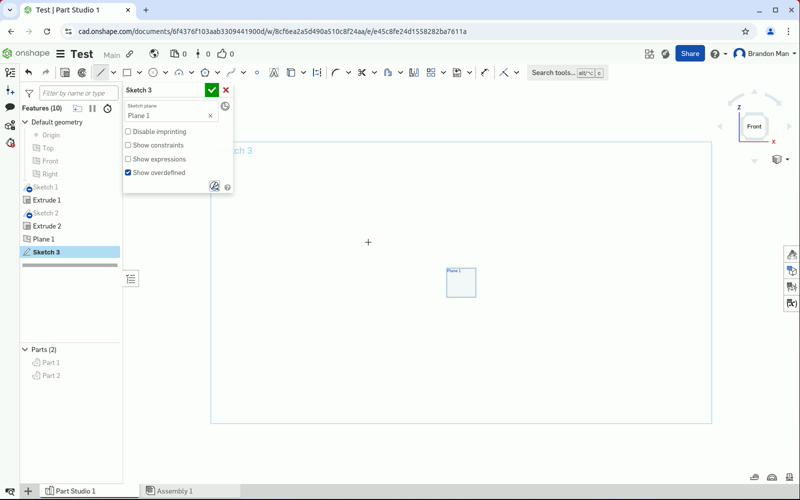
click(368, 241)
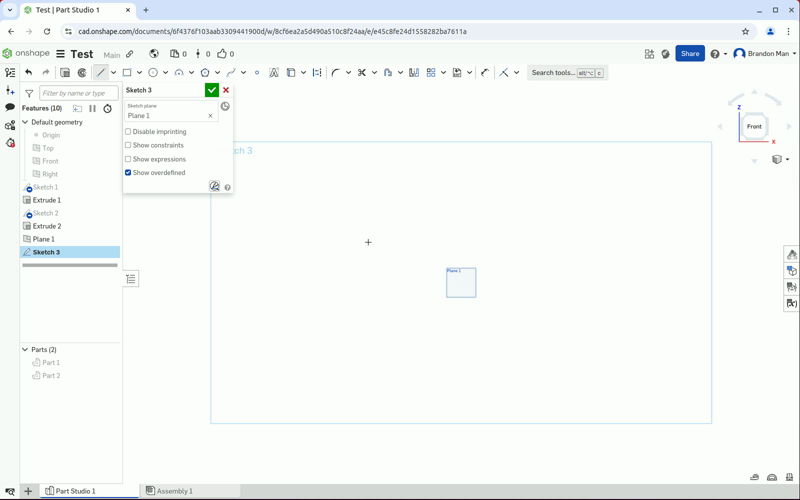
key_up(shift)
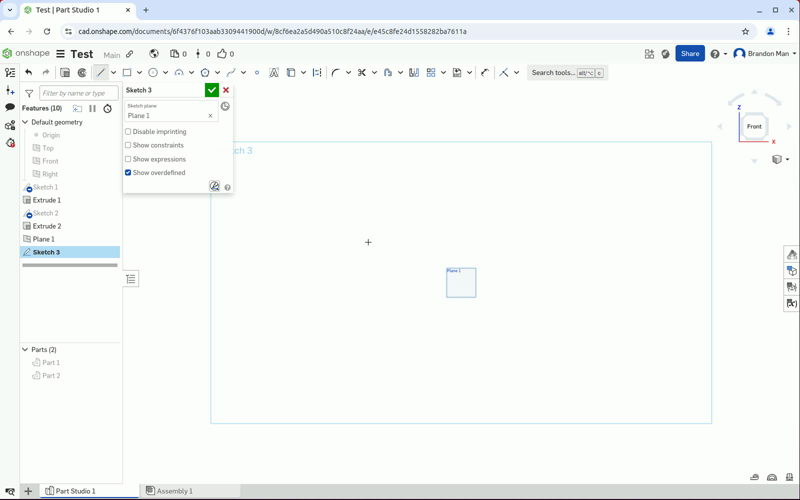
key_down(shift)
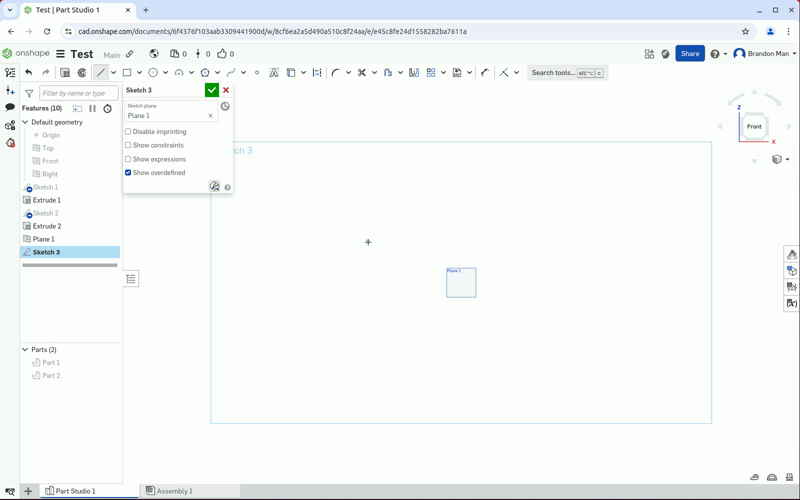
mouse_move(510, 323)
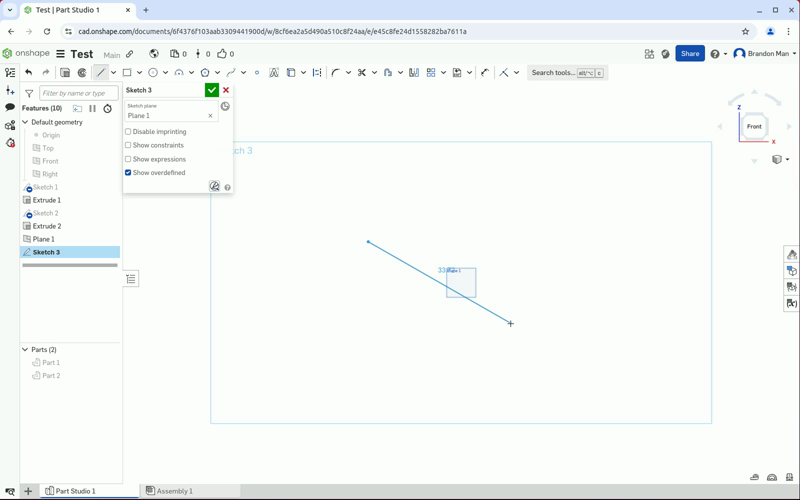
click(510, 323)
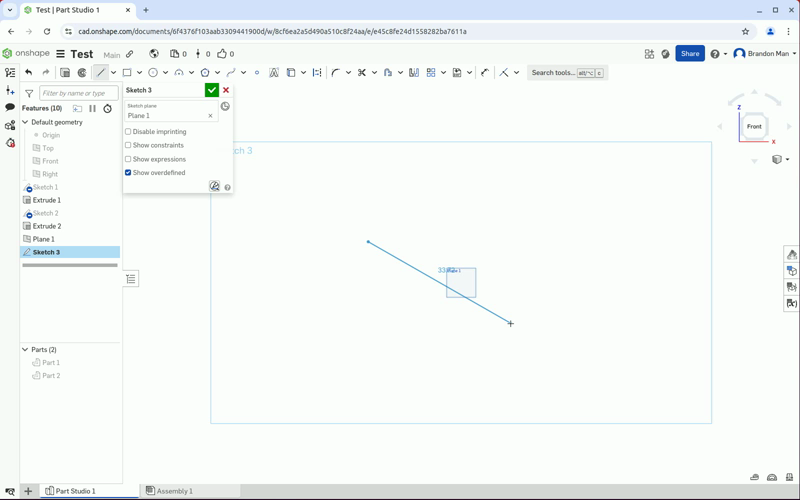
key_up(shift)
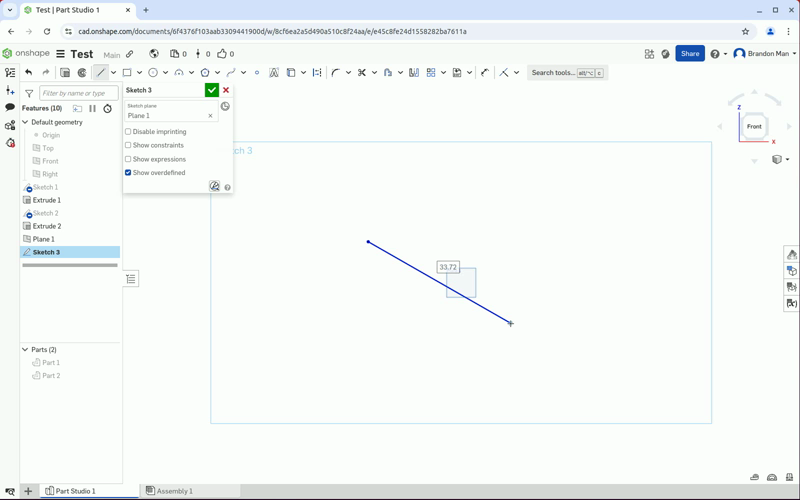
key_down(shift)
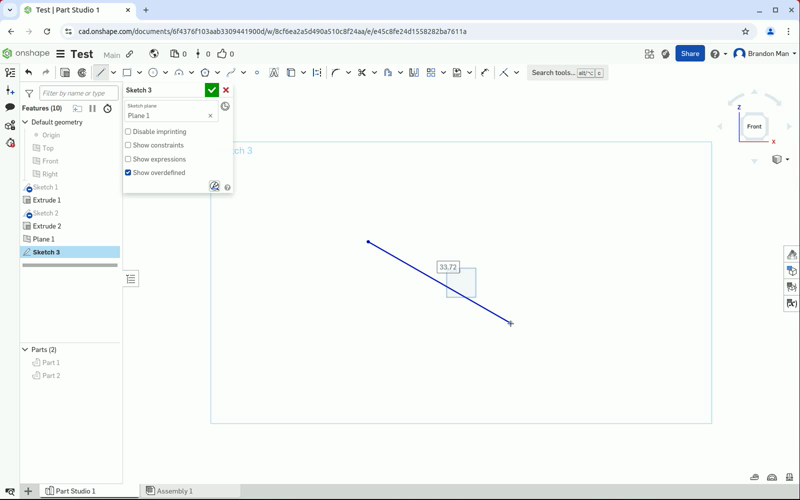
mouse_move(540, 323)
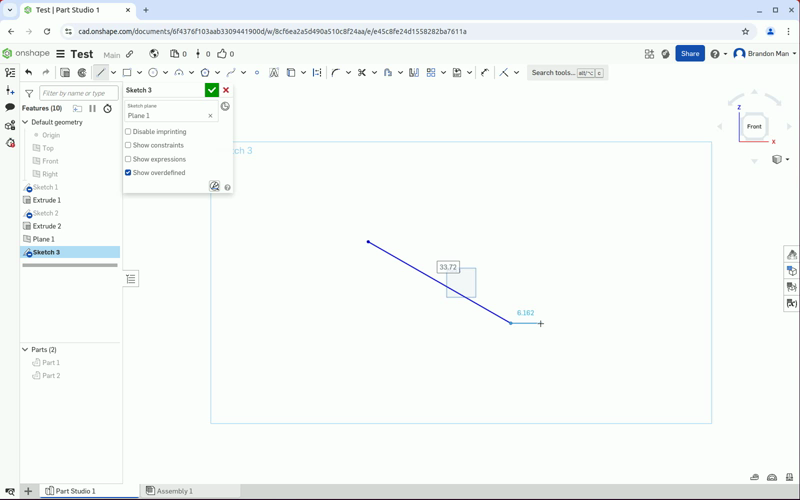
mouse_move(551, 323)
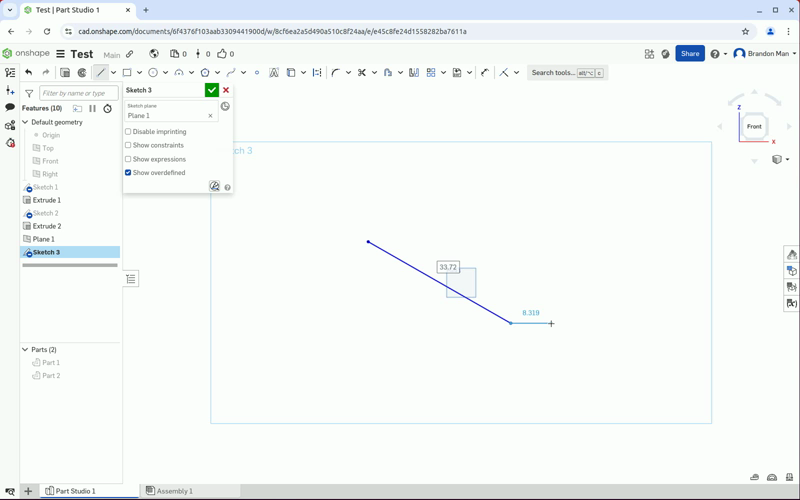
click(551, 323)
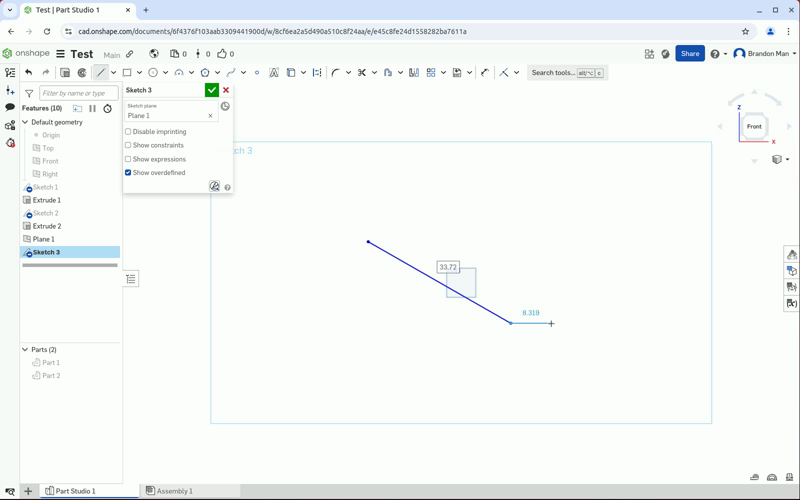
key_up(shift)
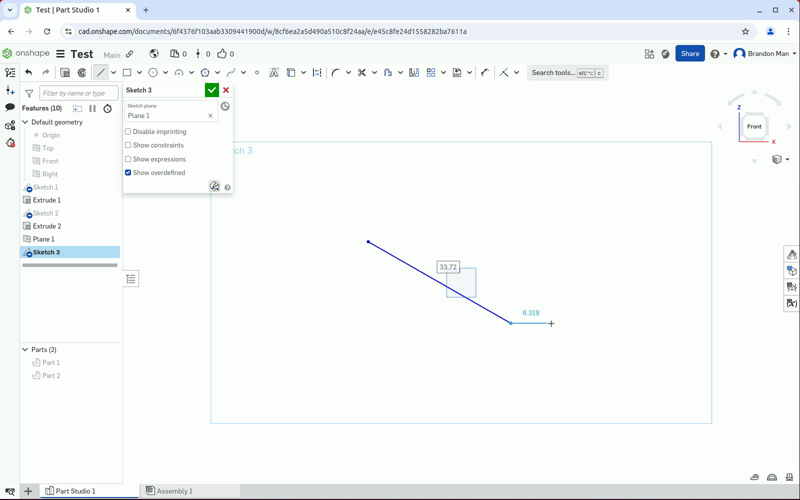
key_down(shift)
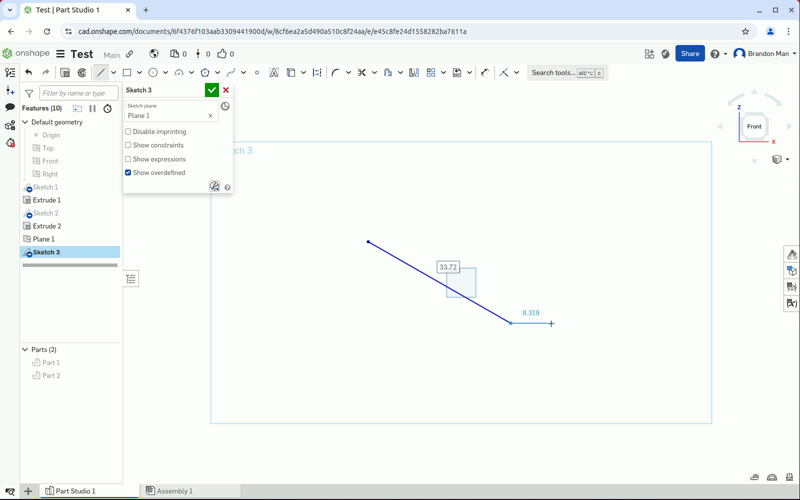
mouse_move(408, 241)
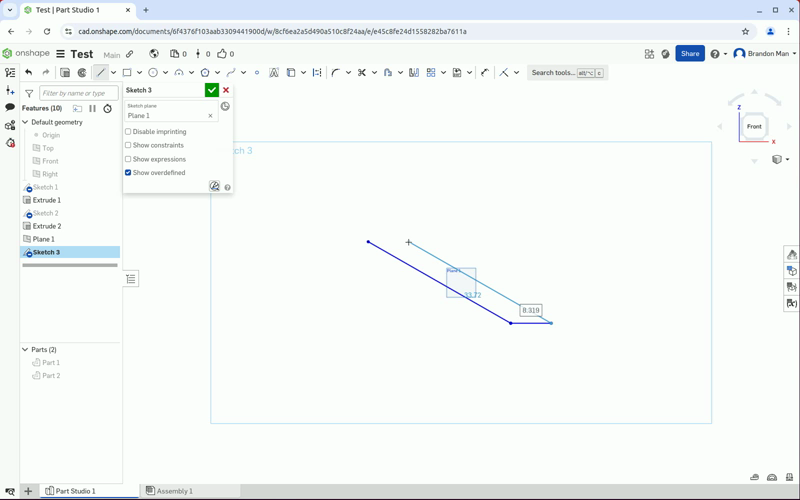
click(408, 241)
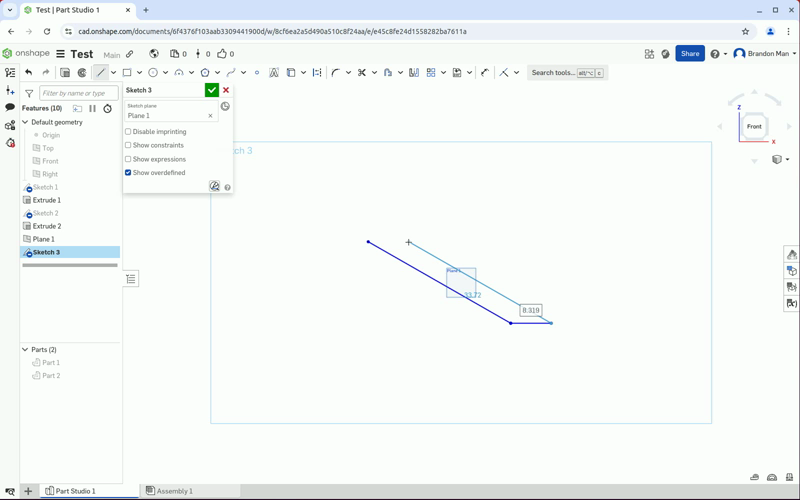
key_up(shift)
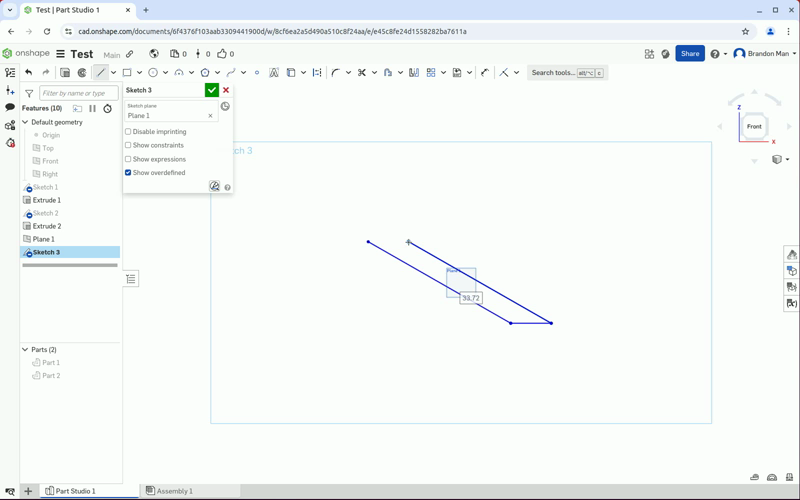
mouse_move(438, 241)
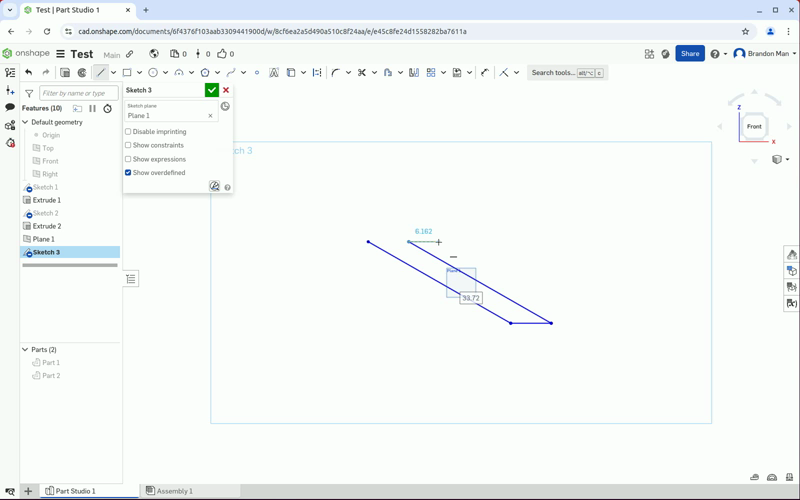
key_down(shift)
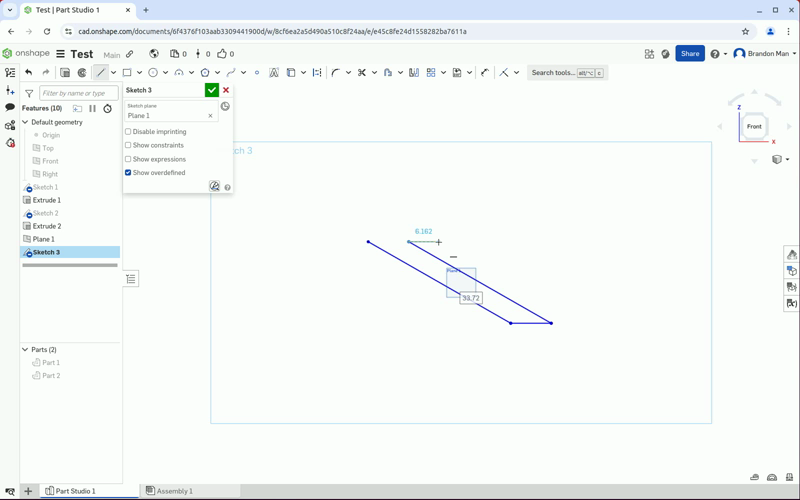
mouse_move(368, 241)
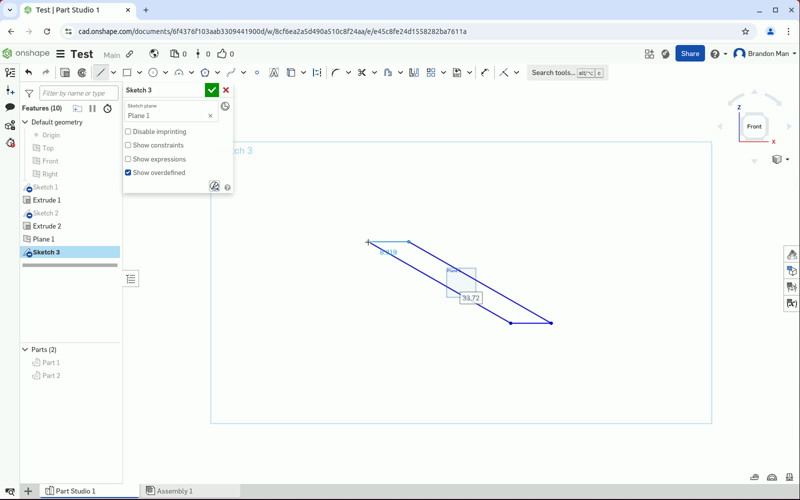
key_up(shift)
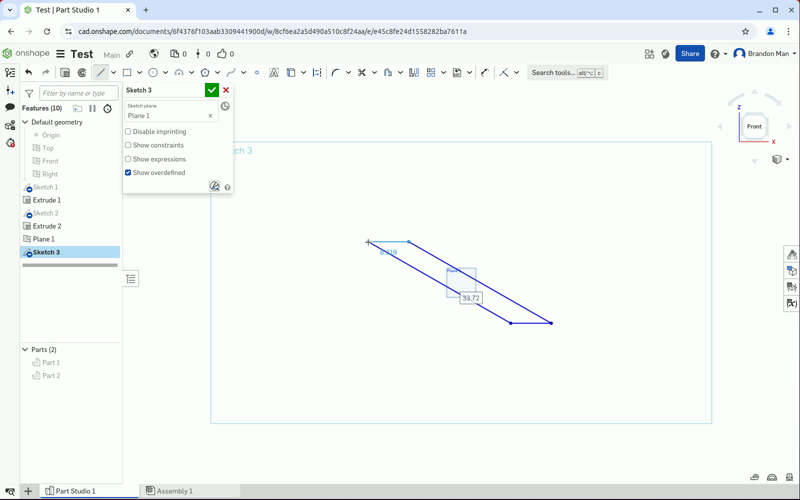
click(368, 241)
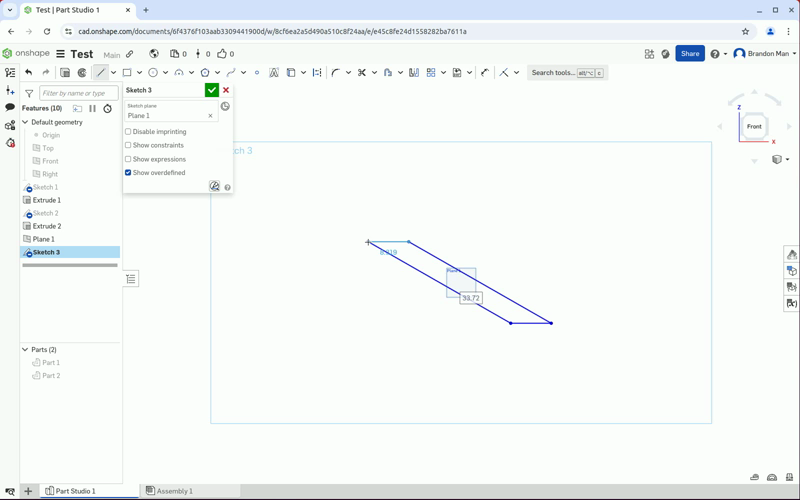
key(esc)
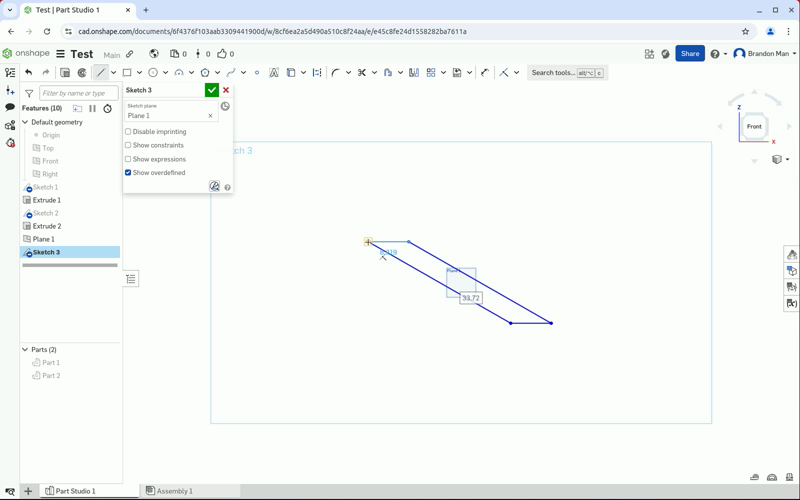
mouse_move(462, 283)
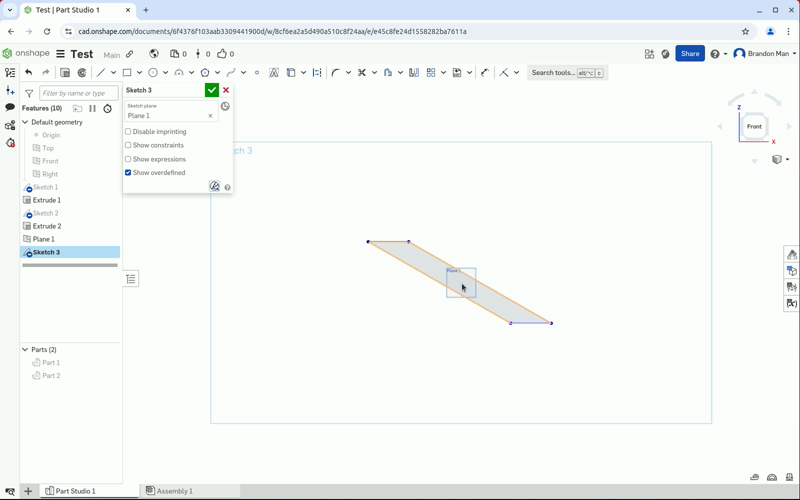
click(462, 283)
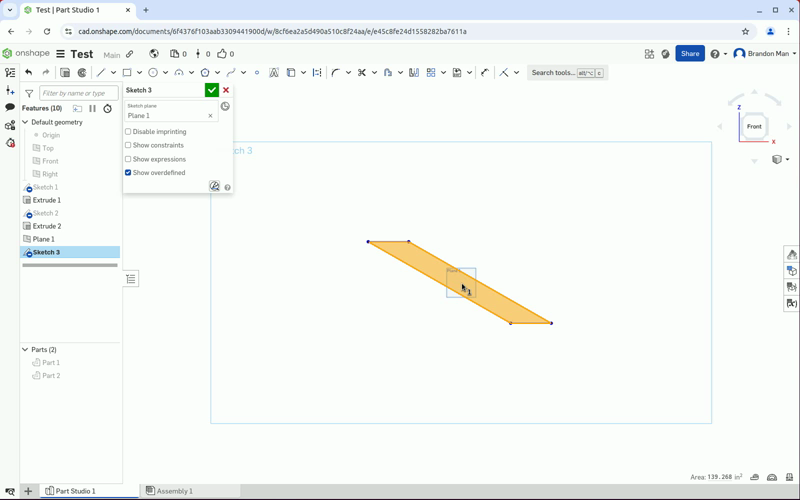
mouse_move(73, 352)
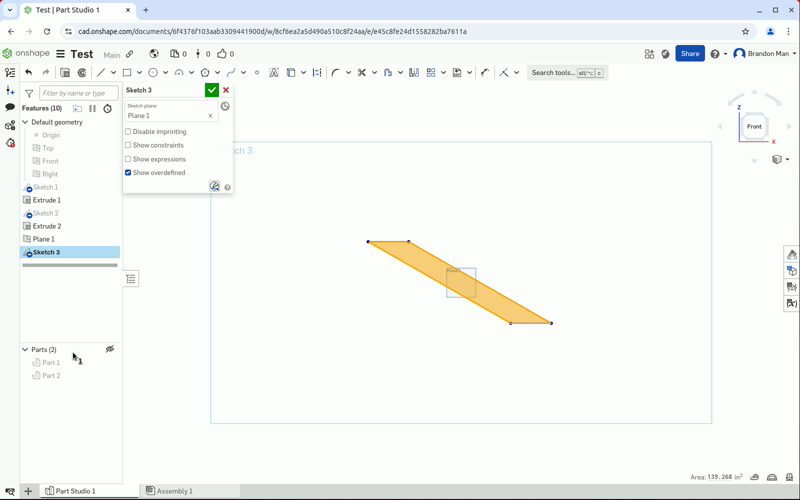
key(shift+y)
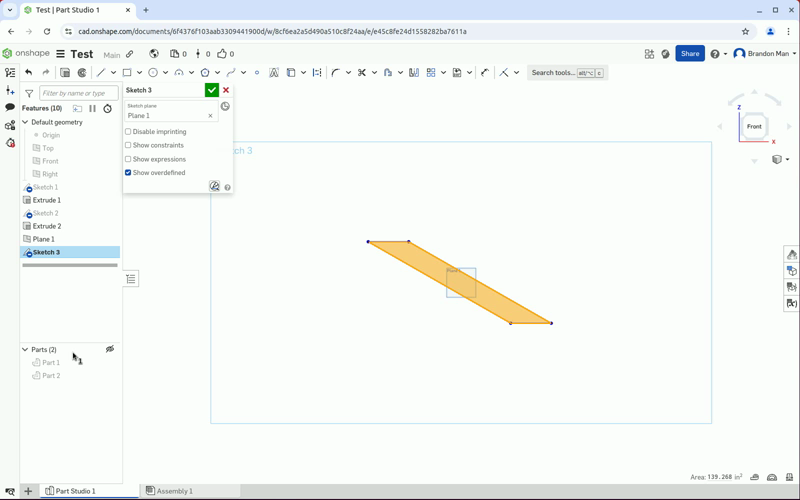
key(shift+e)
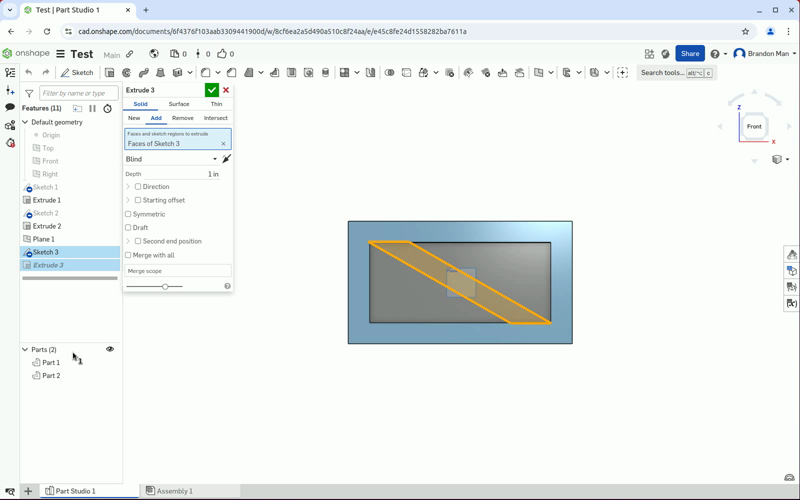
mouse_move(143, 106)
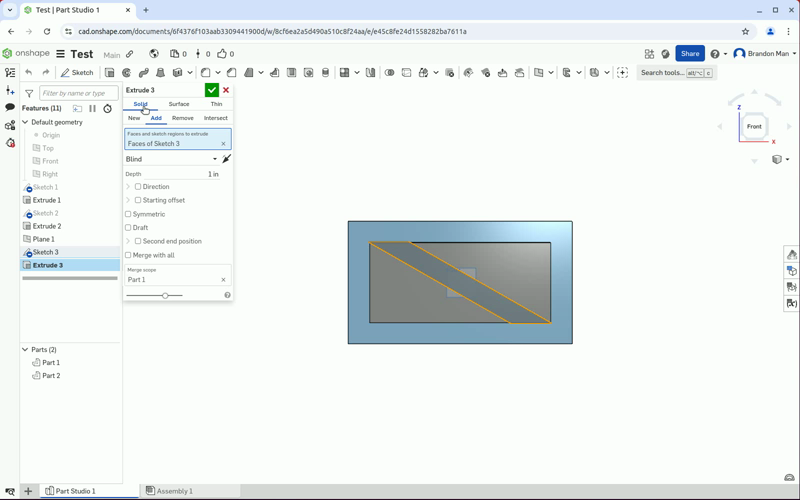
click(143, 106)
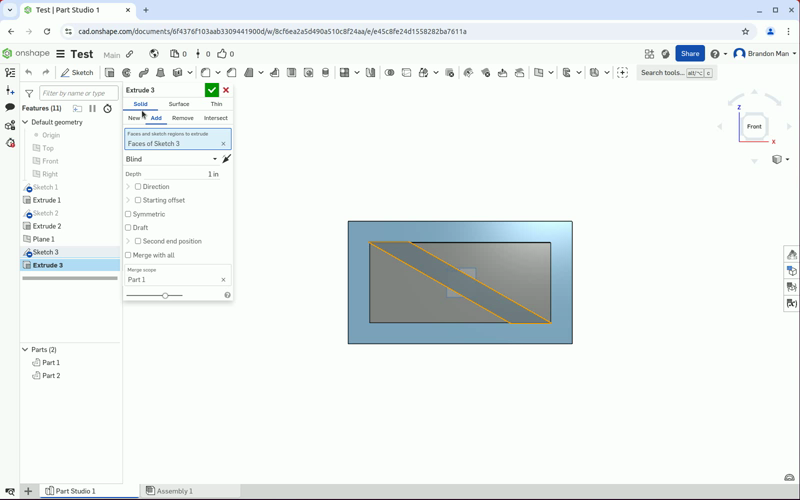
mouse_move(137, 120)
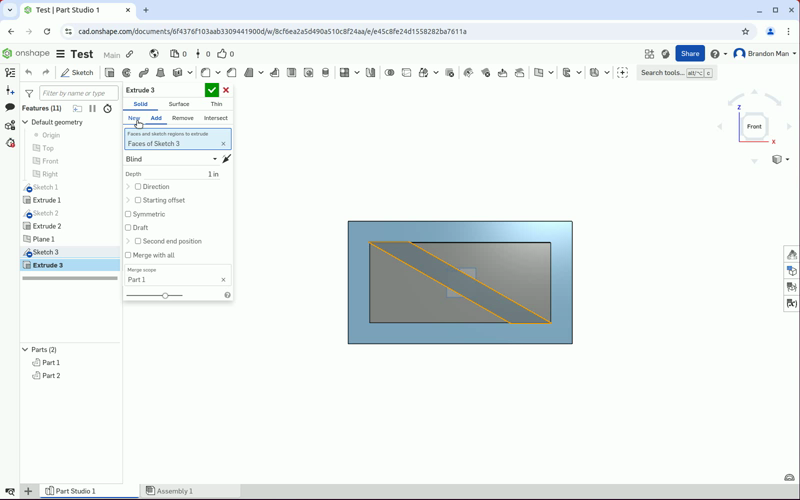
click(137, 120)
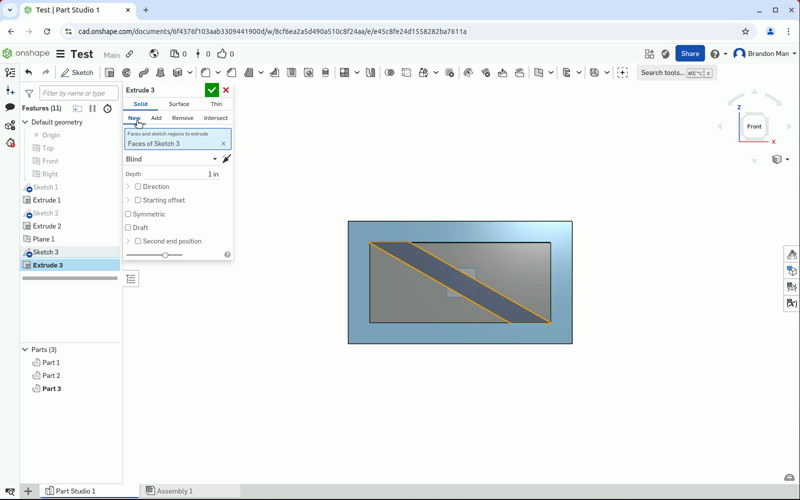
key(tab, 4)
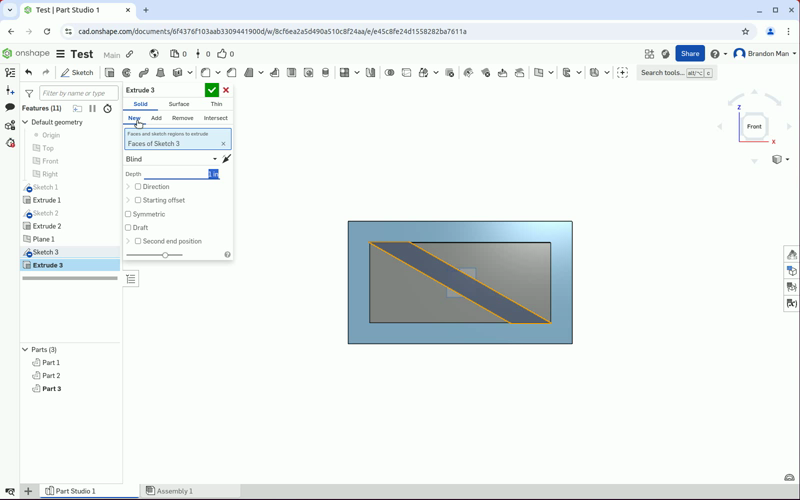
text(0.241)
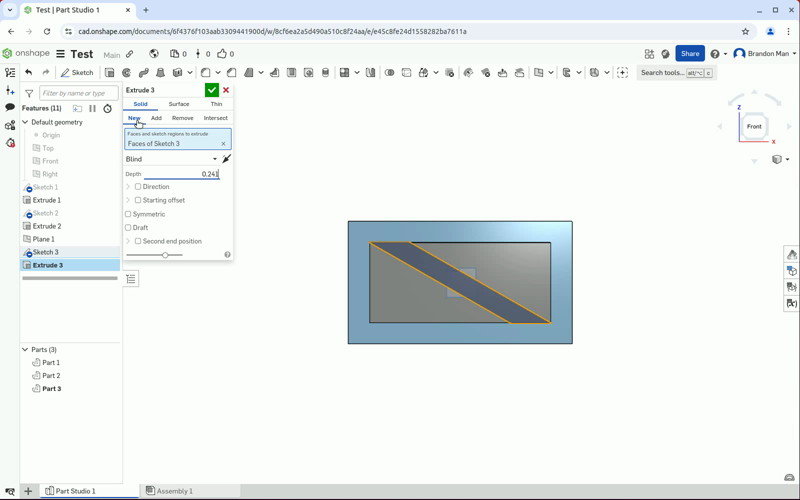
key(enter)
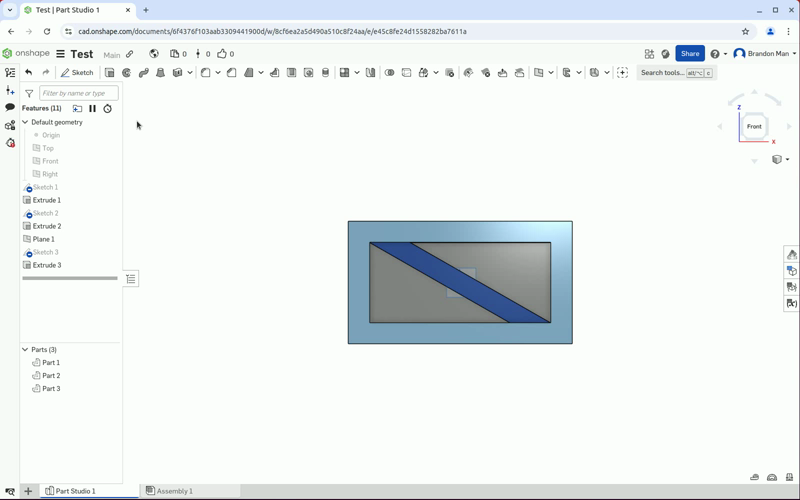
key(shift+h)
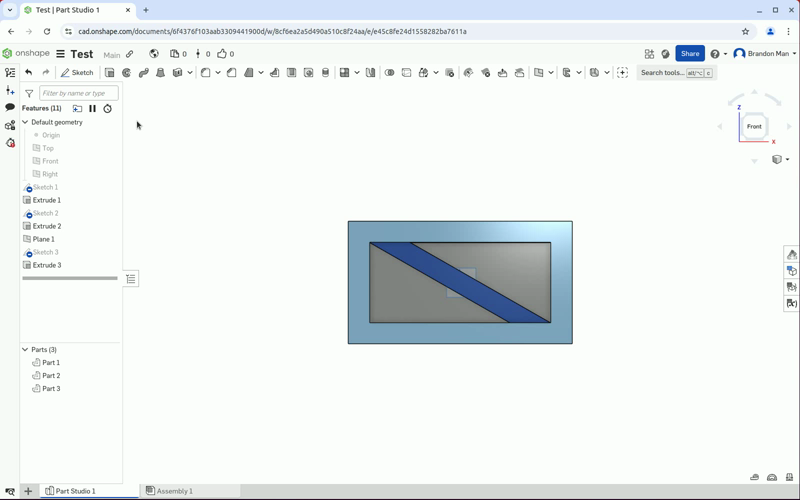
key(shift+h)
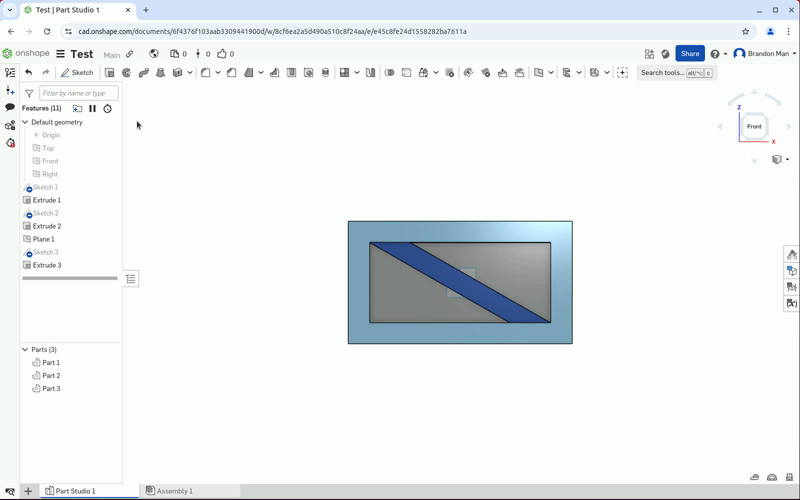
mouse_move(73, 189)
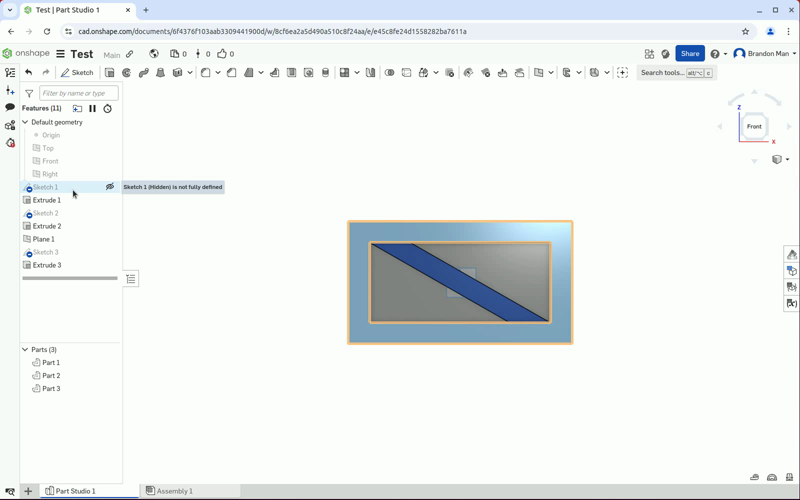
click(73, 189)
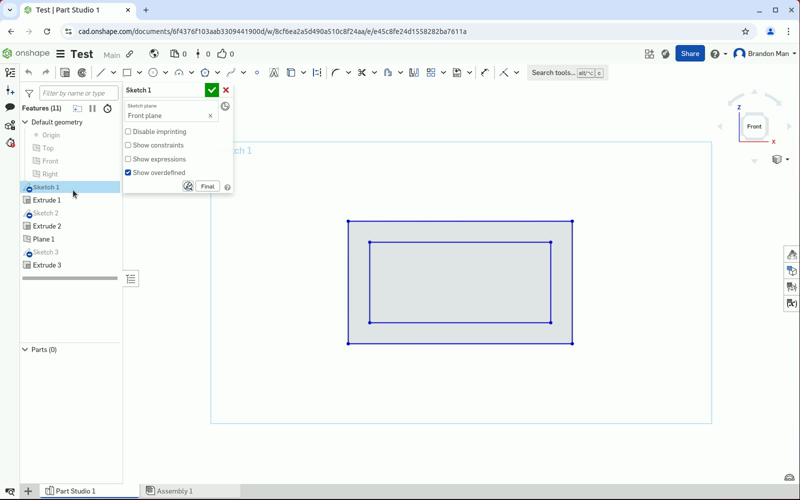
mouse_move(229, 92)
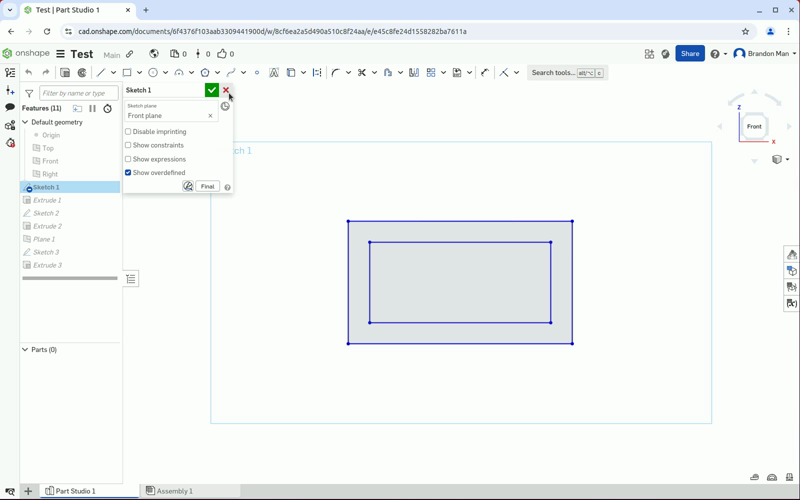
click(229, 92)
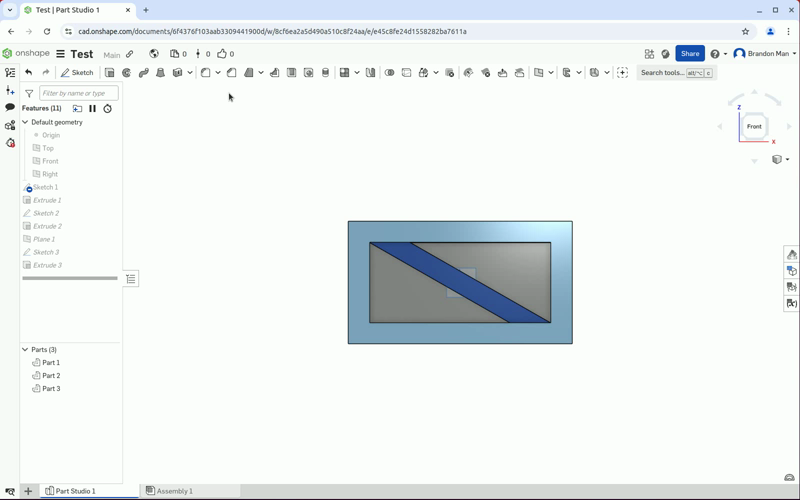
key(shift+s)
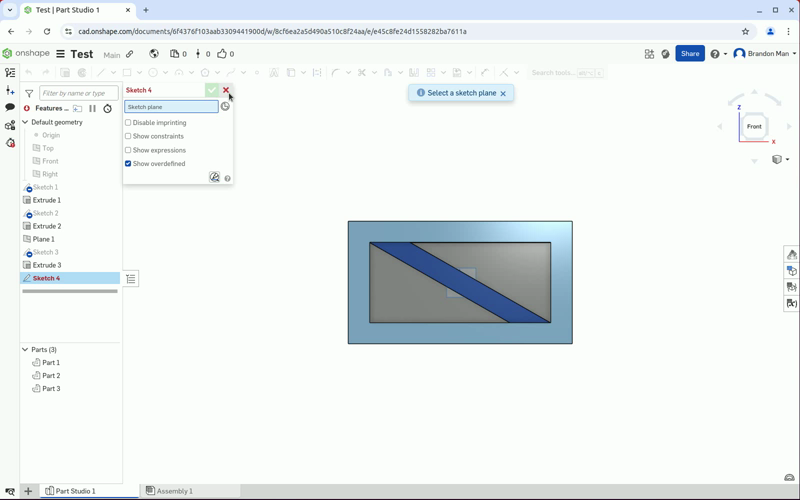
mouse_move(73, 241)
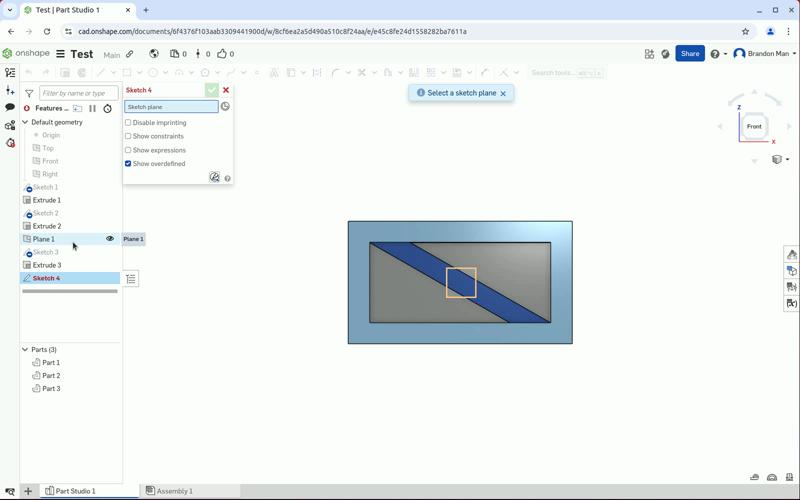
click(73, 241)
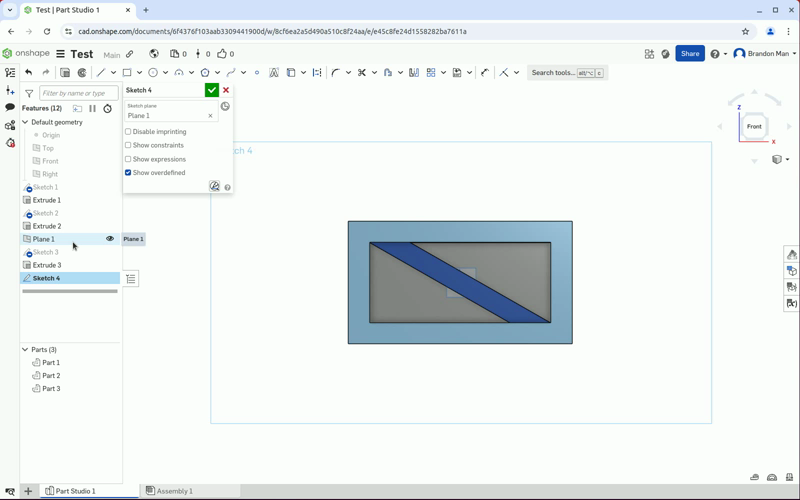
mouse_move(73, 352)
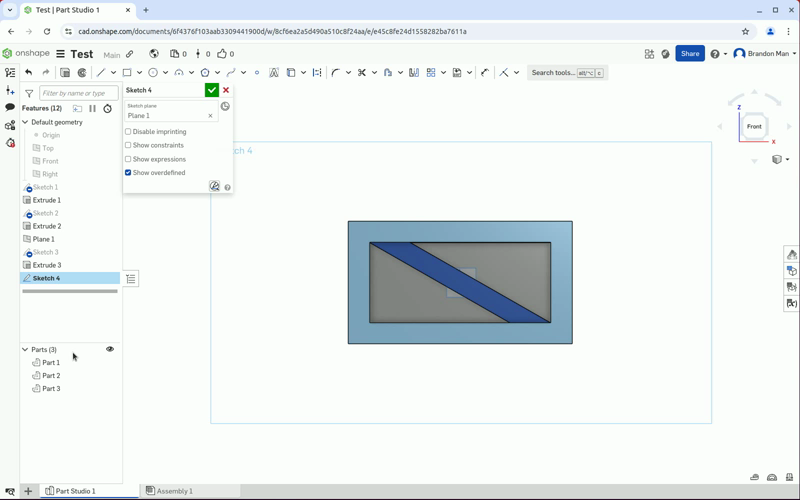
key(y)
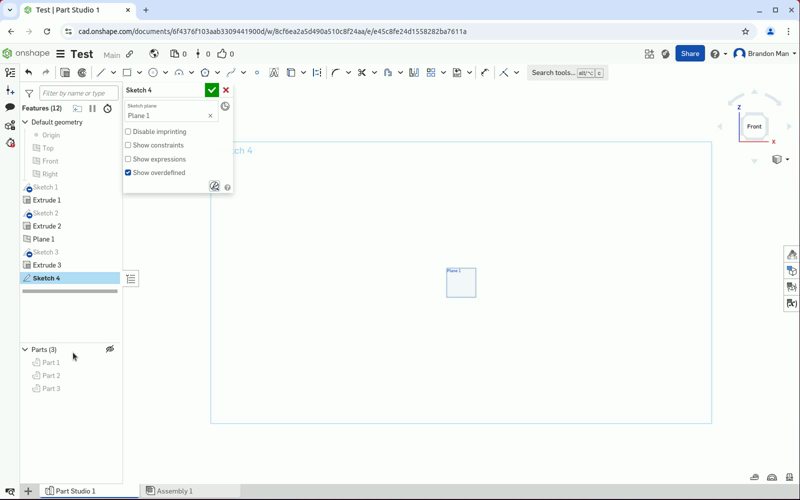
key(l)
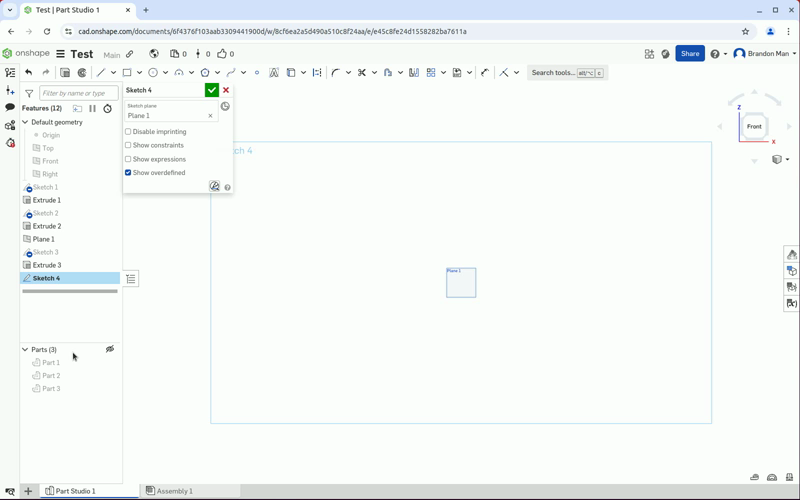
key_down(shift)
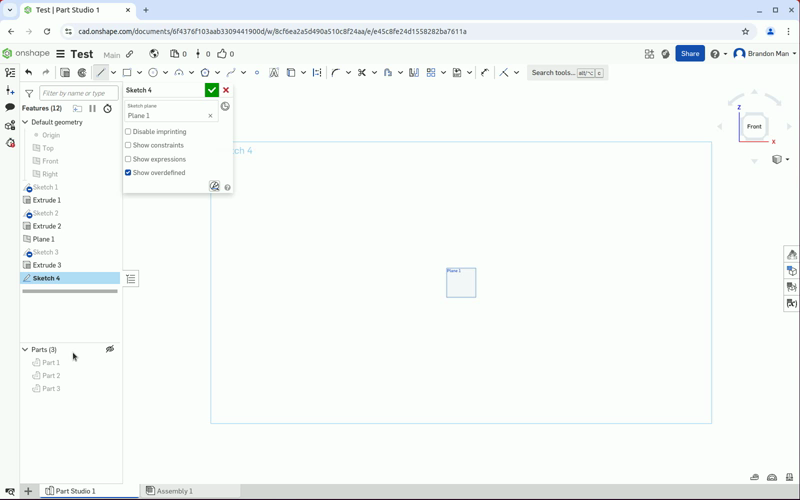
mouse_move(368, 324)
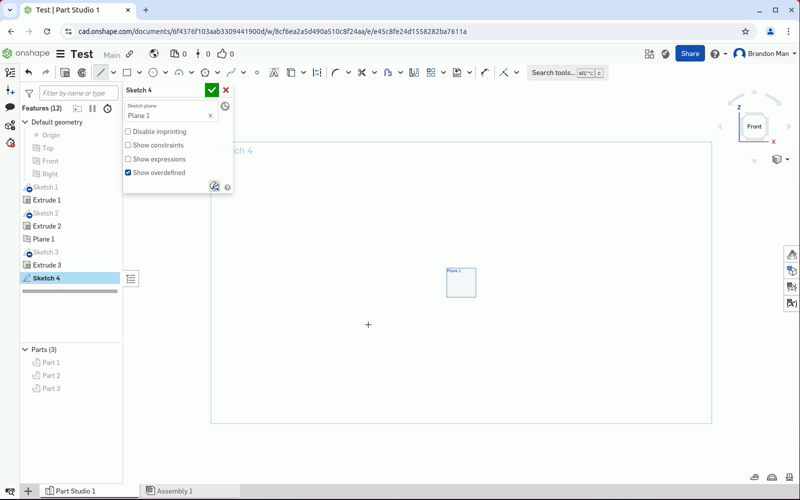
click(368, 324)
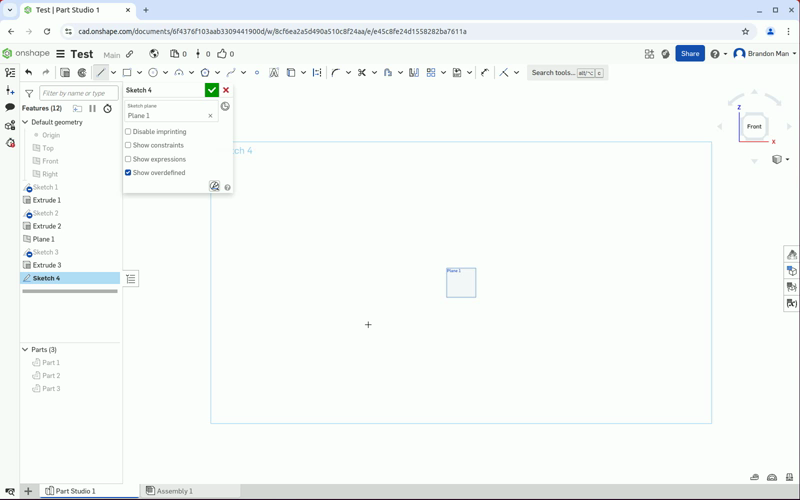
key_up(shift)
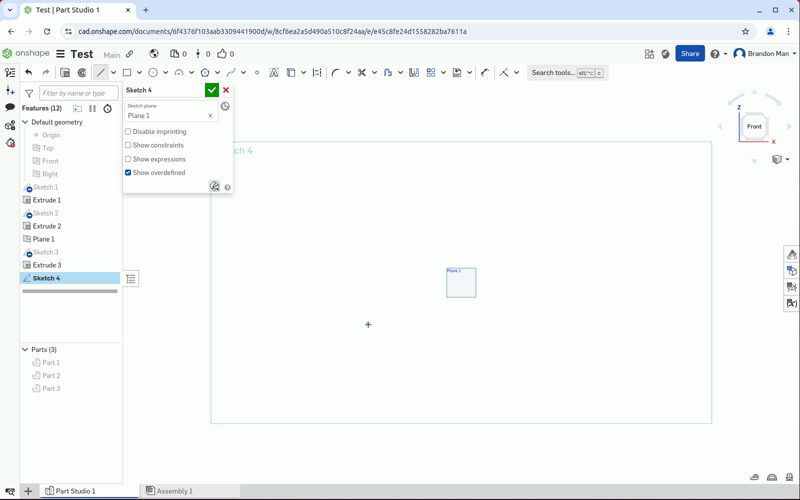
key_down(shift)
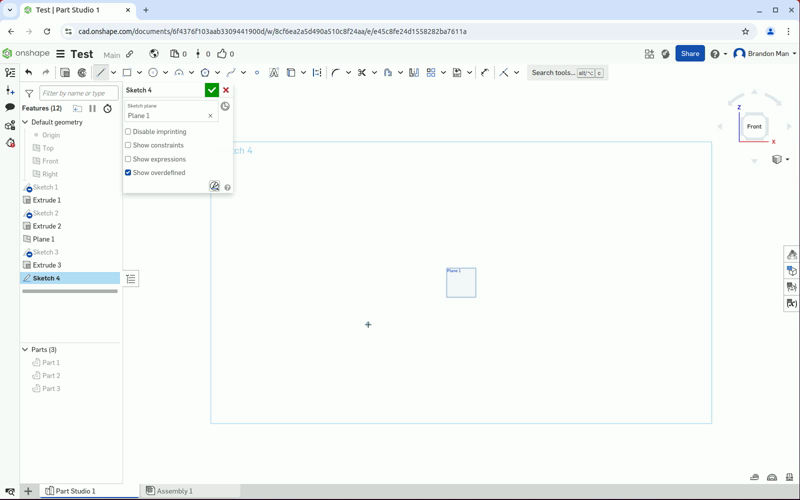
mouse_move(398, 324)
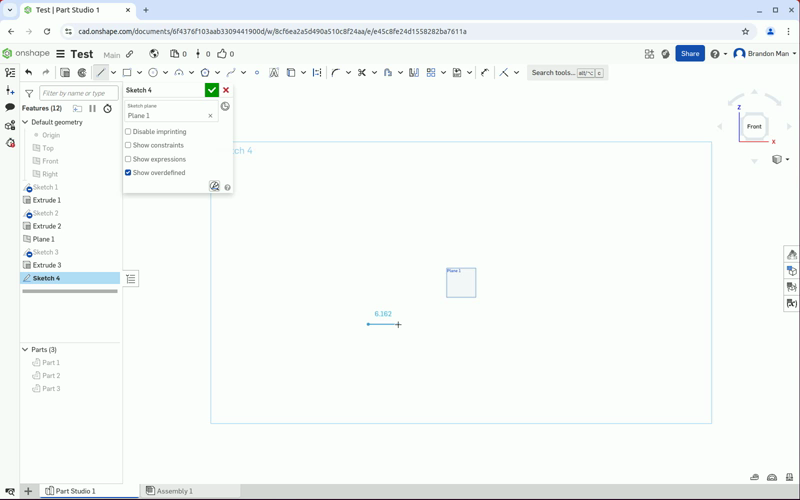
mouse_move(409, 324)
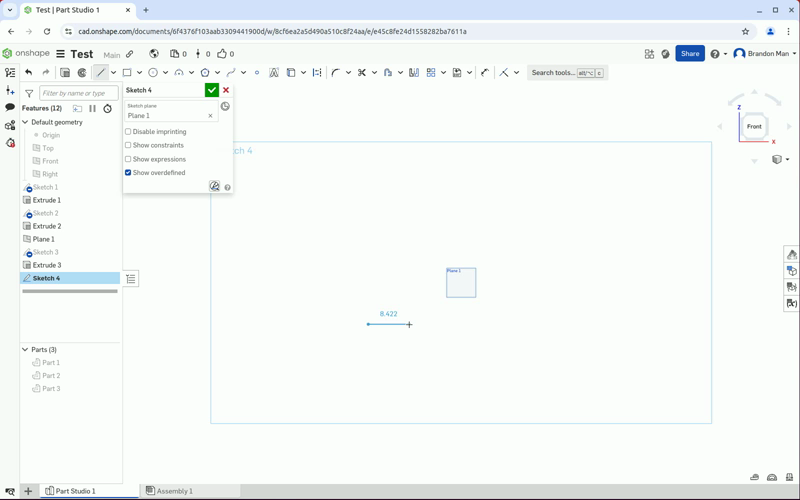
click(409, 324)
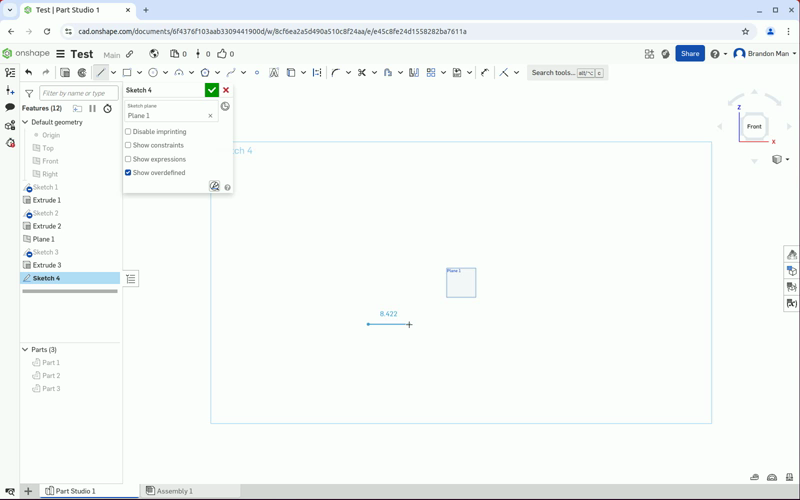
key_up(shift)
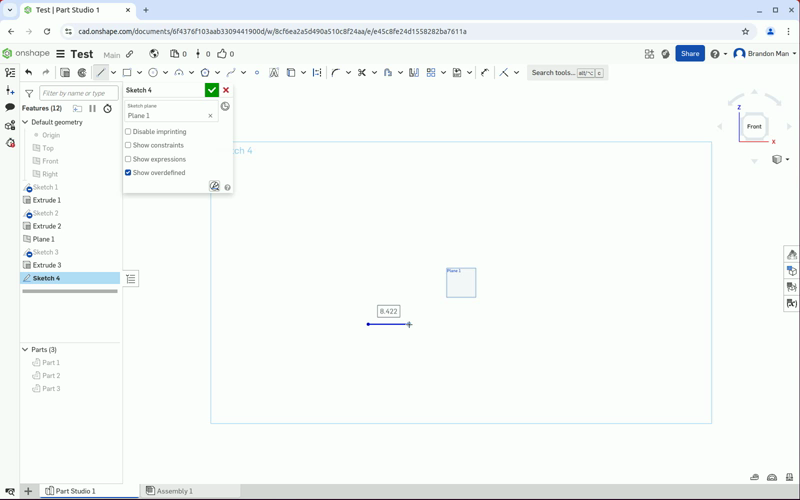
key_down(shift)
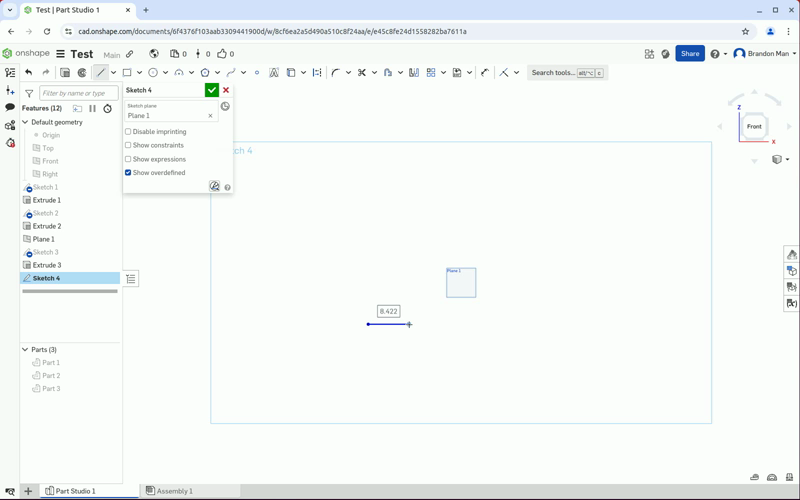
mouse_move(439, 324)
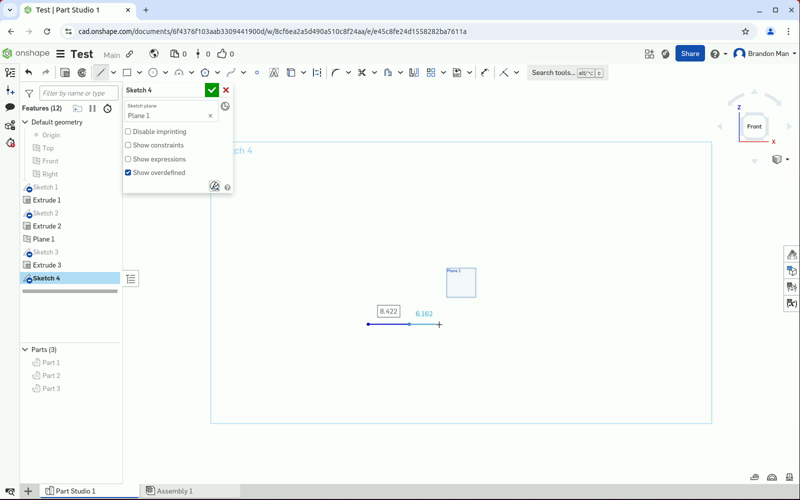
mouse_move(461, 294)
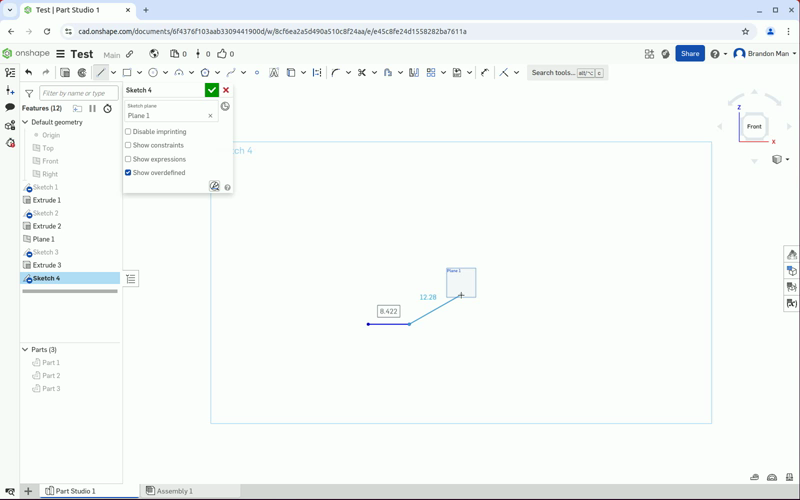
click(461, 294)
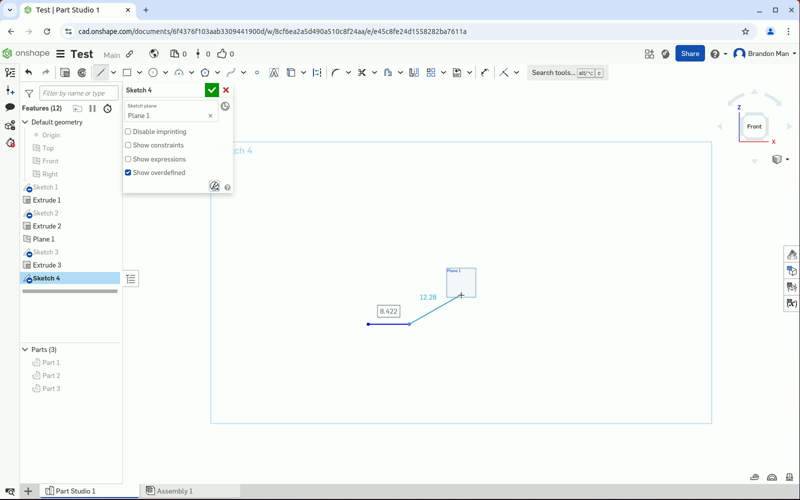
key_up(shift)
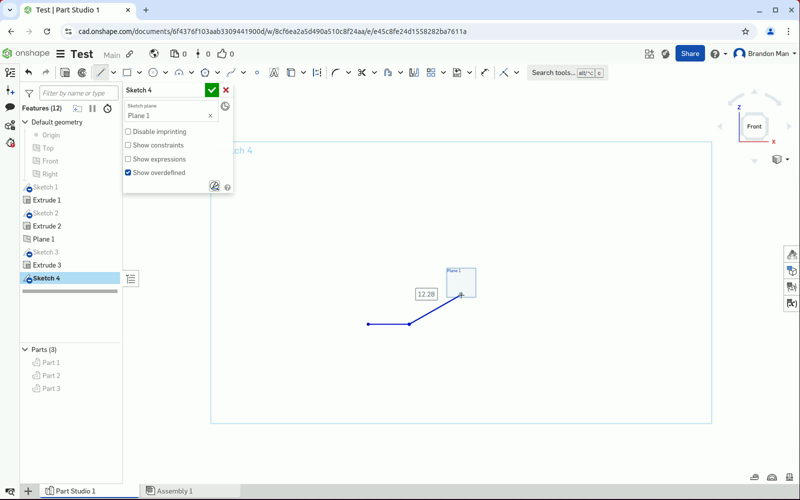
key_down(shift)
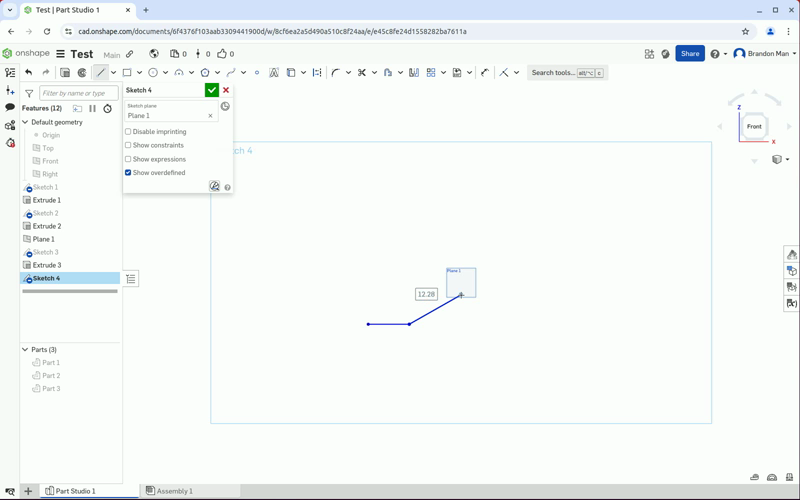
mouse_move(491, 294)
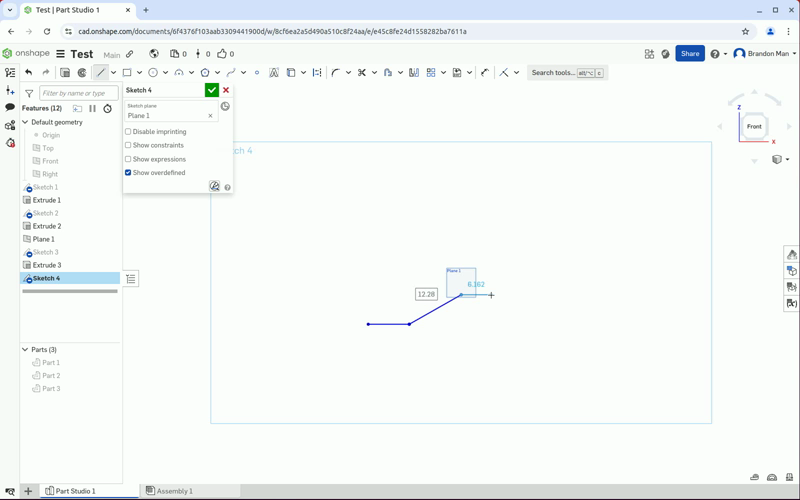
mouse_move(440, 282)
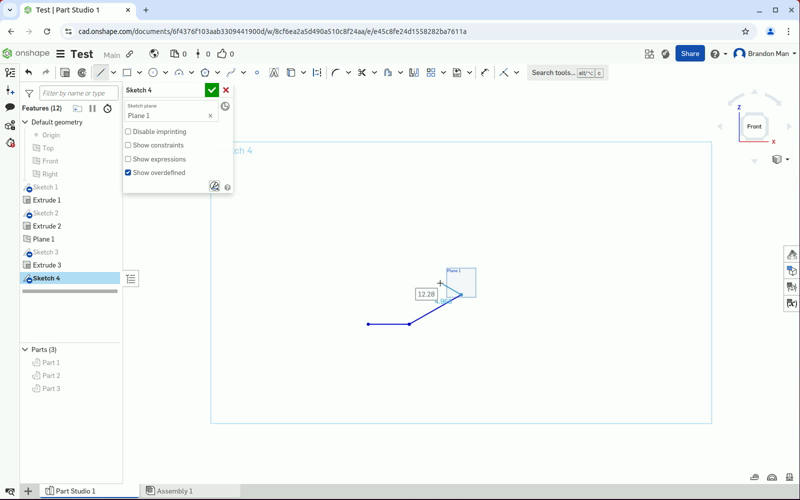
click(440, 282)
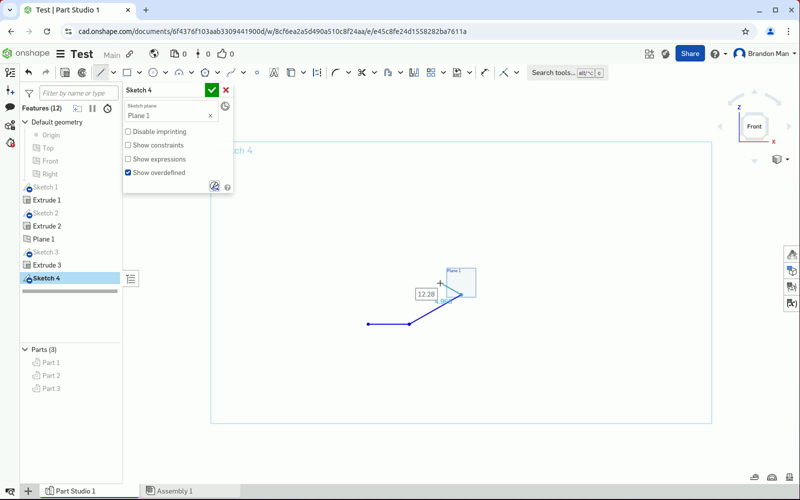
key_up(shift)
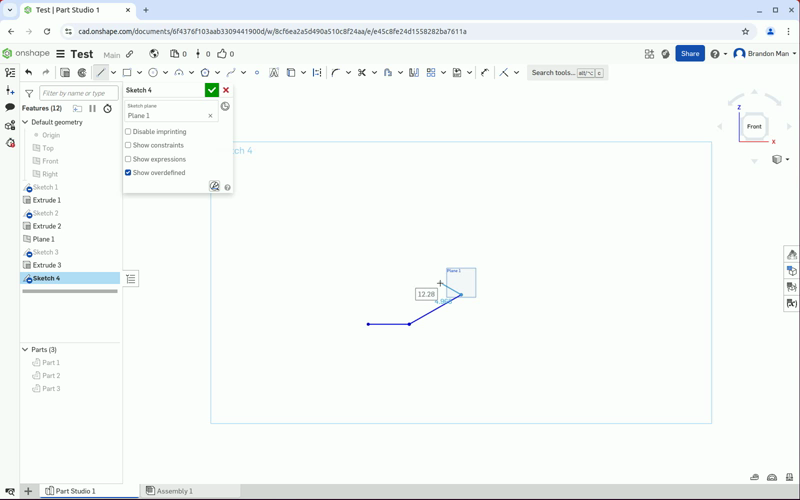
key_down(shift)
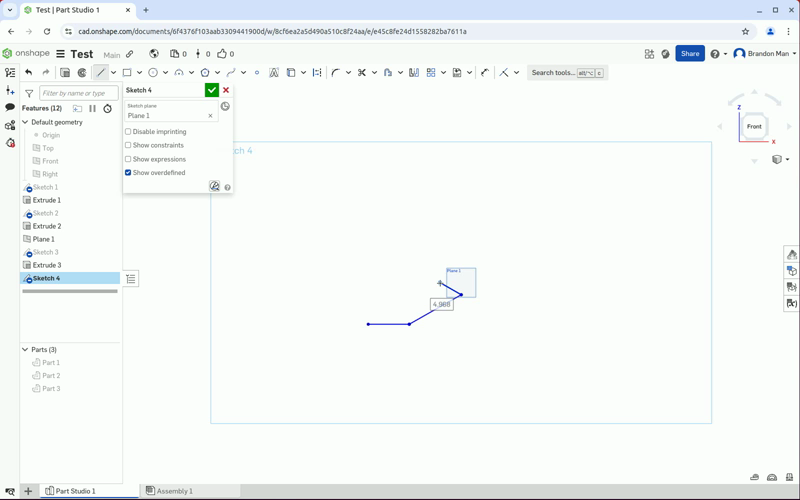
mouse_move(368, 324)
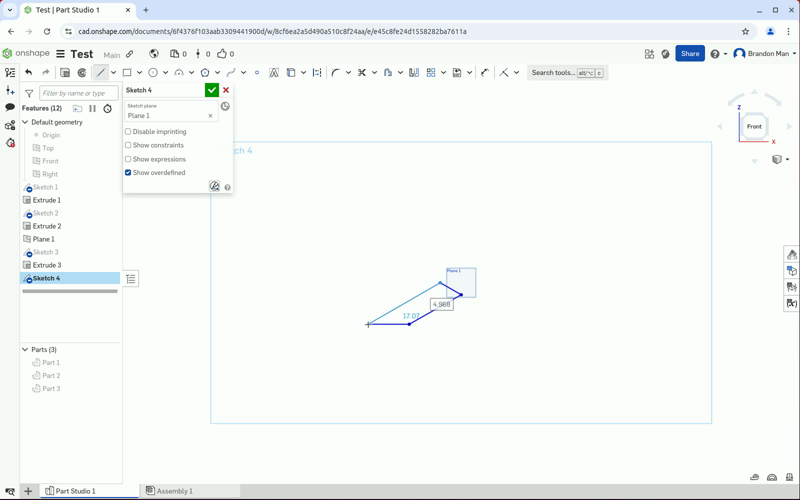
key_up(shift)
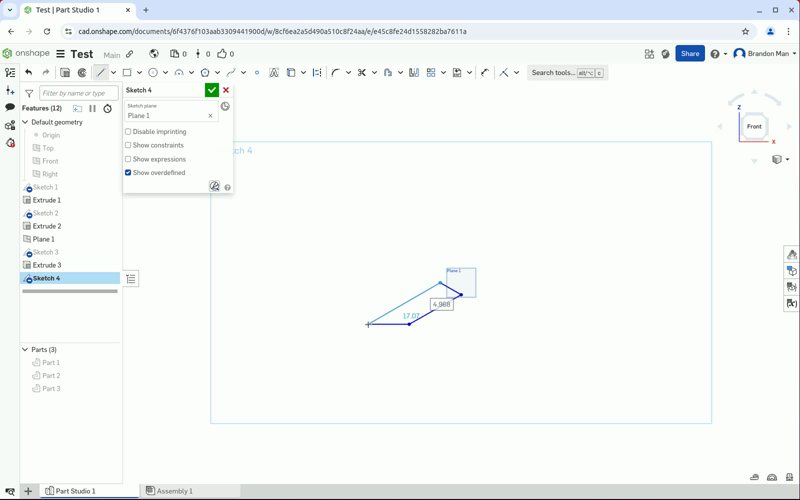
click(368, 324)
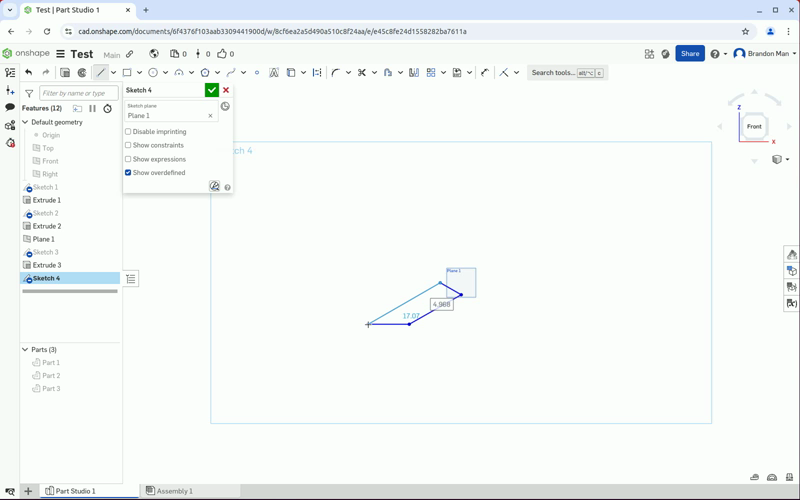
key(esc)
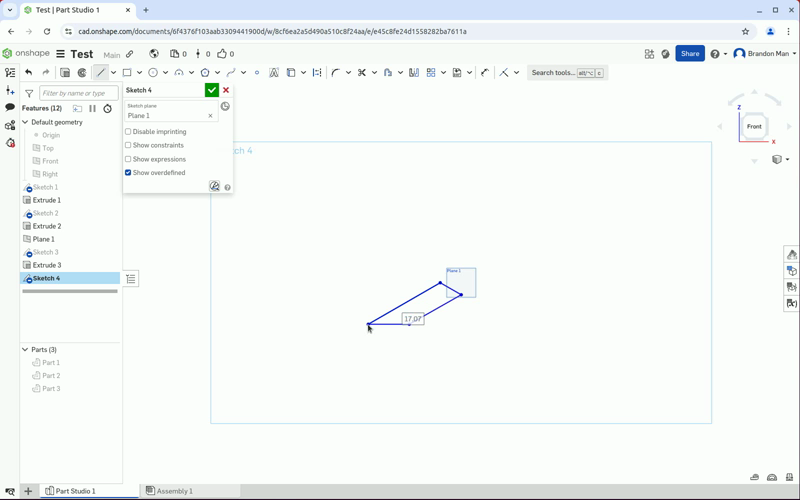
mouse_move(441, 290)
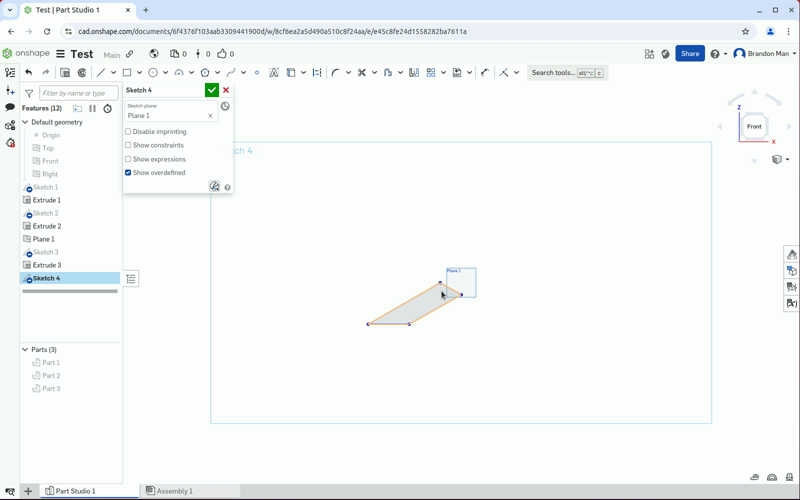
scroll(6)
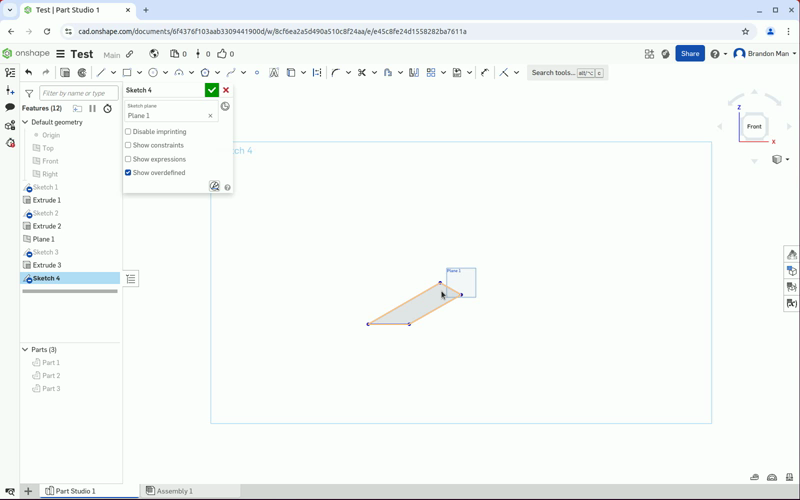
scroll(6)
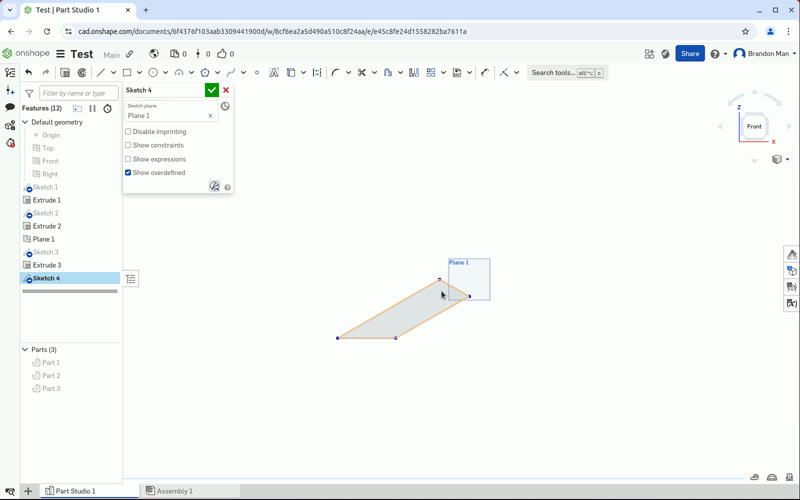
scroll(6)
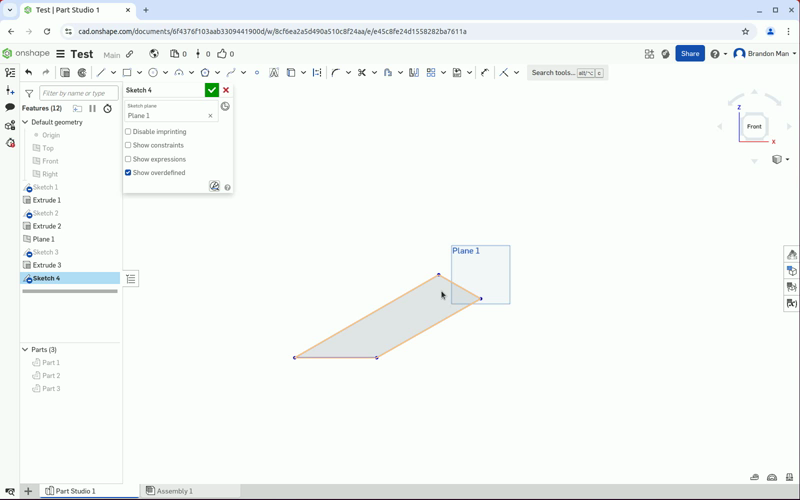
scroll(6)
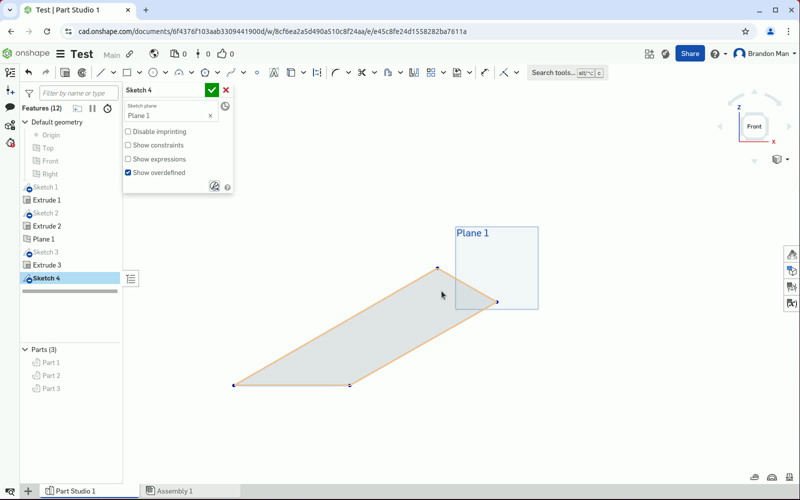
scroll(6)
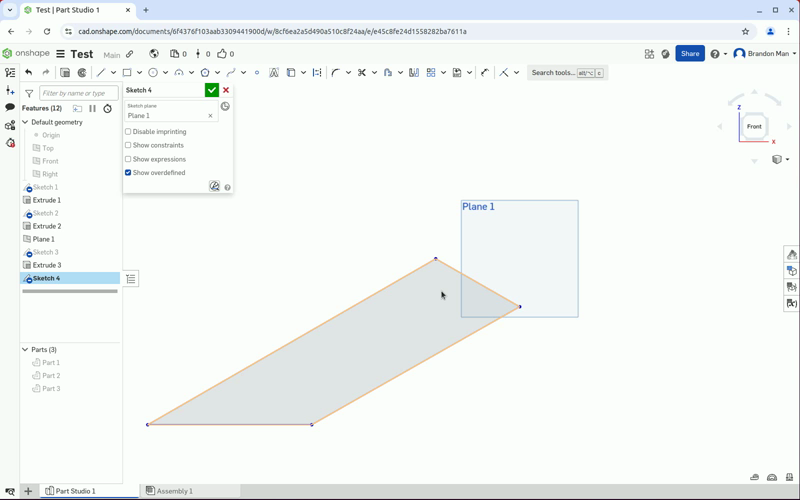
scroll(6)
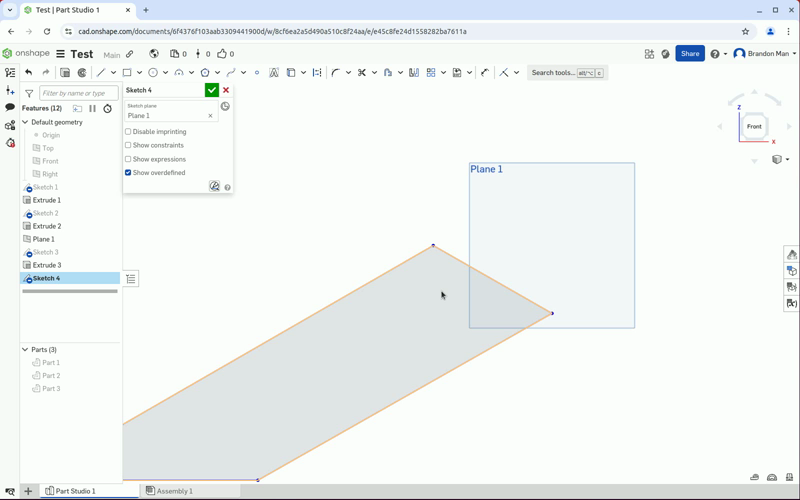
scroll(6)
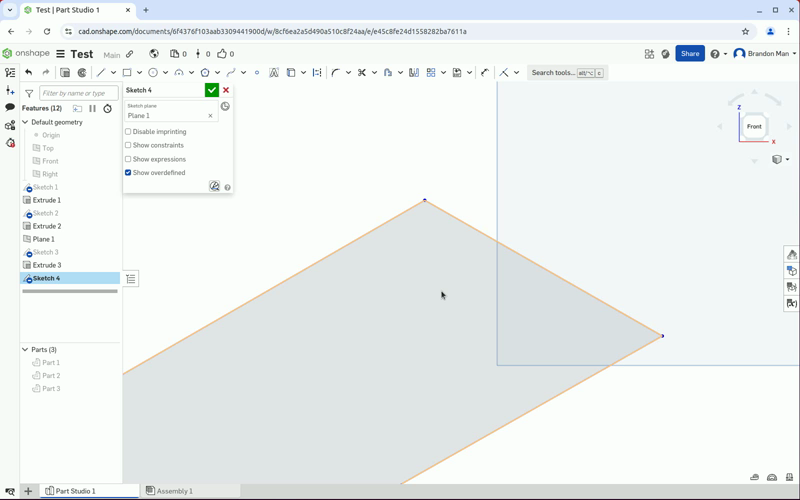
click(441, 290)
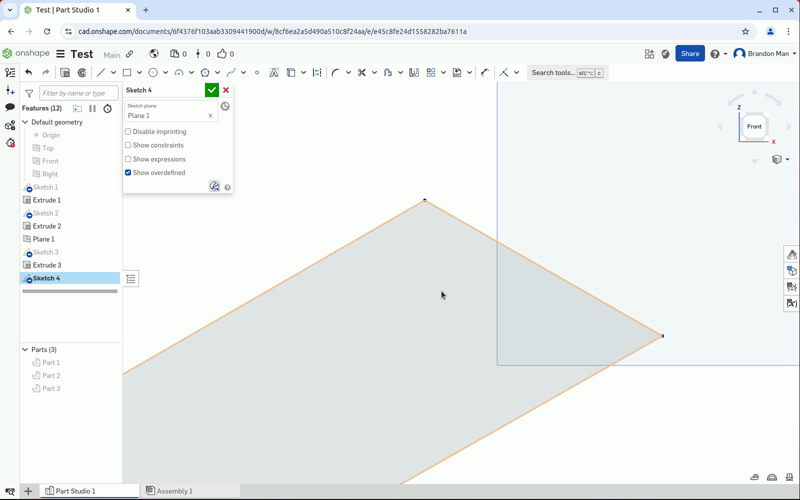
scroll(-6)
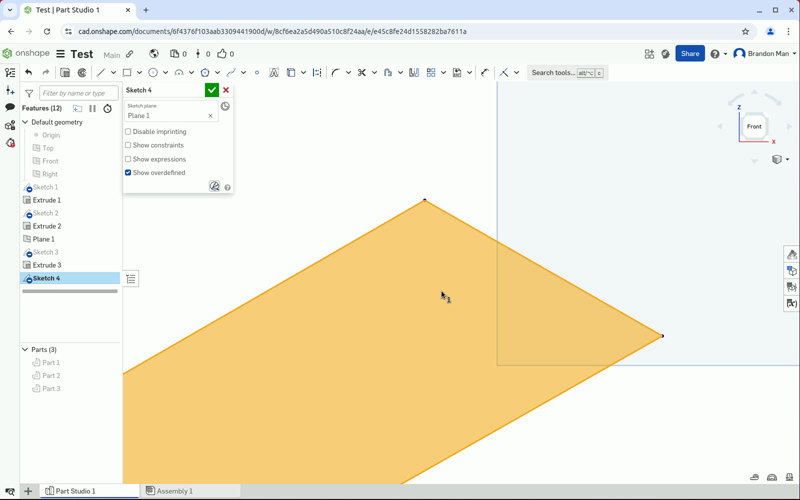
scroll(-6)
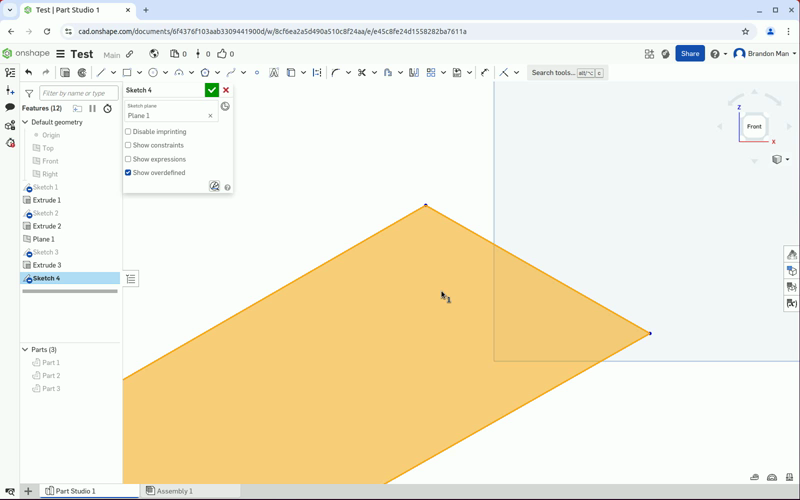
scroll(-6)
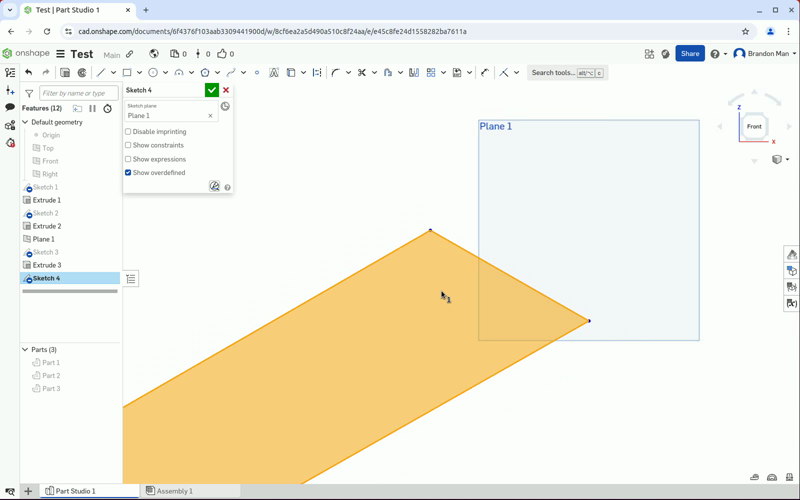
scroll(-6)
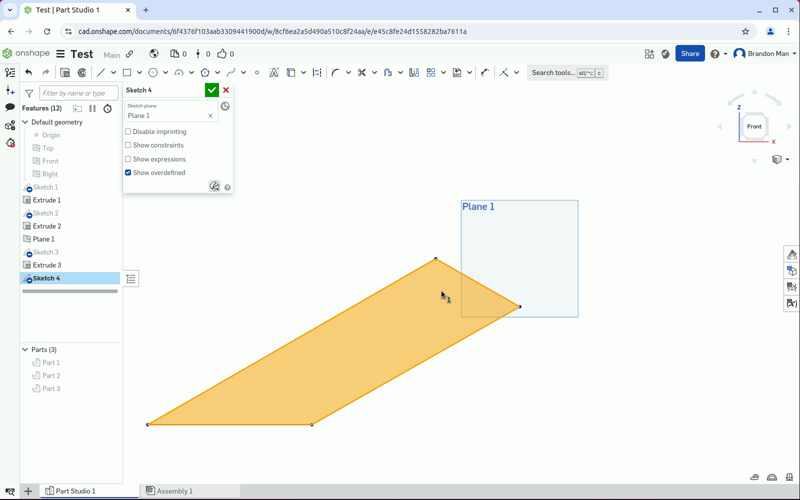
scroll(-6)
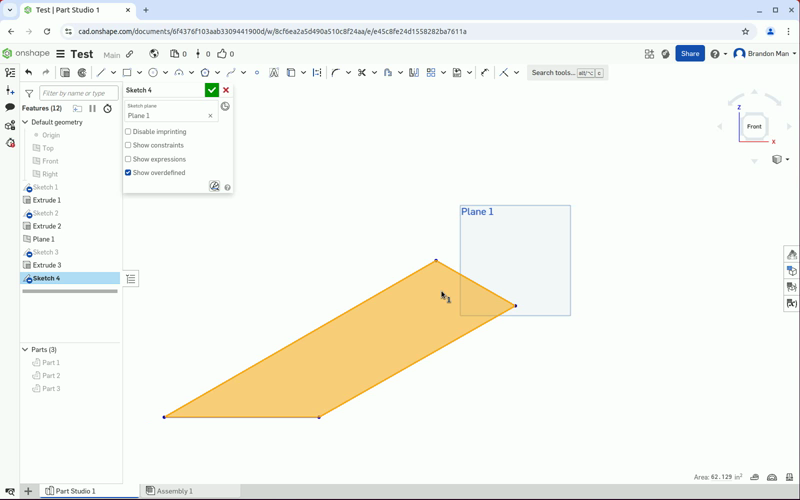
scroll(-6)
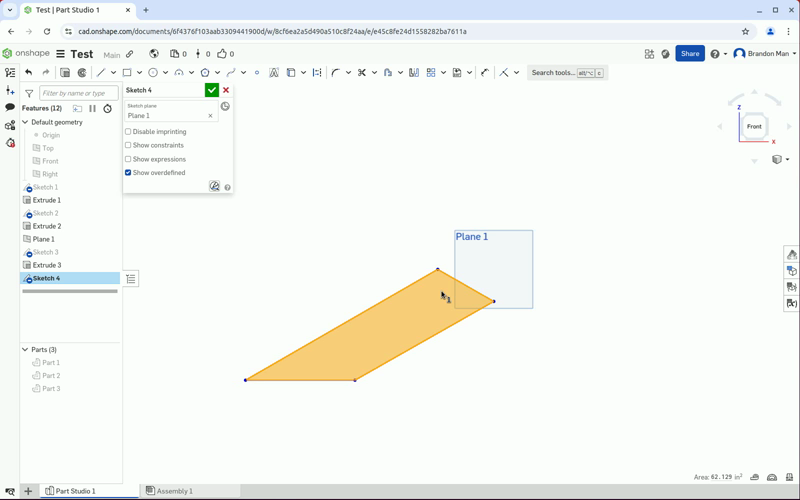
scroll(-6)
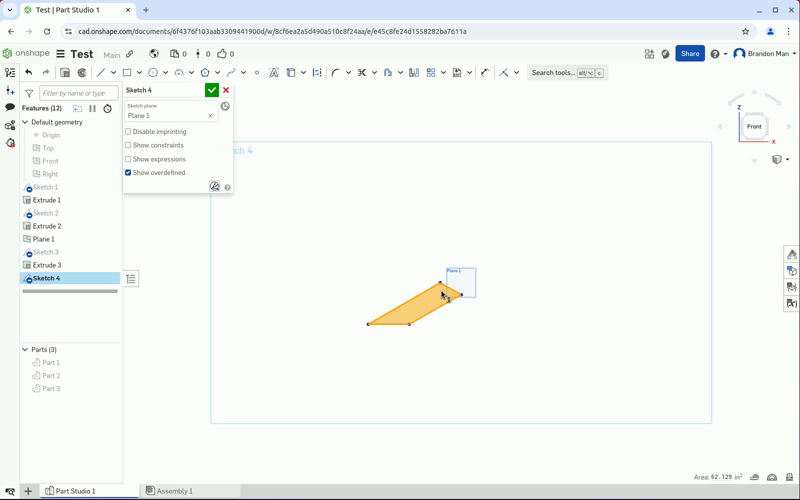
mouse_move(73, 352)
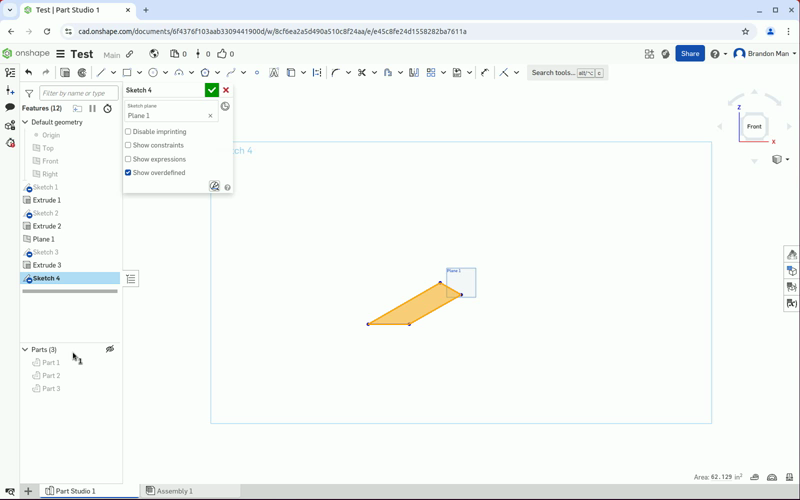
key(shift+y)
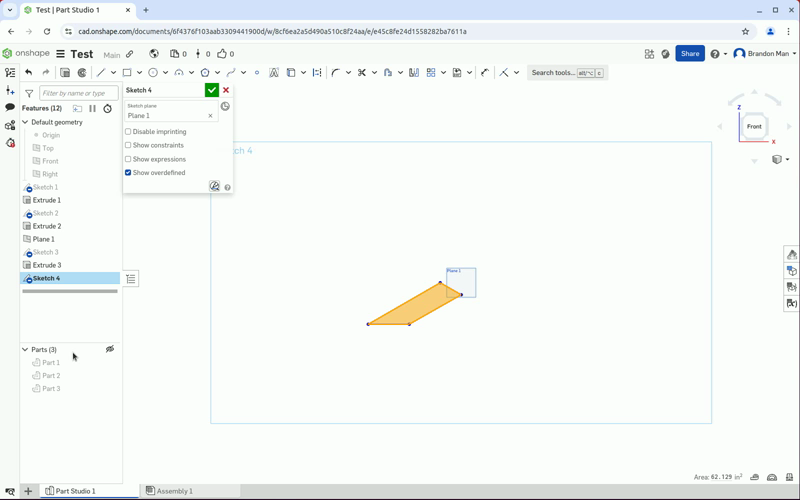
key(shift+e)
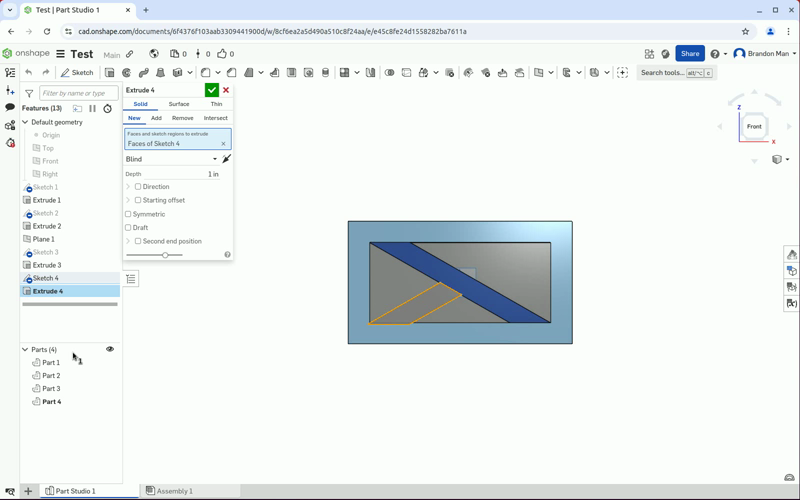
mouse_move(143, 106)
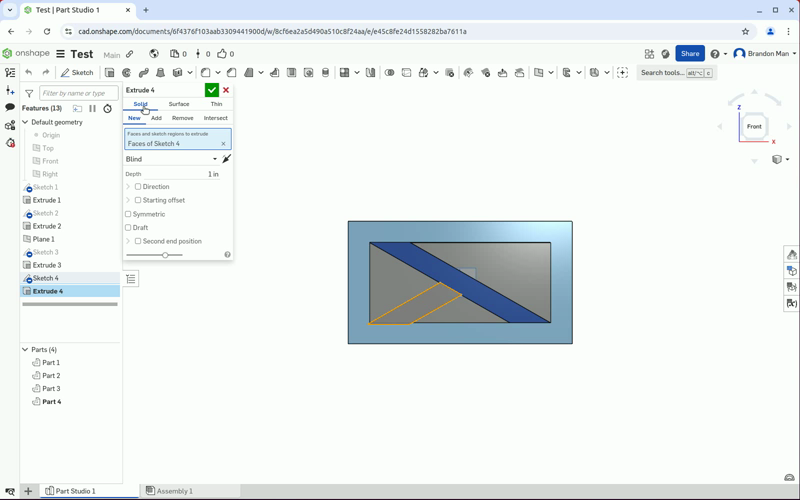
click(143, 106)
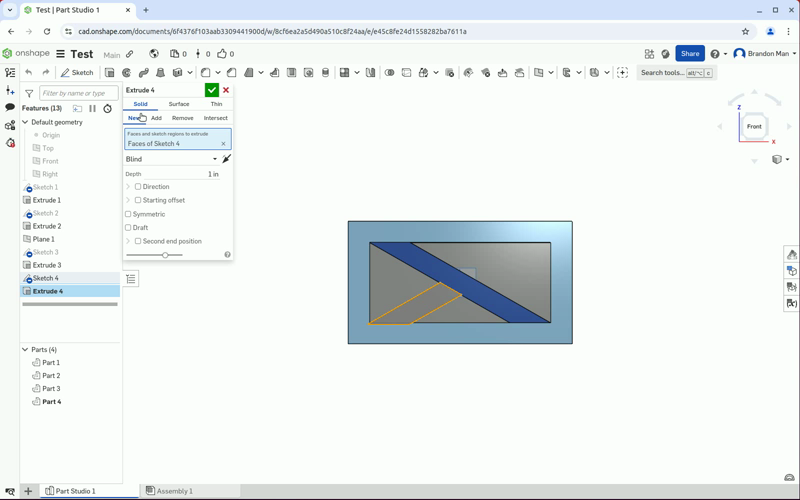
mouse_move(137, 120)
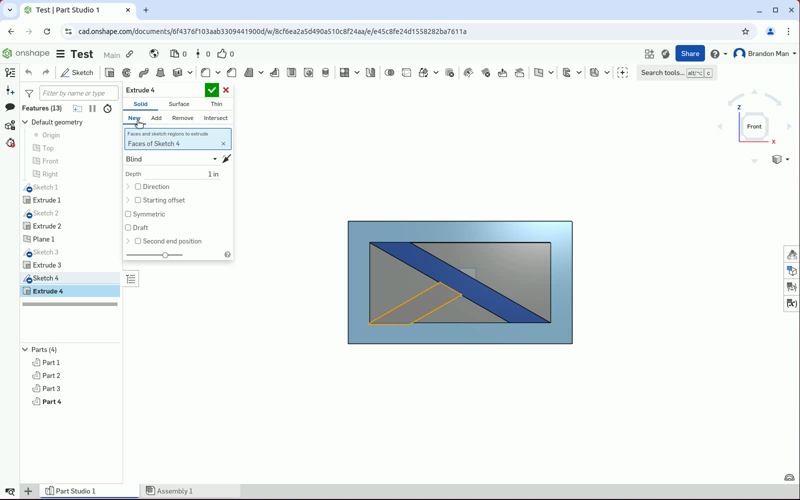
click(137, 120)
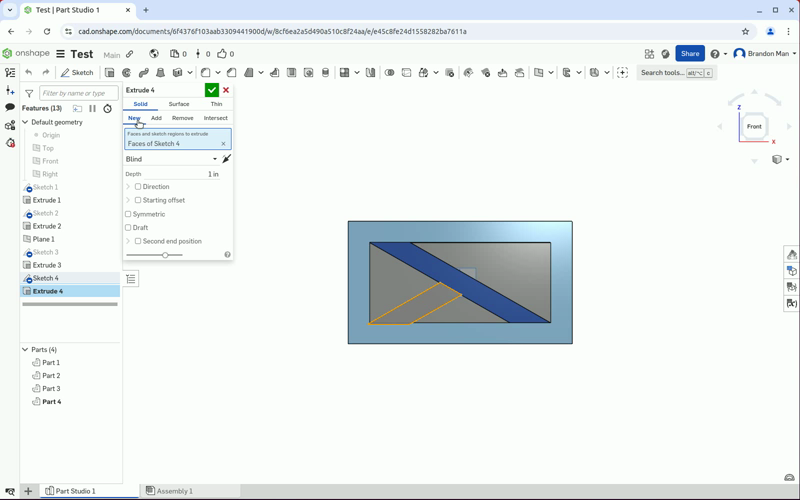
key(tab, 4)
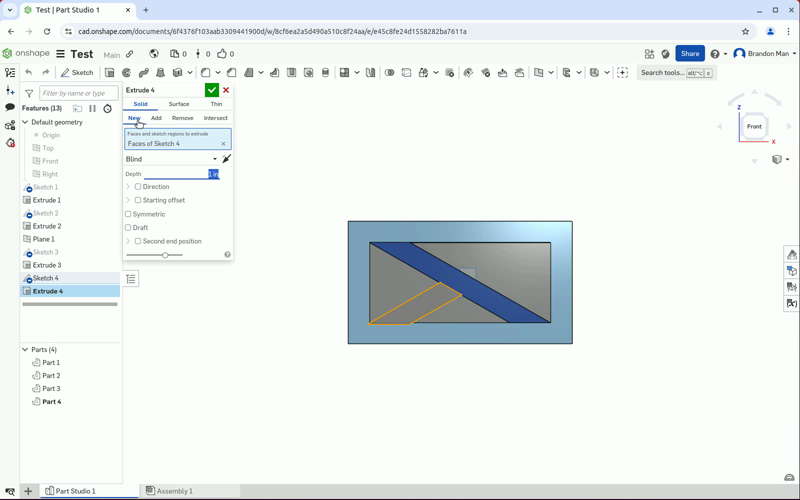
text(0.241)
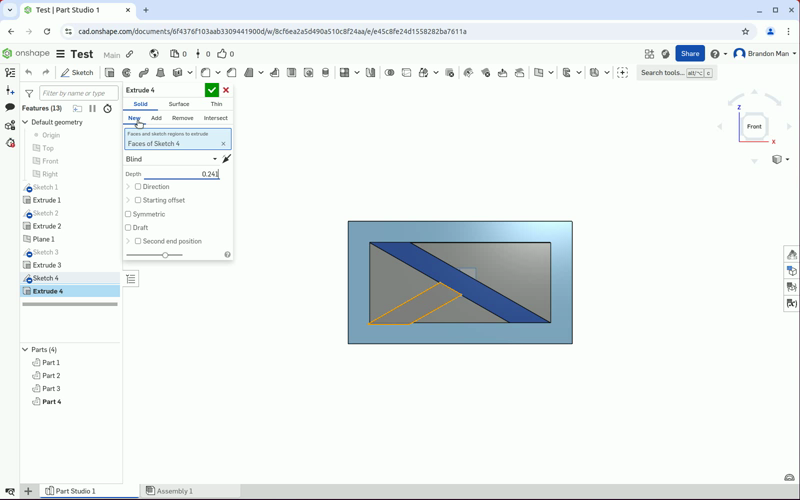
key(enter)
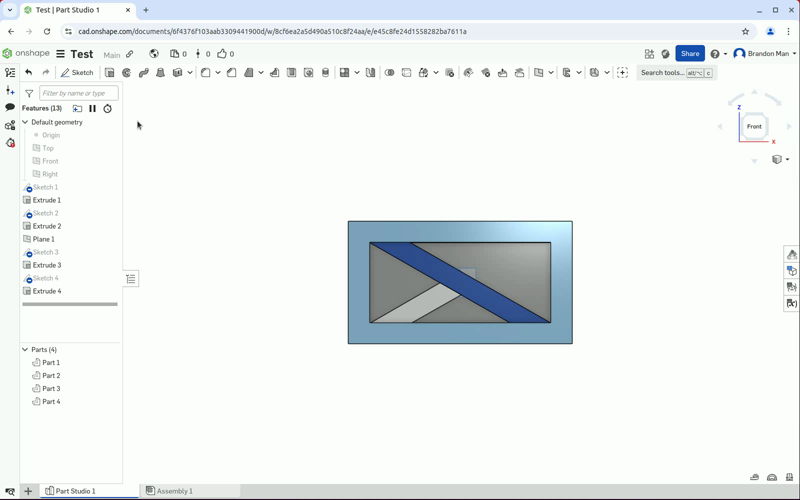
key(shift+h)
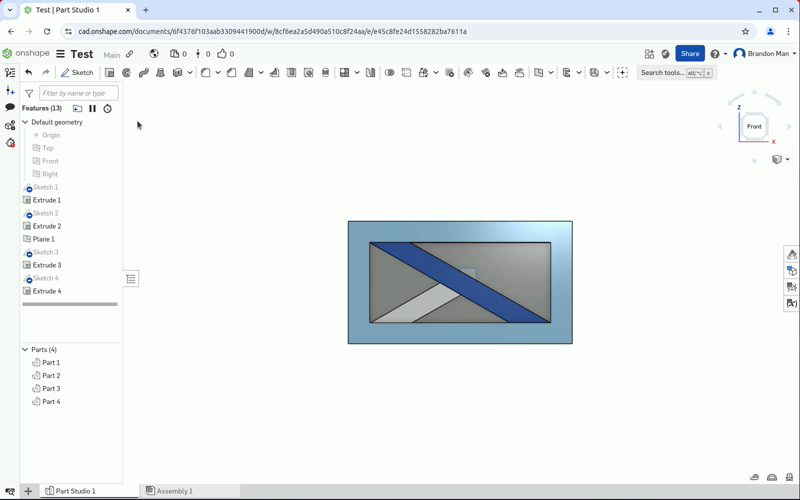
key(shift+h)
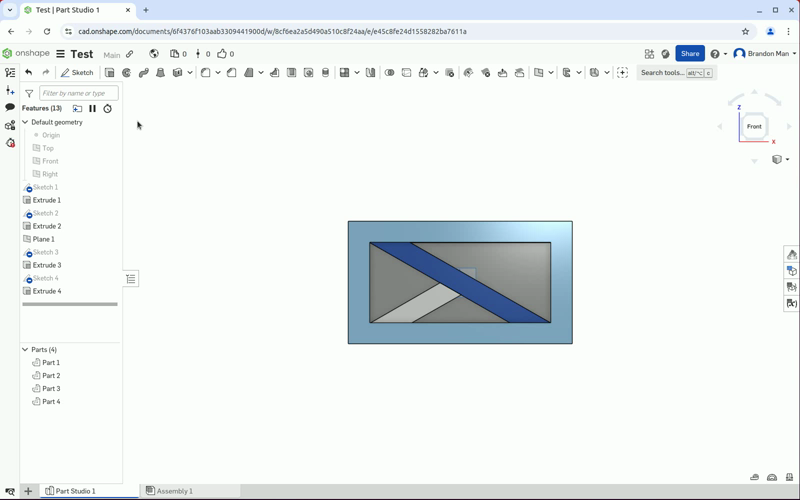
mouse_move(73, 189)
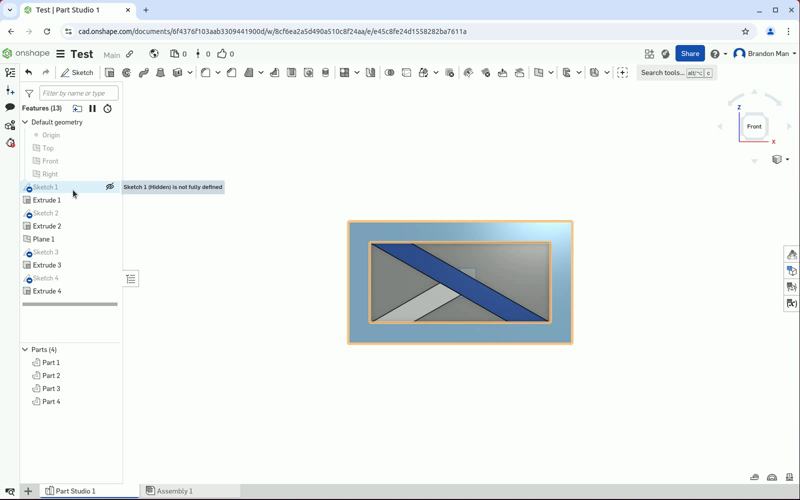
click(73, 189)
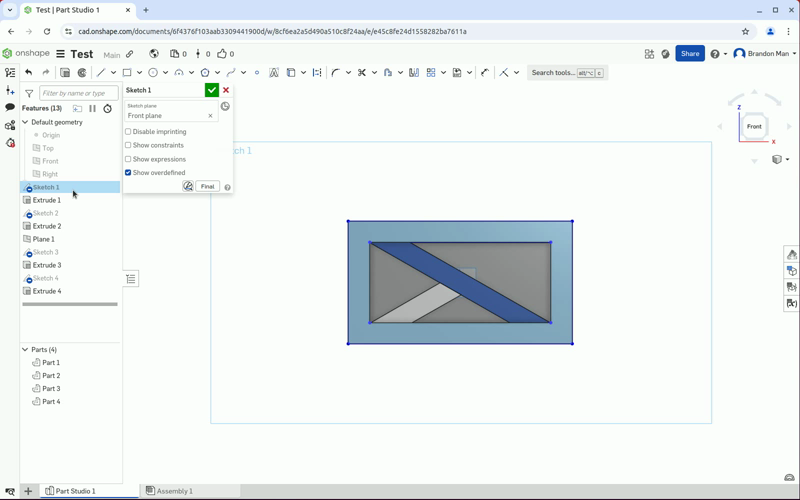
mouse_move(229, 92)
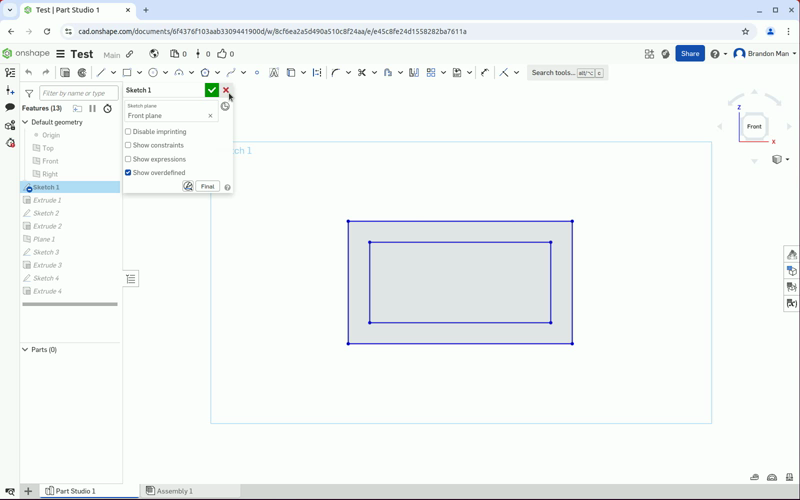
click(229, 92)
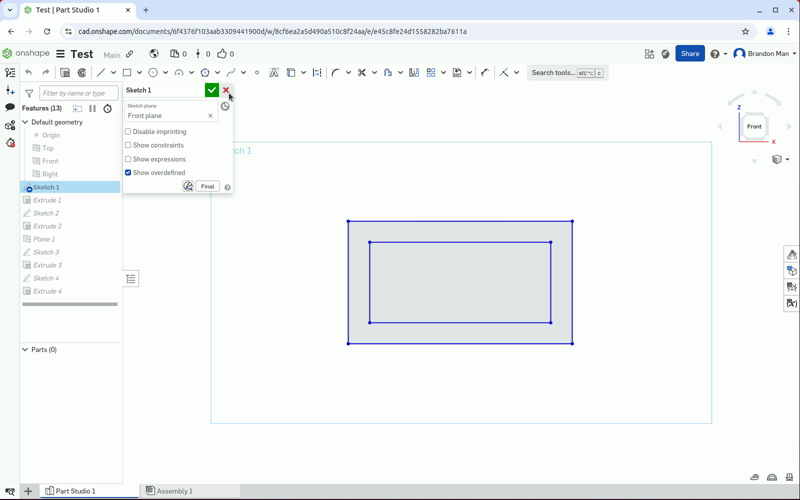
key(shift+s)
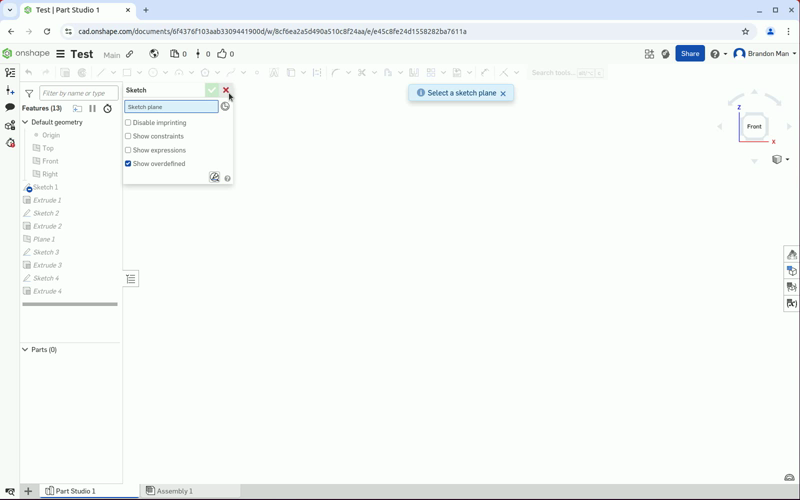
mouse_move(73, 241)
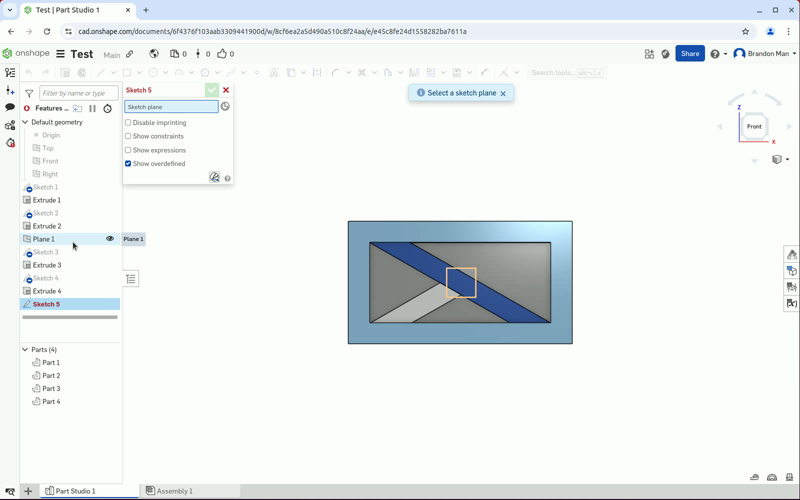
click(73, 241)
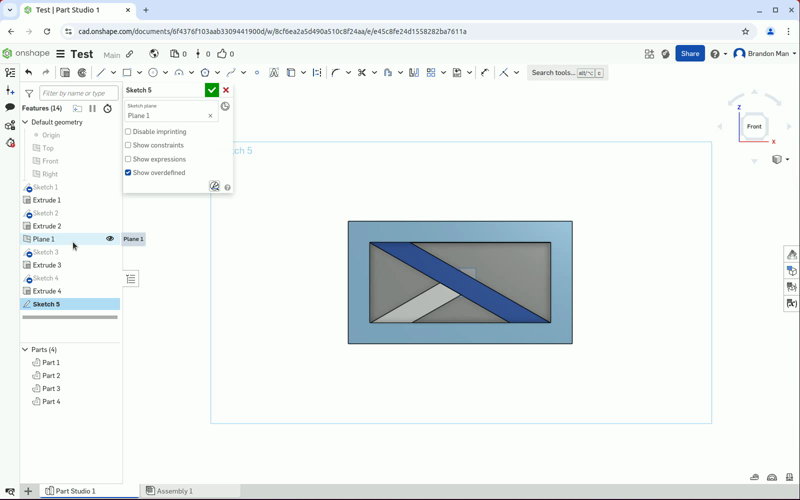
mouse_move(73, 352)
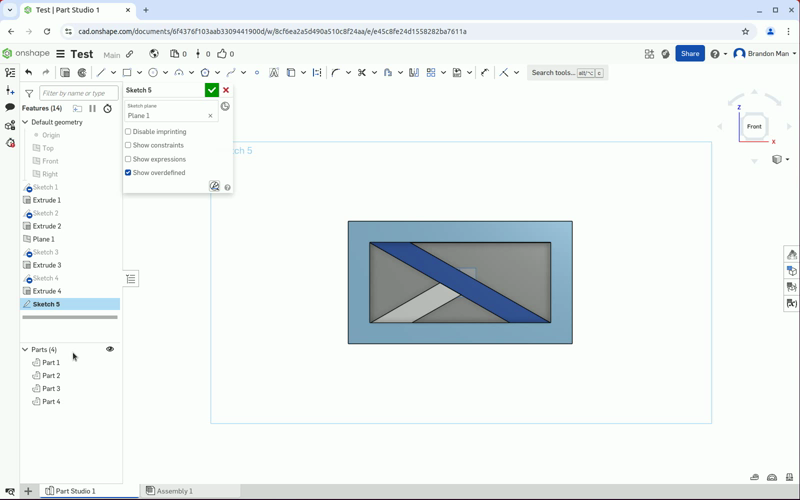
key(y)
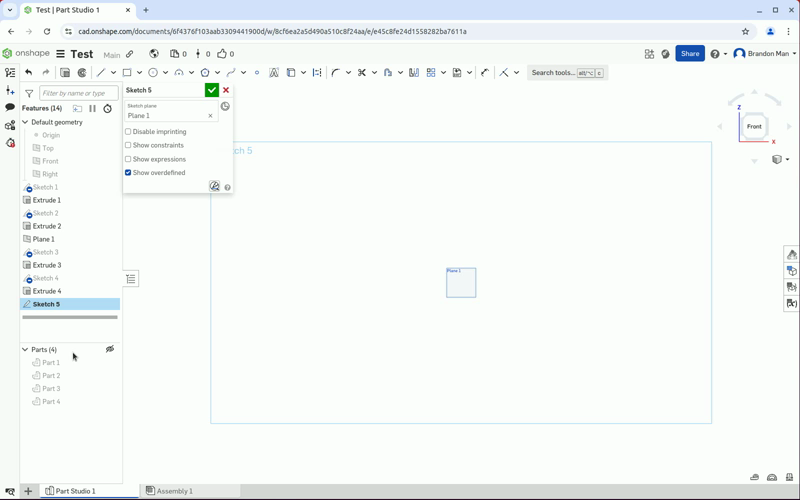
key(l)
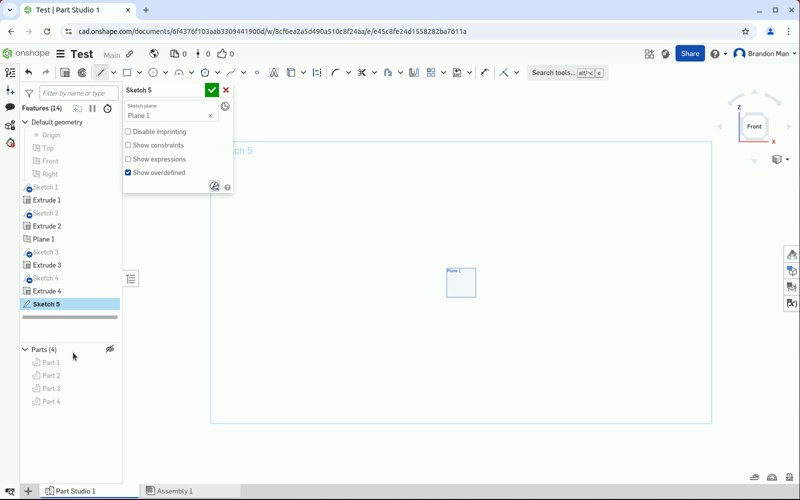
key_down(shift)
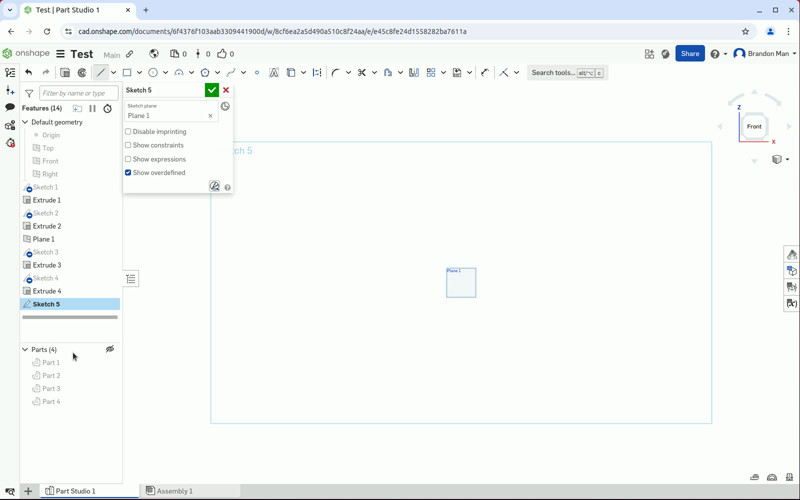
mouse_move(460, 271)
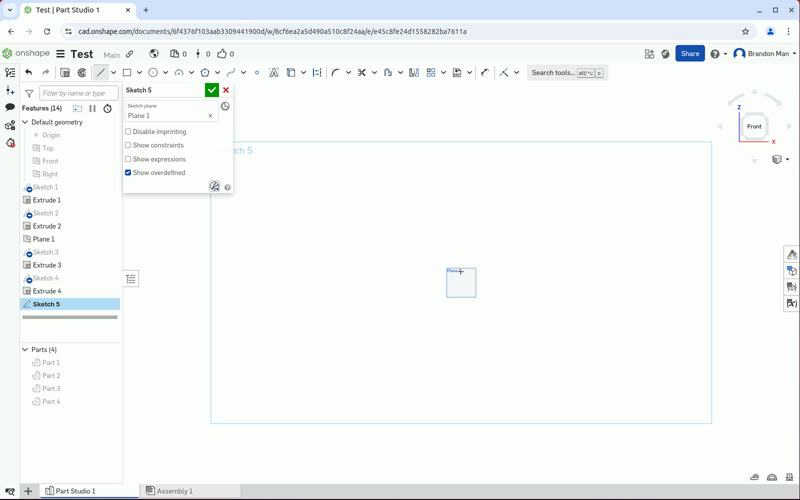
click(460, 271)
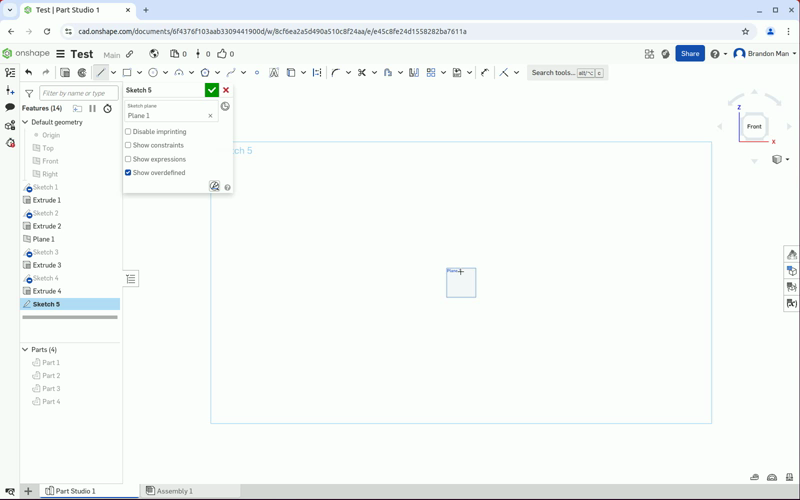
key_up(shift)
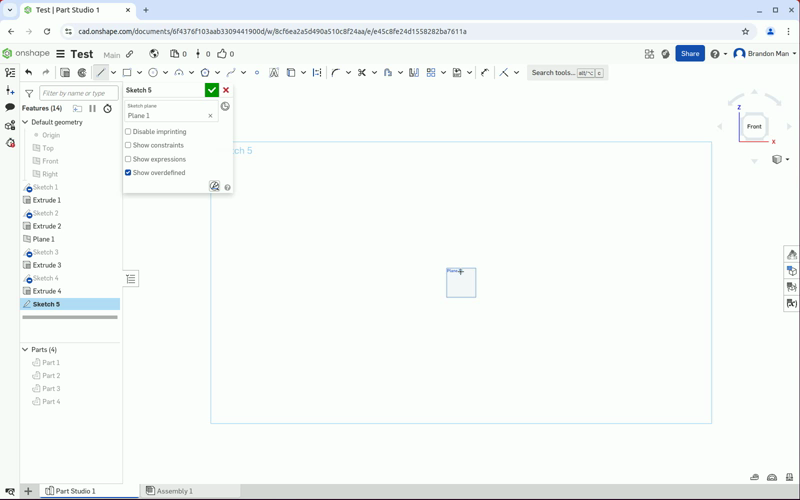
key_down(shift)
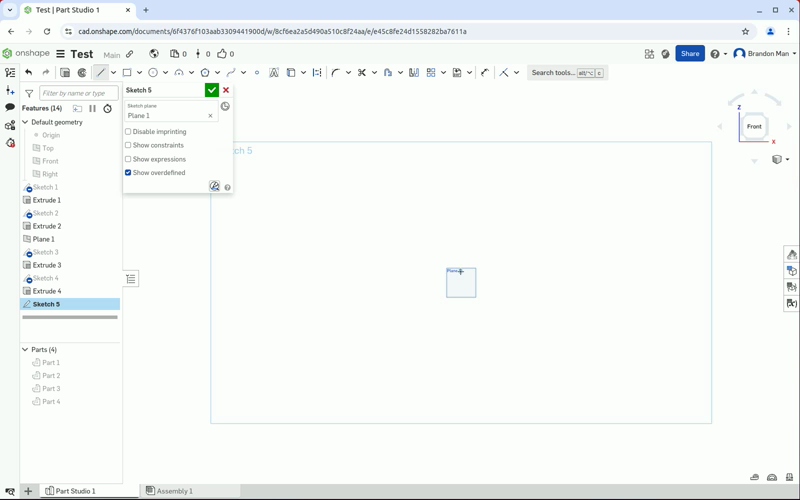
mouse_move(490, 271)
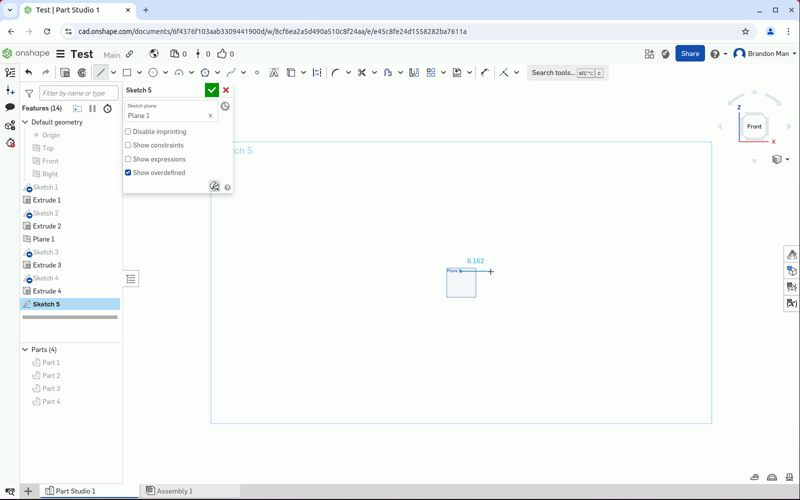
mouse_move(481, 282)
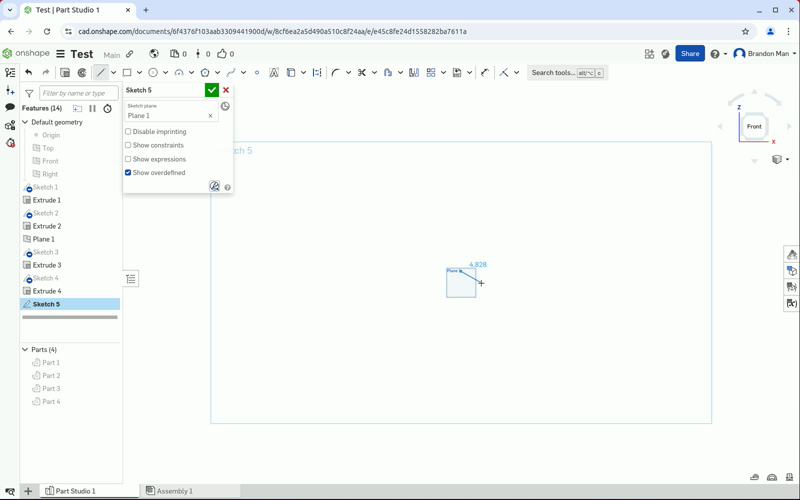
click(481, 282)
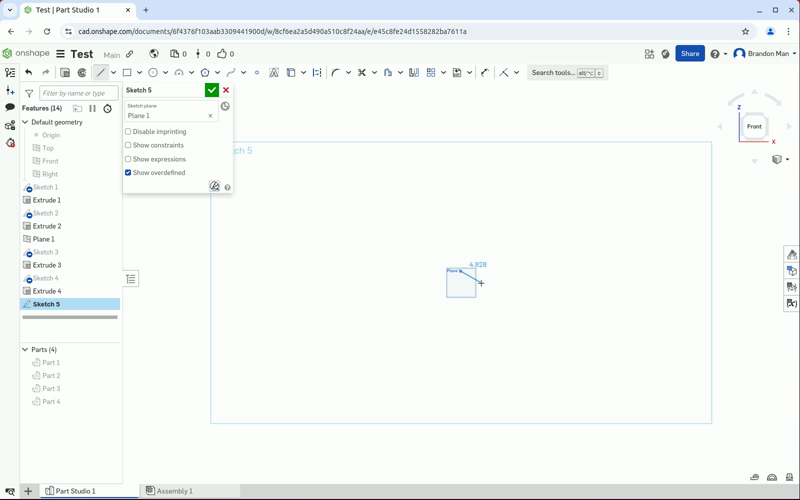
key_up(shift)
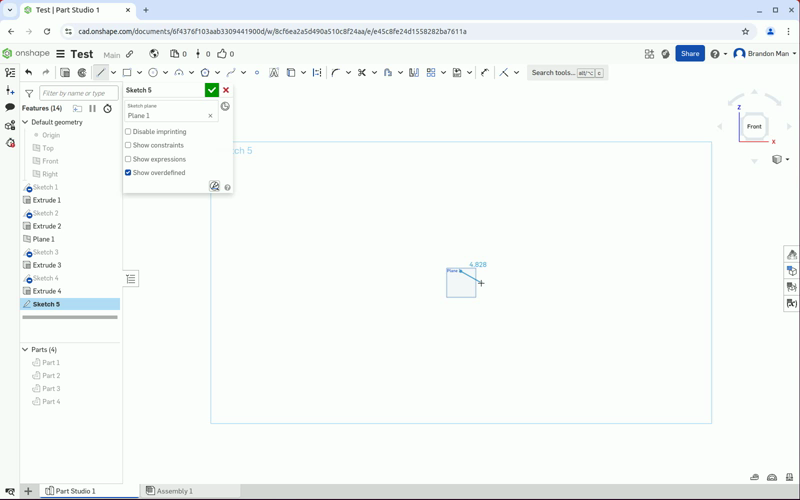
key_down(shift)
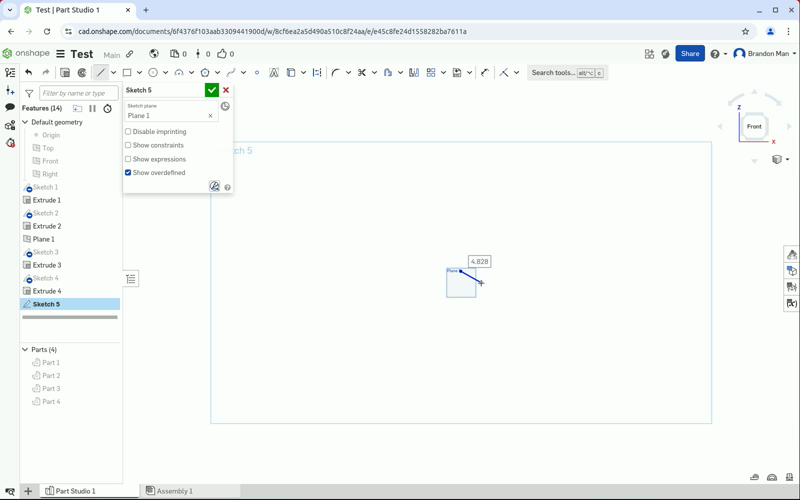
mouse_move(553, 241)
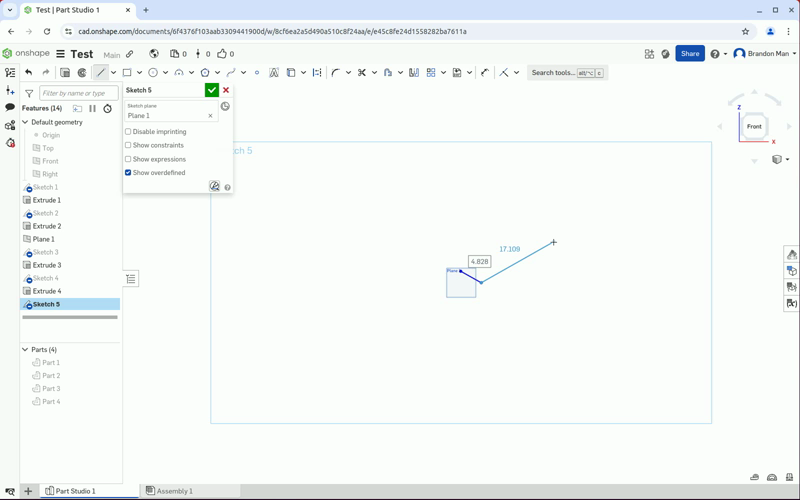
click(553, 241)
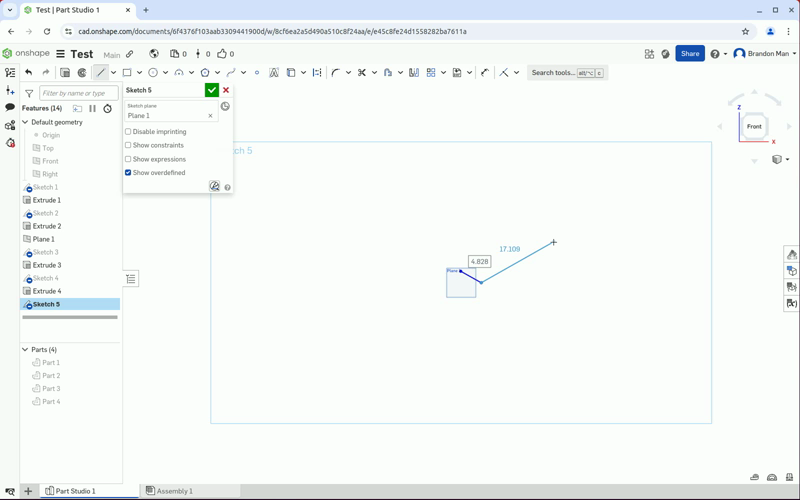
key_up(shift)
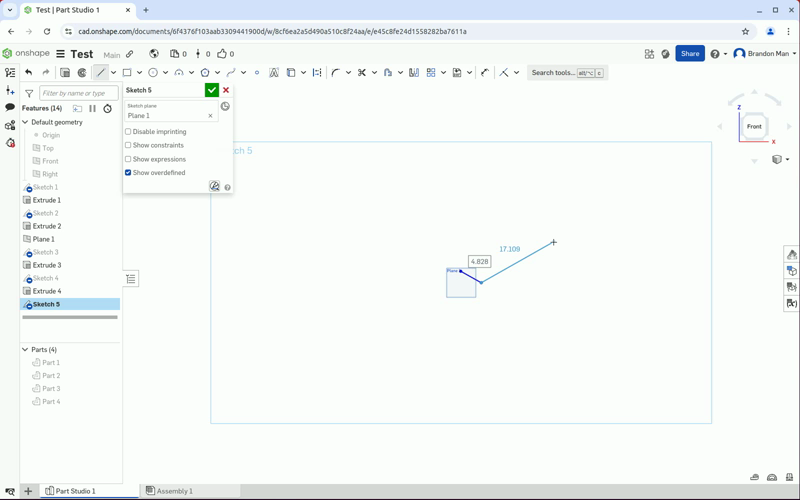
key_down(shift)
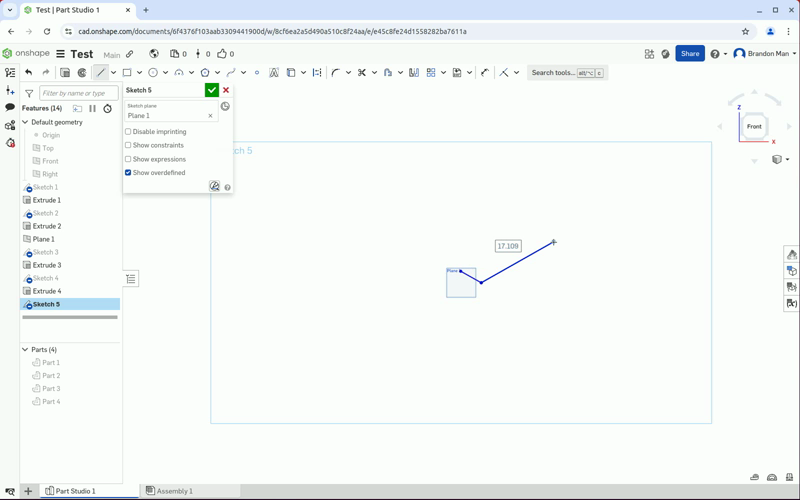
mouse_move(583, 241)
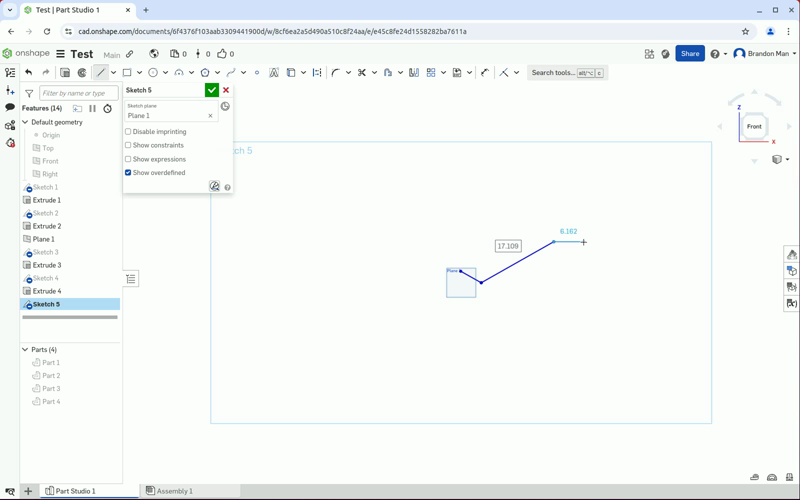
mouse_move(512, 241)
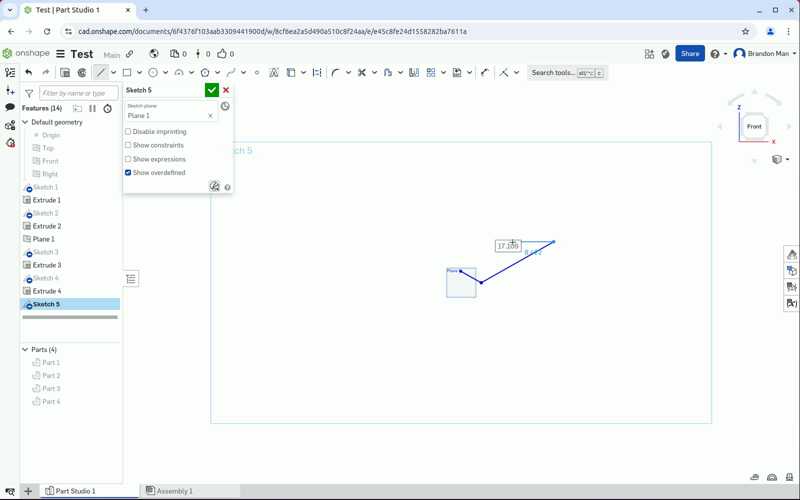
click(512, 241)
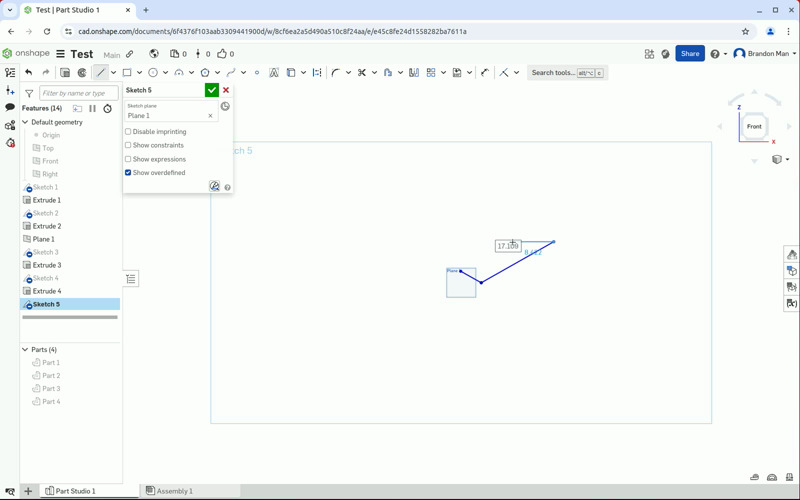
key_up(shift)
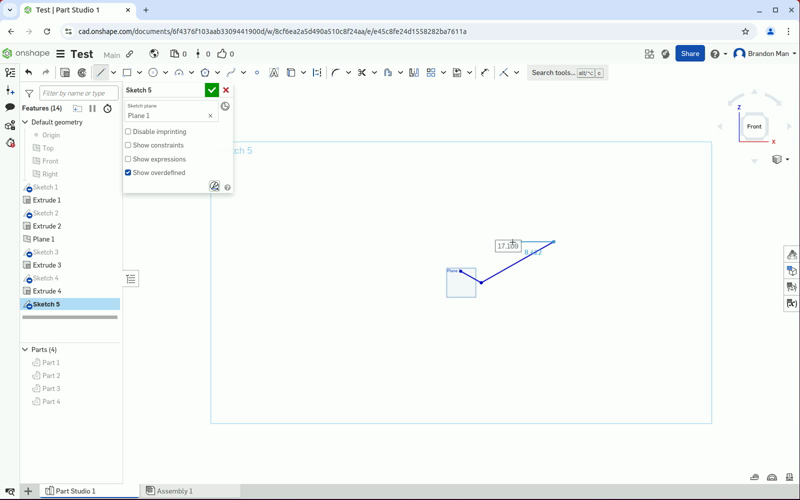
mouse_move(542, 241)
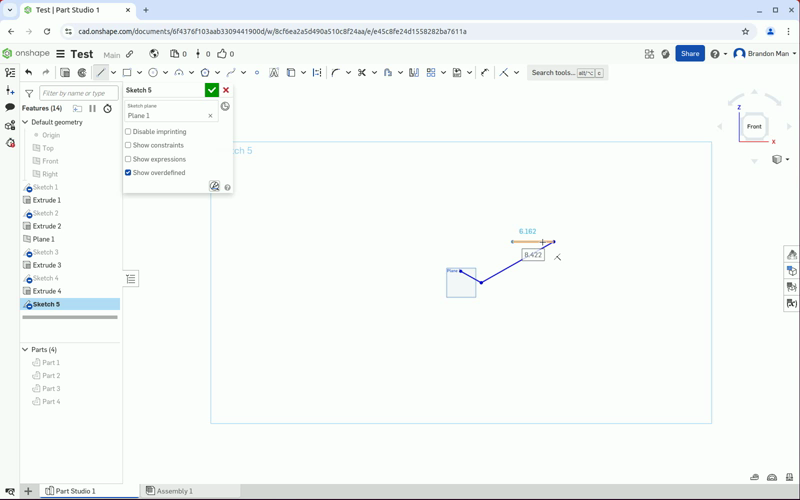
key_down(shift)
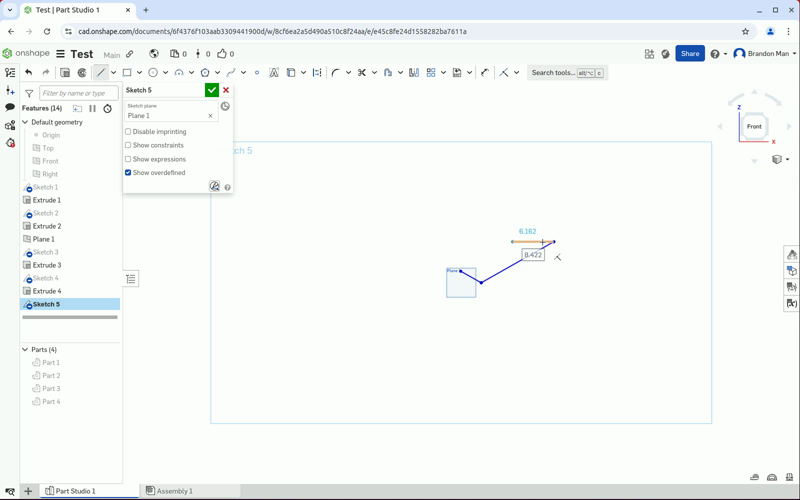
mouse_move(460, 271)
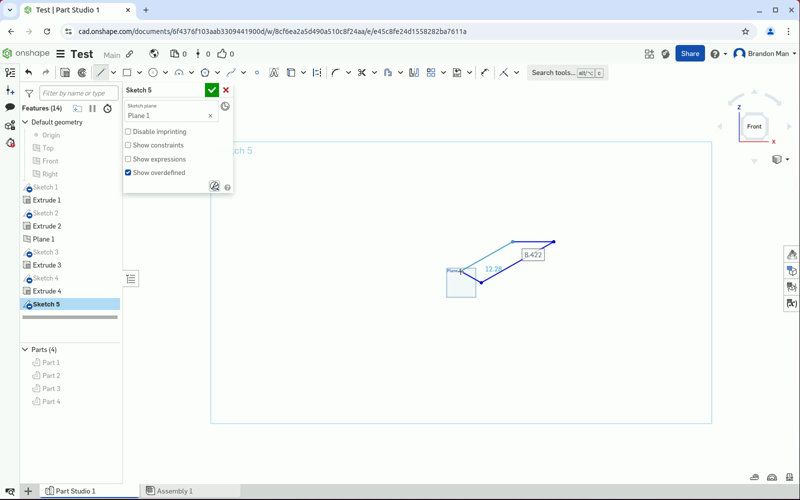
key_up(shift)
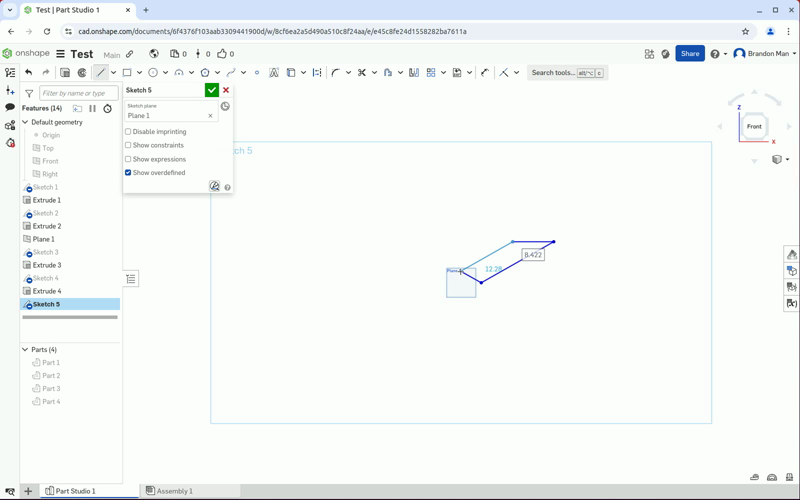
click(460, 271)
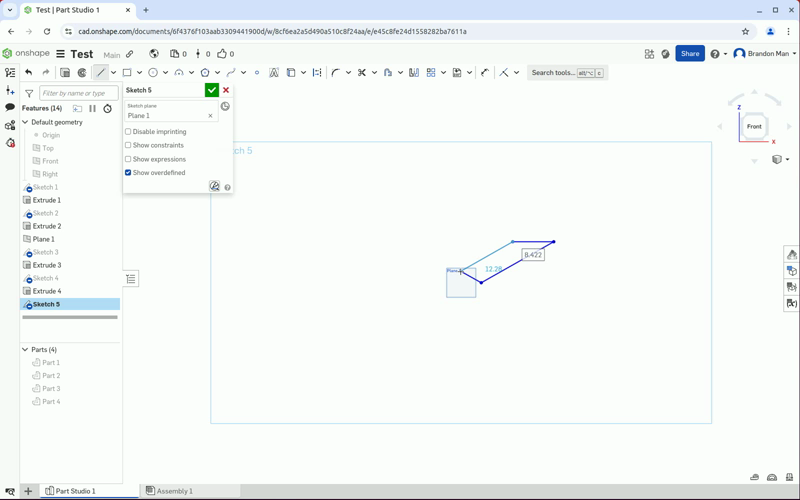
key(esc)
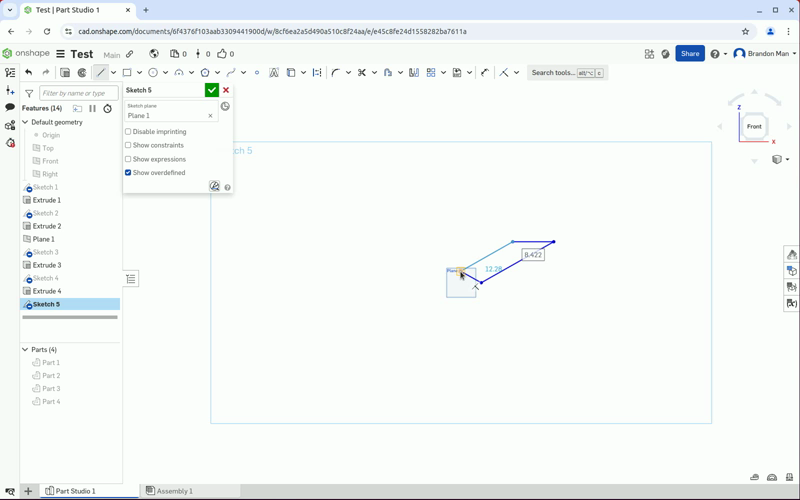
mouse_move(496, 257)
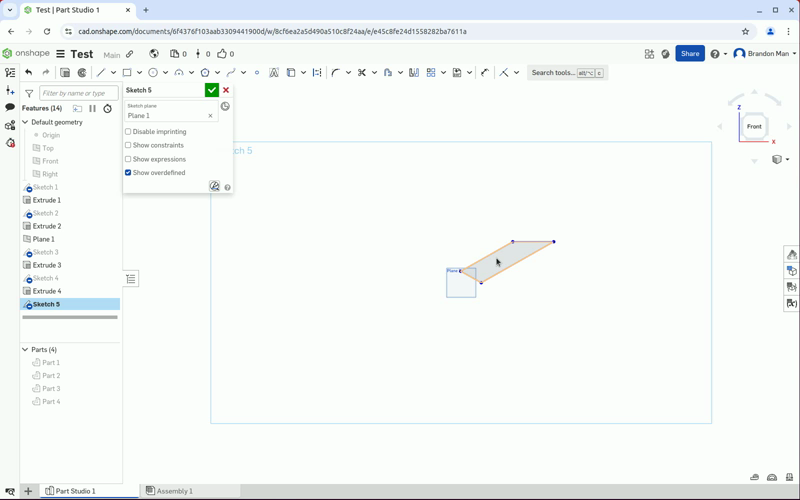
scroll(6)
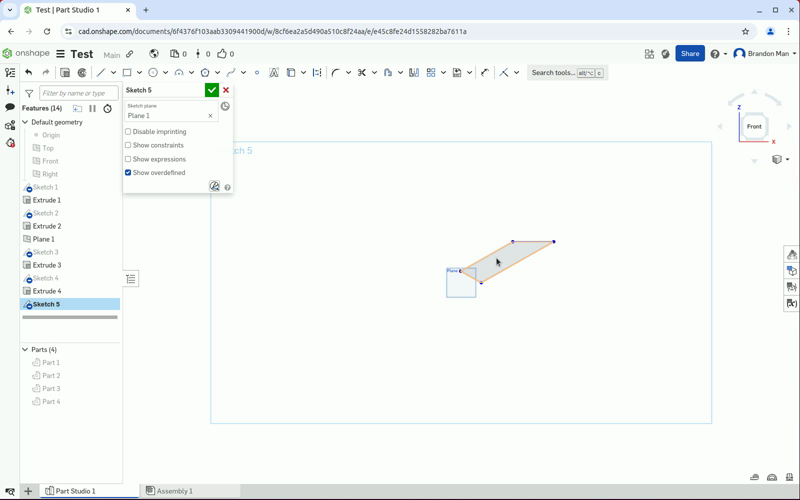
scroll(6)
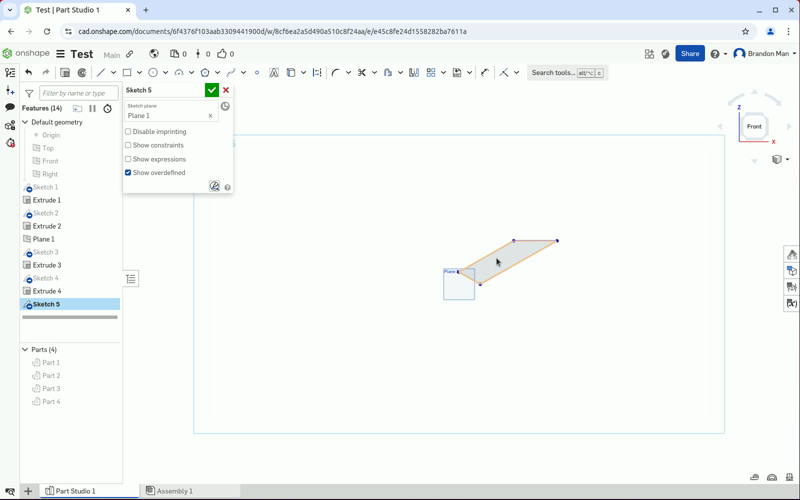
scroll(6)
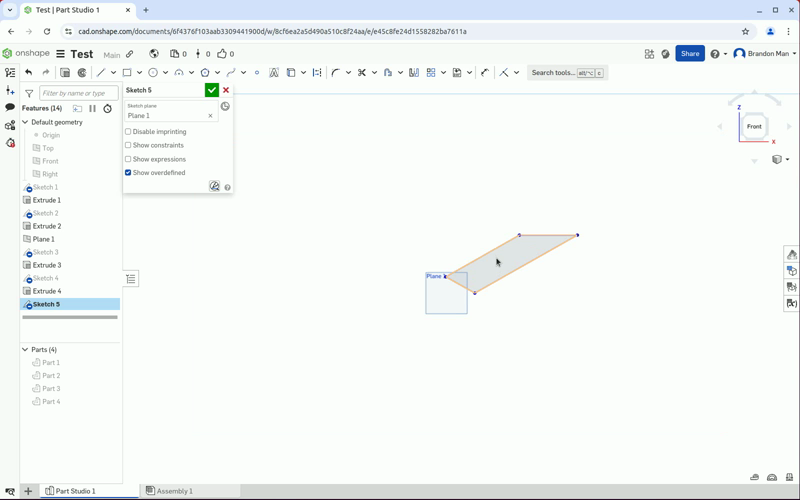
scroll(6)
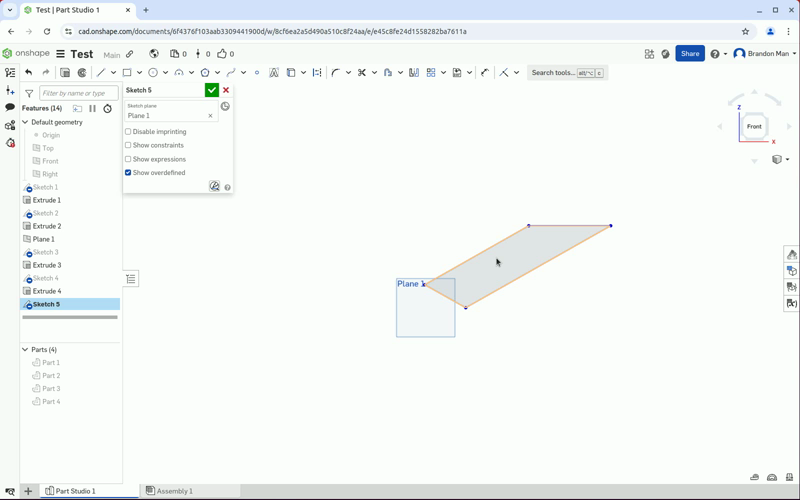
scroll(6)
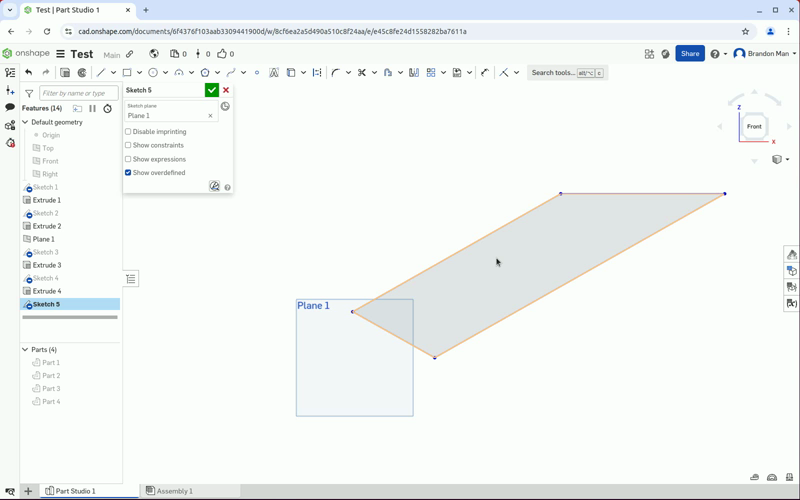
scroll(6)
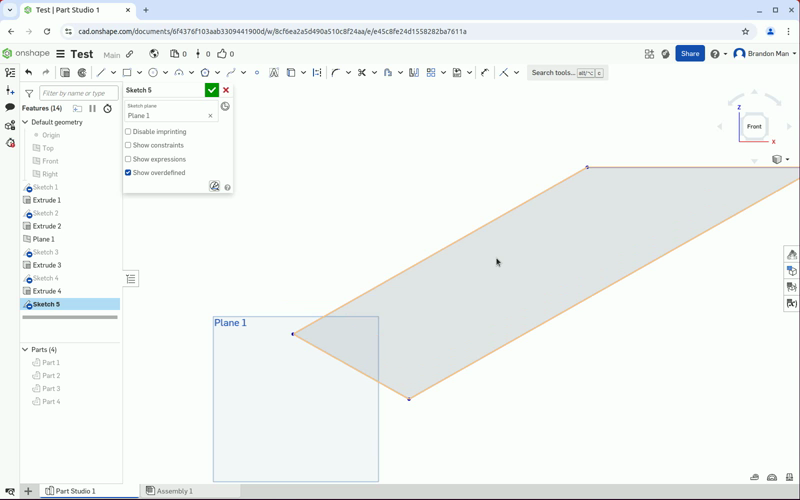
scroll(6)
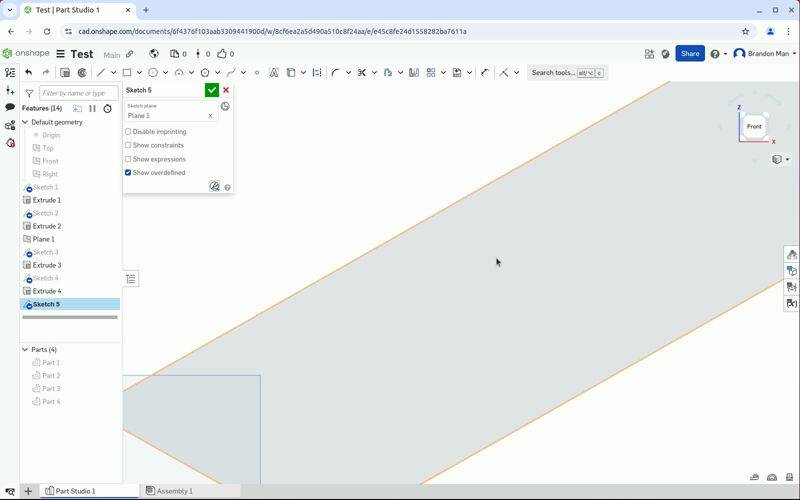
click(496, 257)
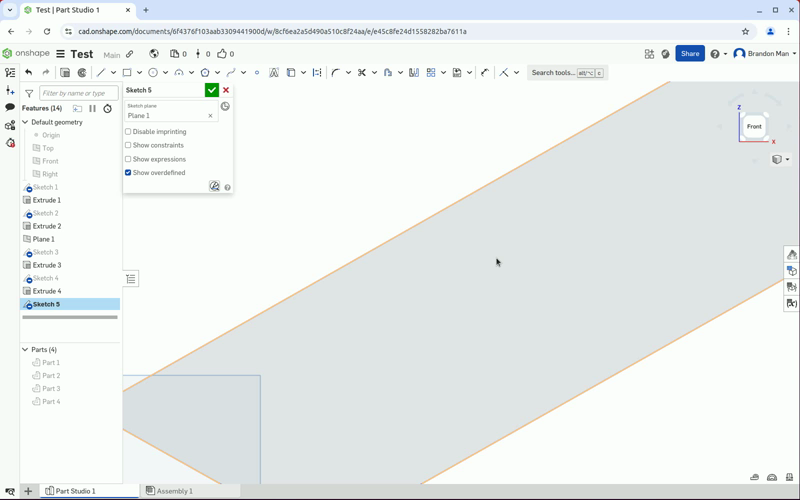
scroll(-6)
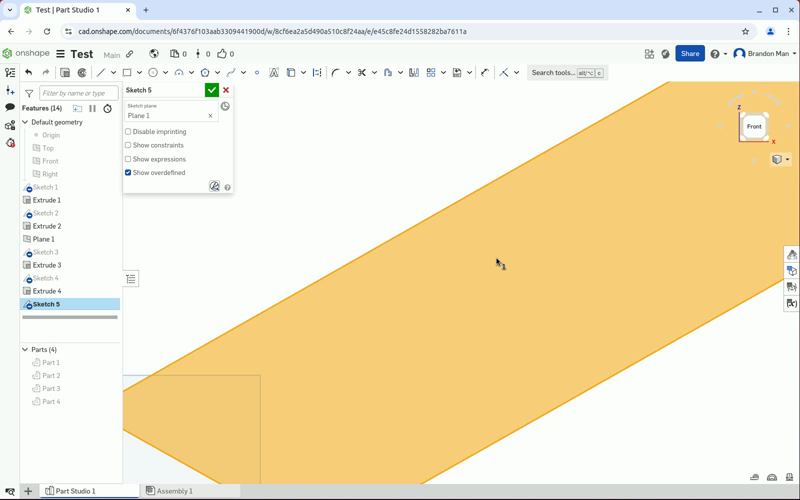
scroll(-6)
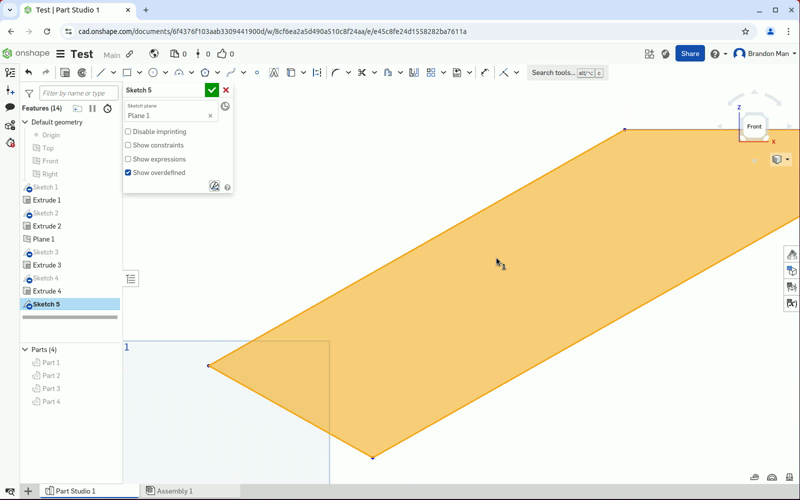
scroll(-6)
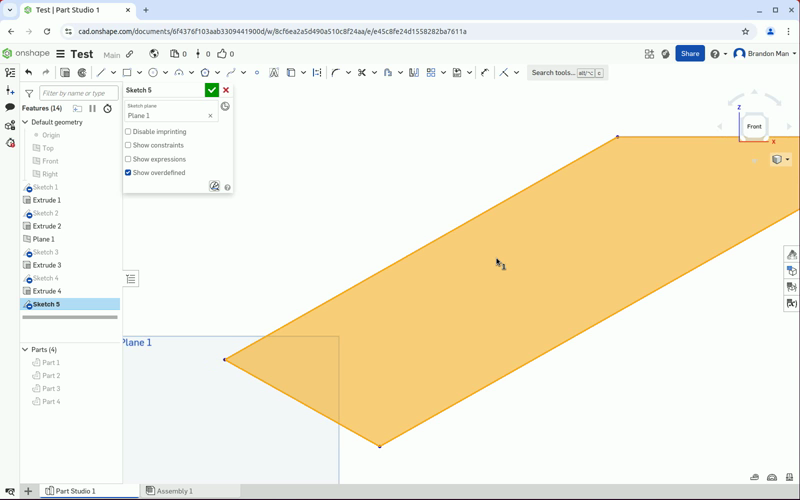
scroll(-6)
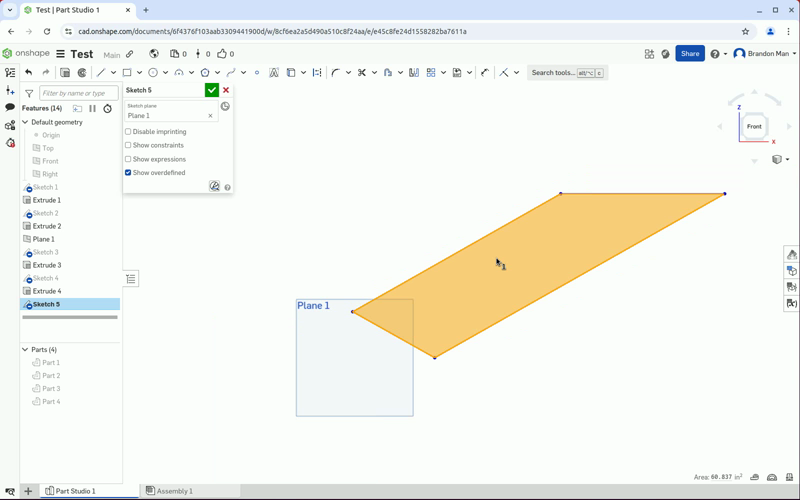
scroll(-6)
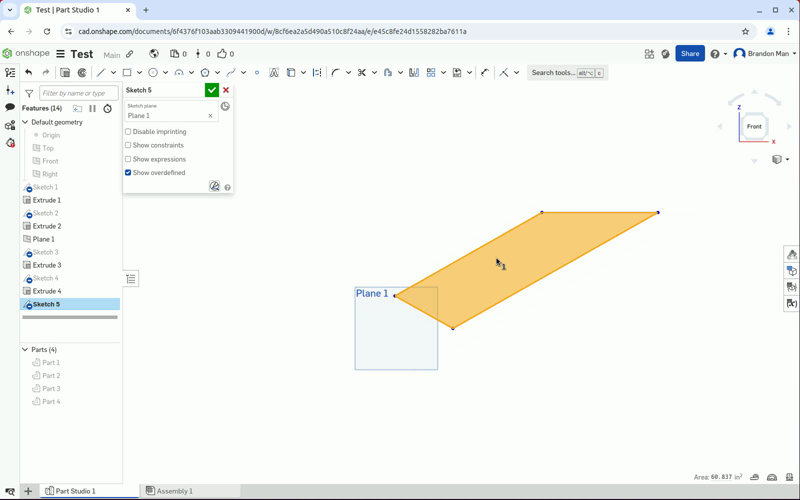
scroll(-6)
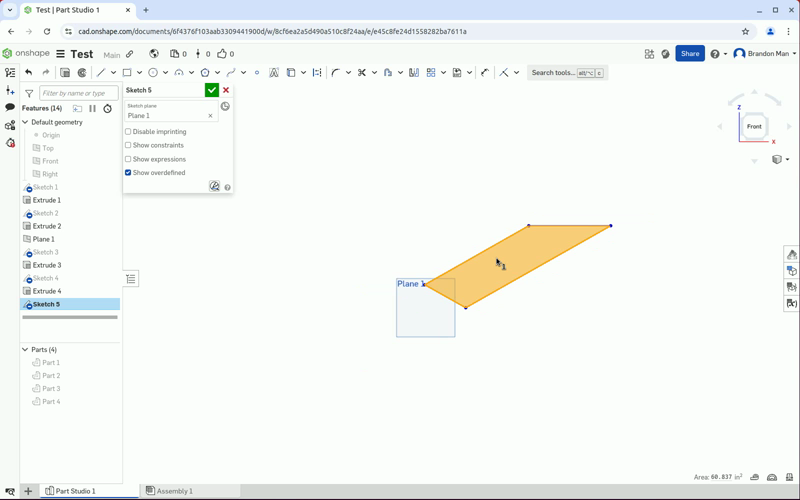
scroll(-6)
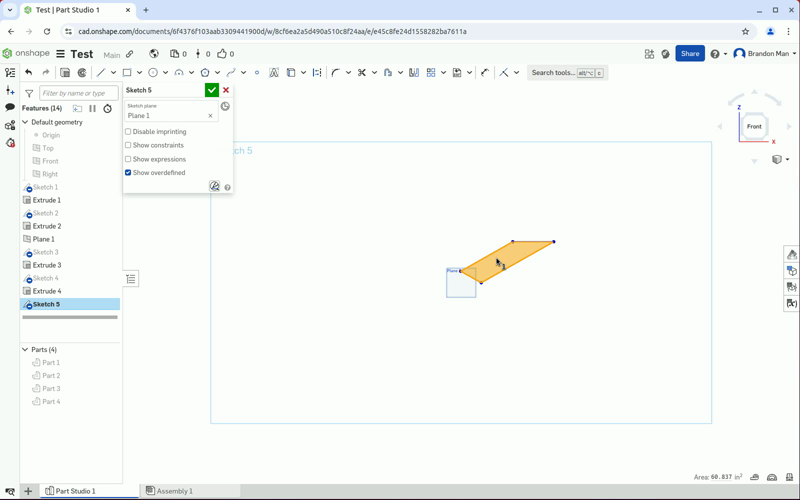
mouse_move(73, 352)
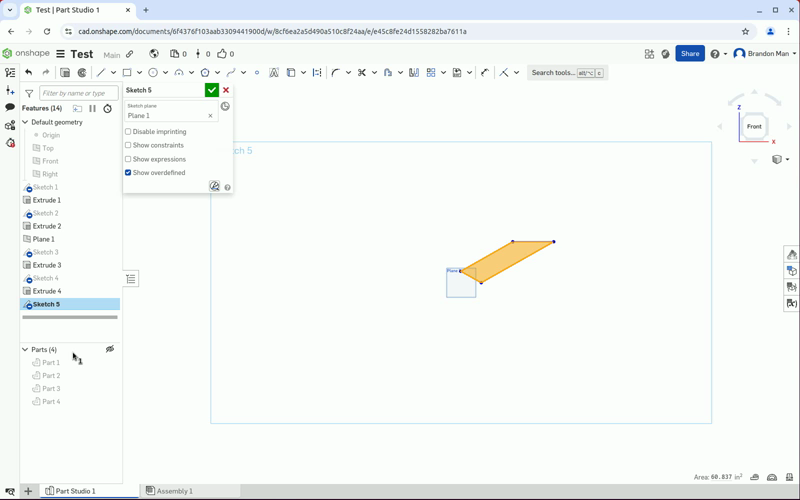
key(shift+y)
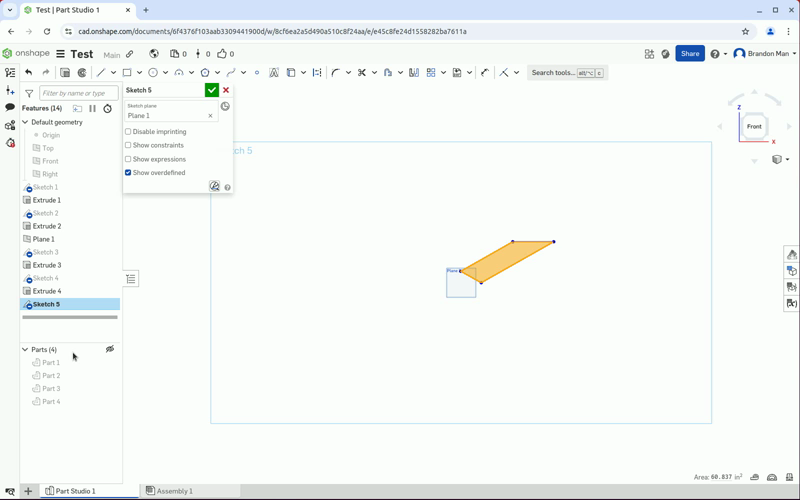
key(shift+e)
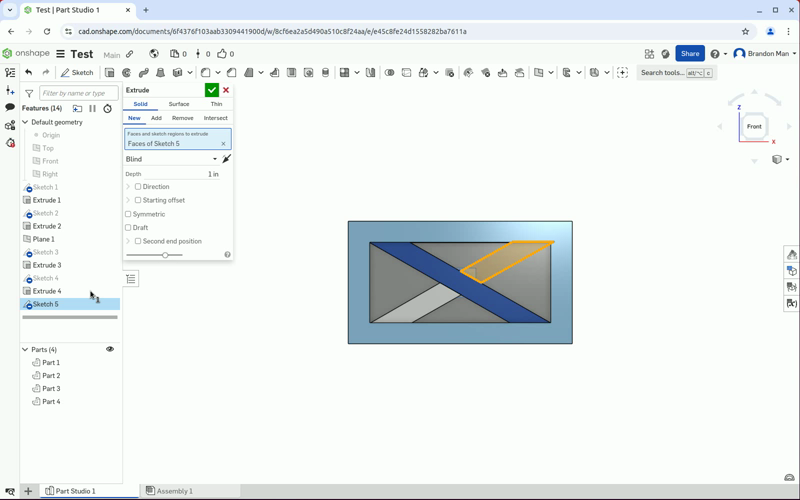
mouse_move(143, 106)
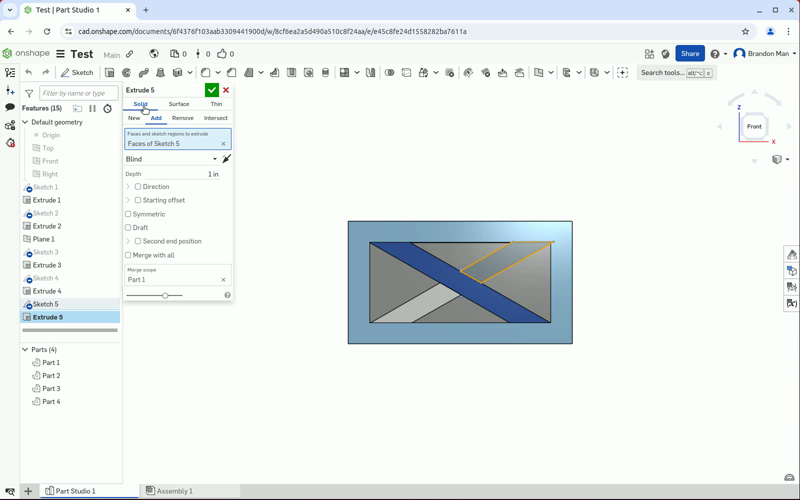
click(143, 106)
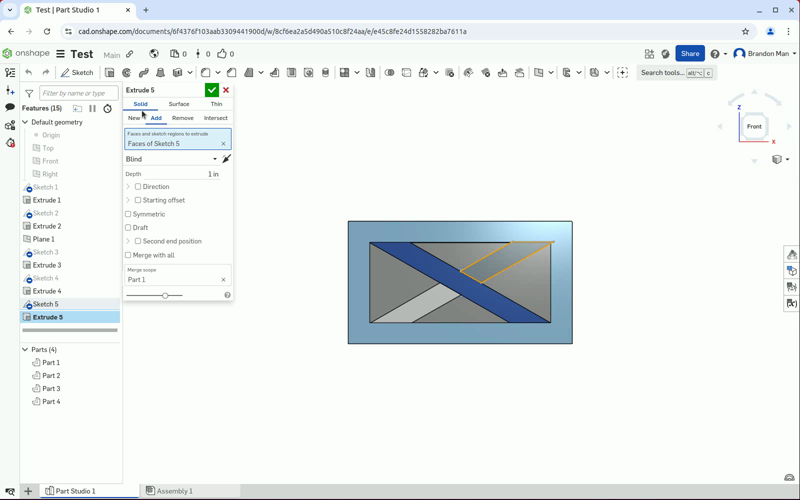
mouse_move(137, 120)
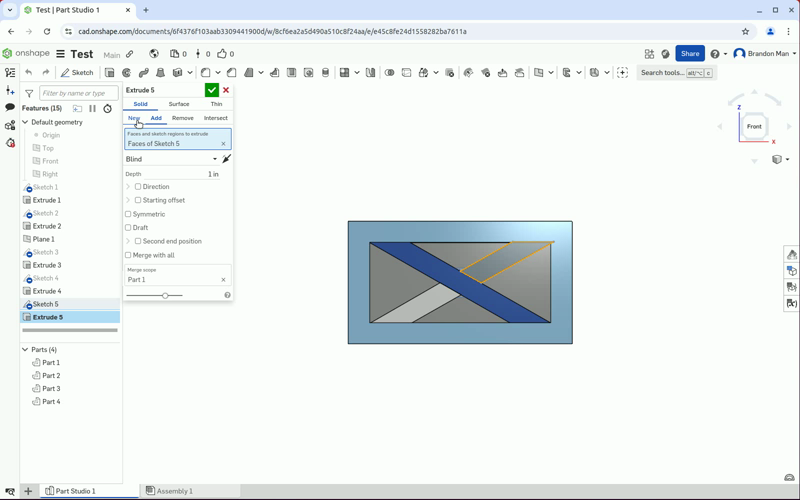
click(137, 120)
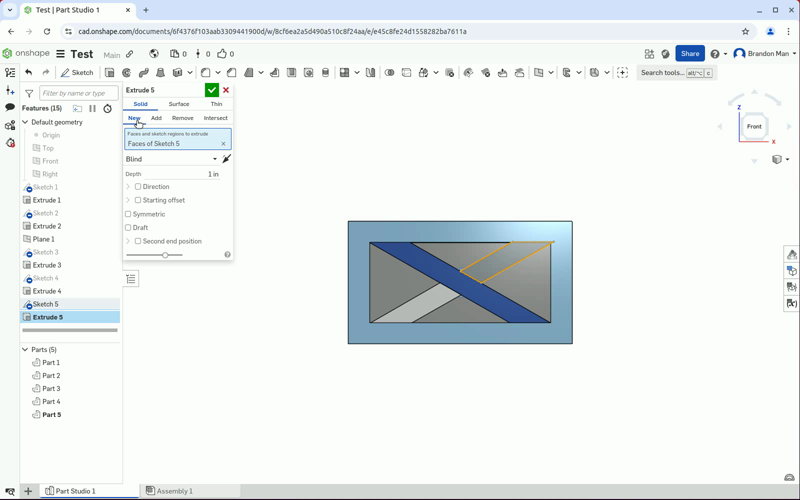
key(tab, 4)
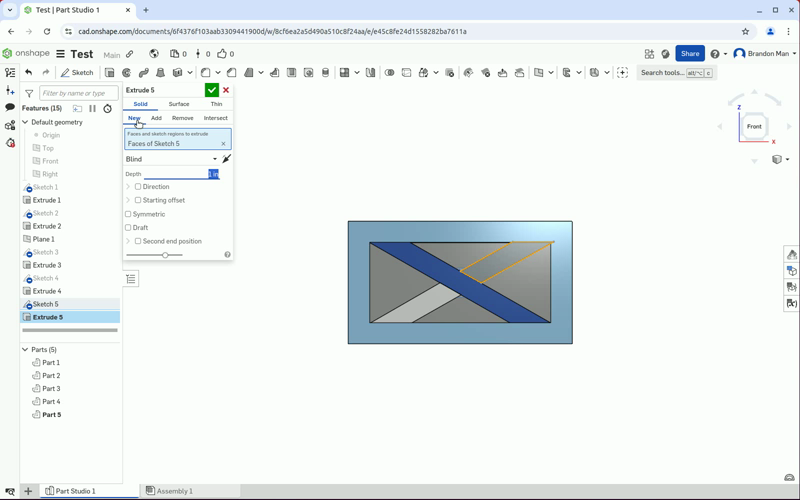
text(0.241)
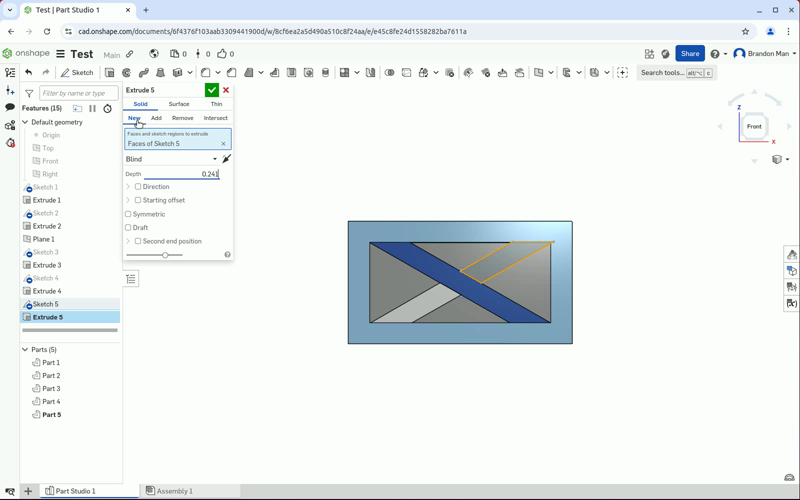
key(enter)
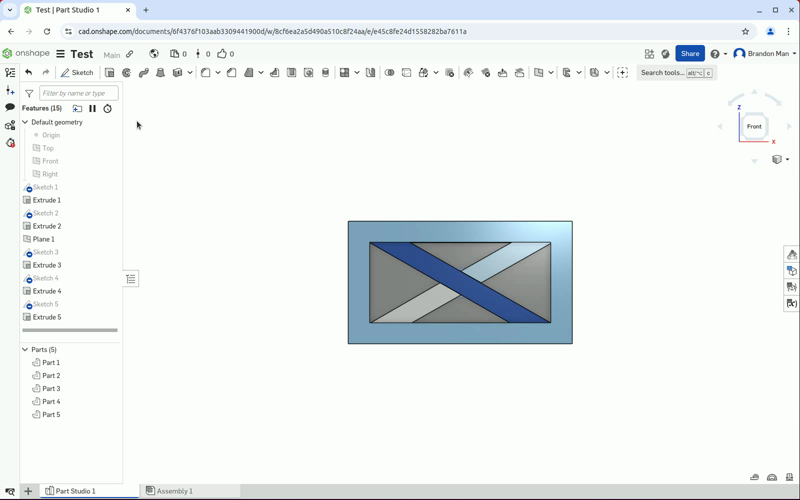
key(shift+h)
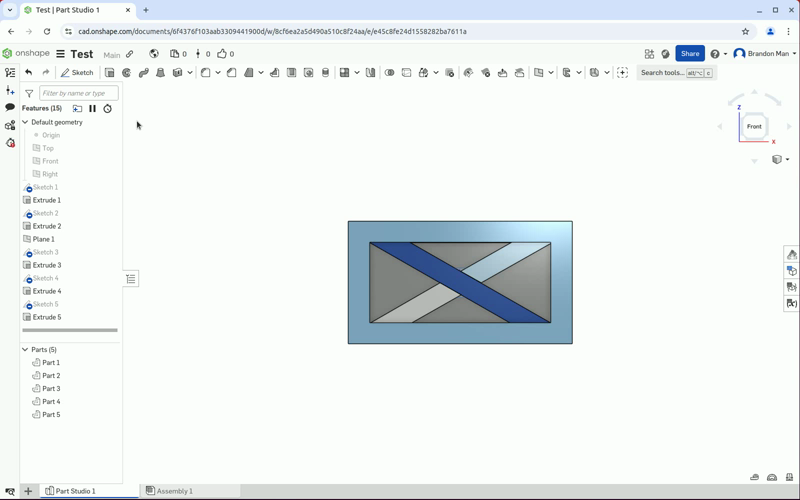
key(shift+h)
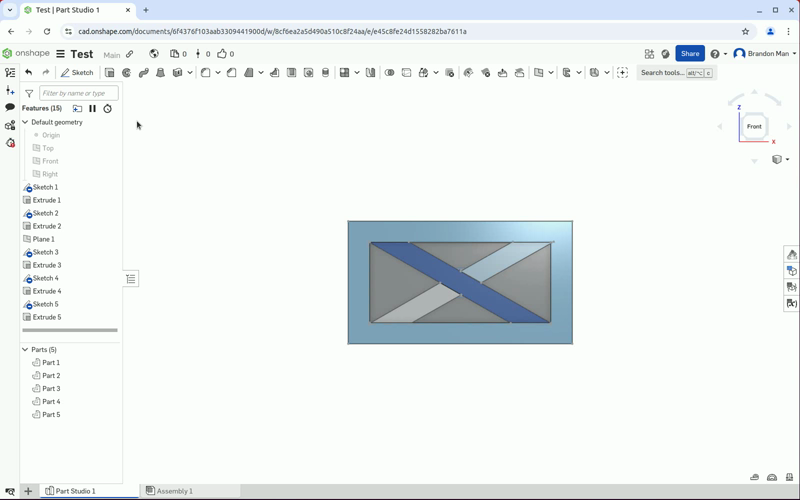
key(shift+7)
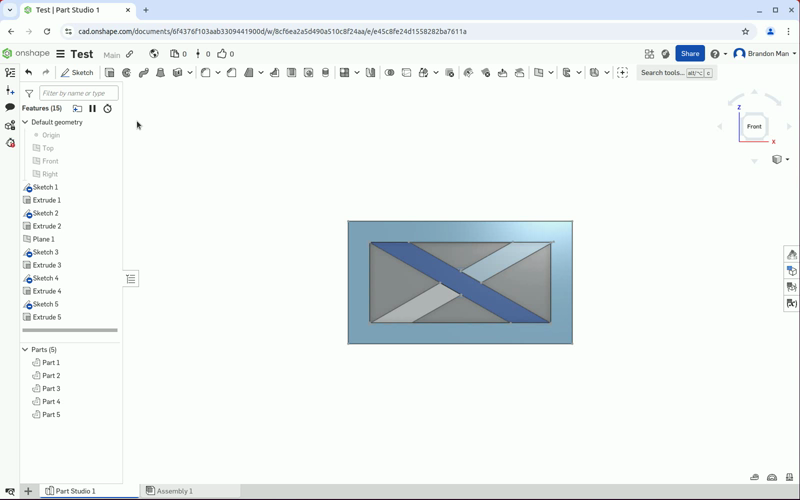
key(left, 2)
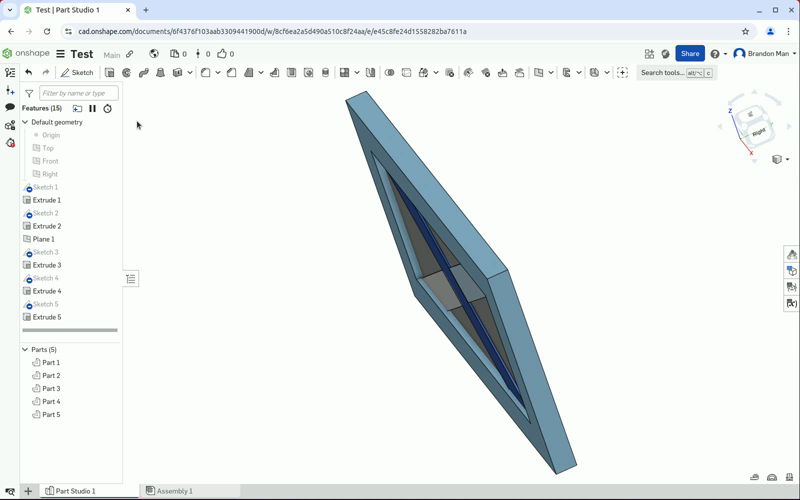
key(down, 2)
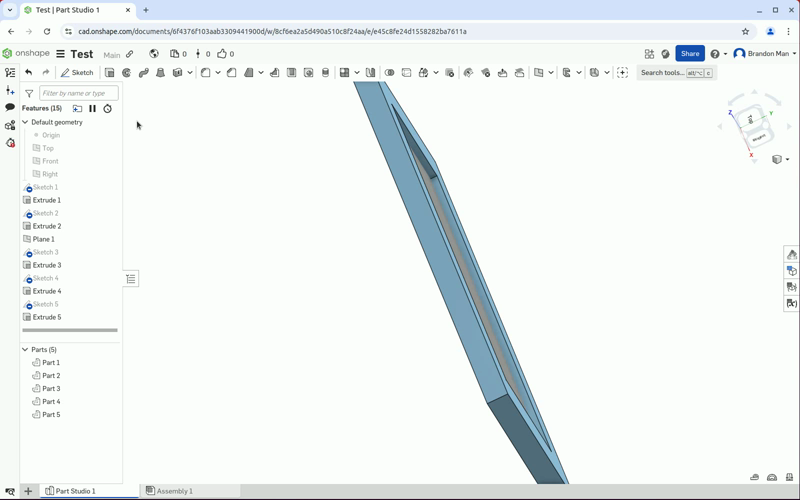
key(up, 2)
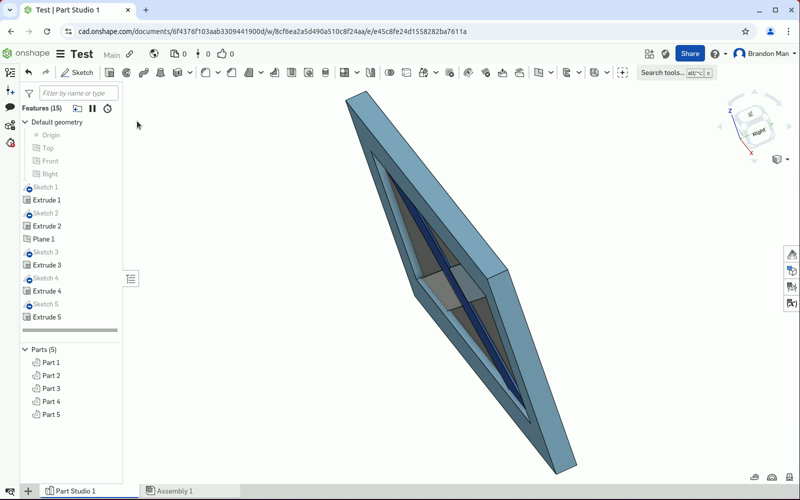
key(right, 2)
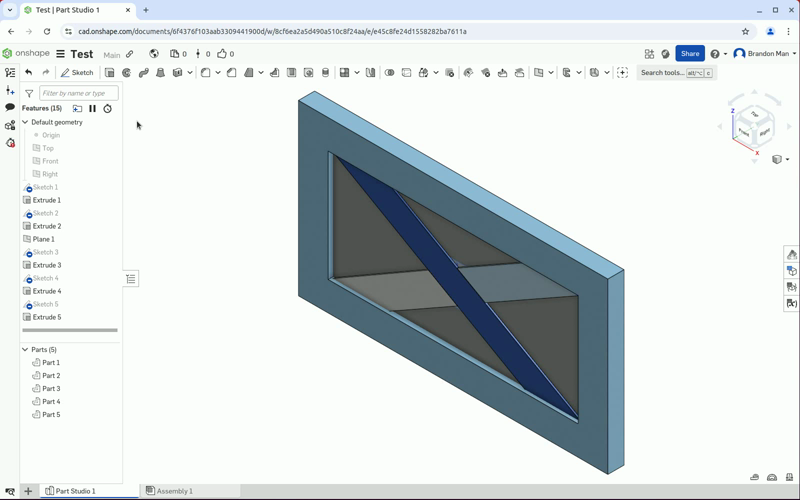
mouse_move(73, 189)
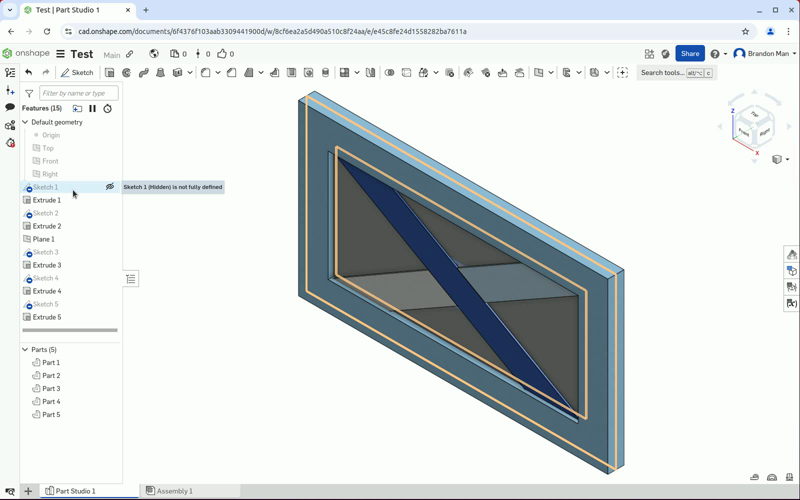
click(73, 189)